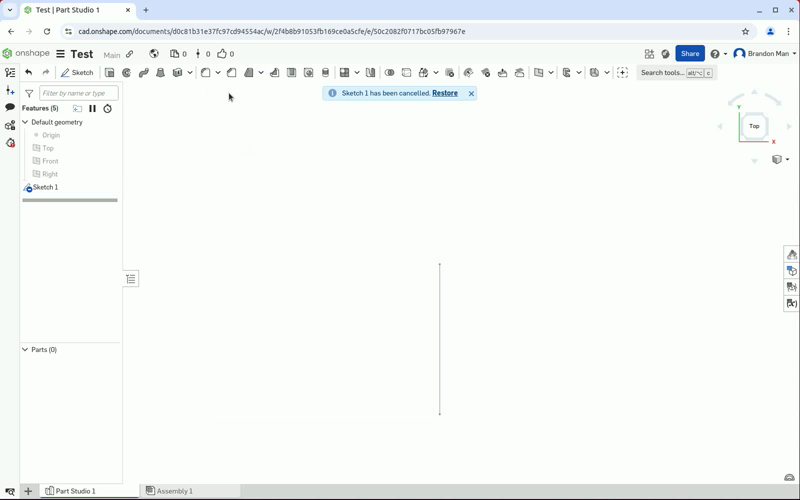
key(shift+h)
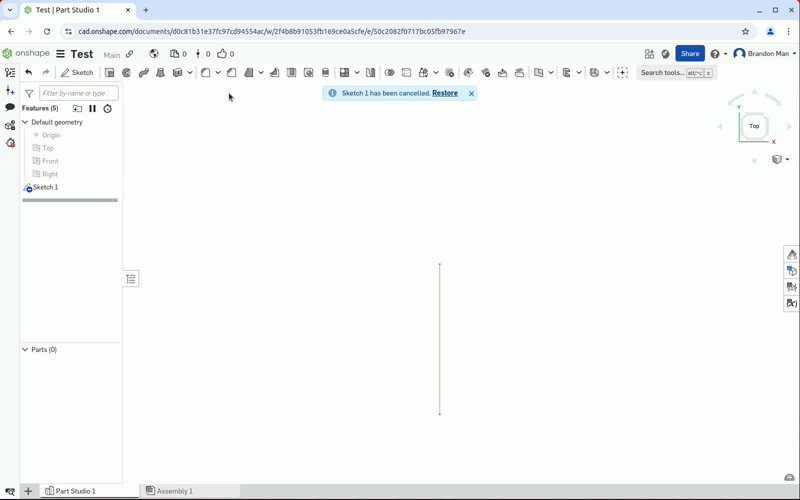
key(shift+s)
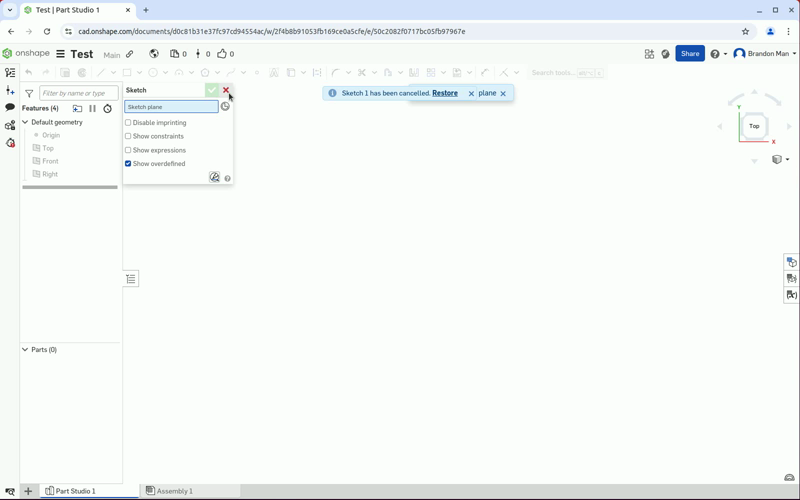
mouse_move(73, 150)
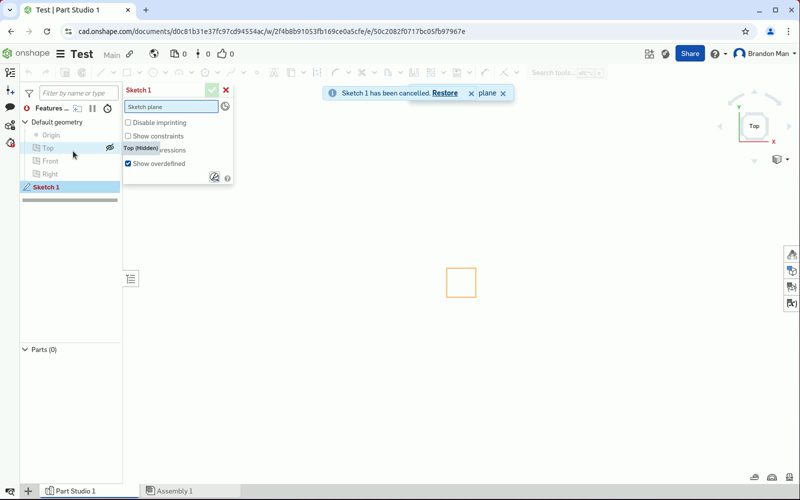
click(73, 150)
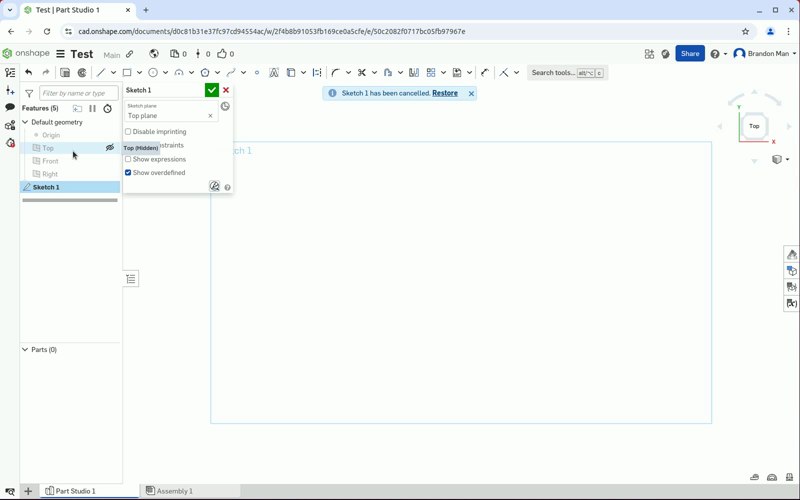
mouse_move(73, 352)
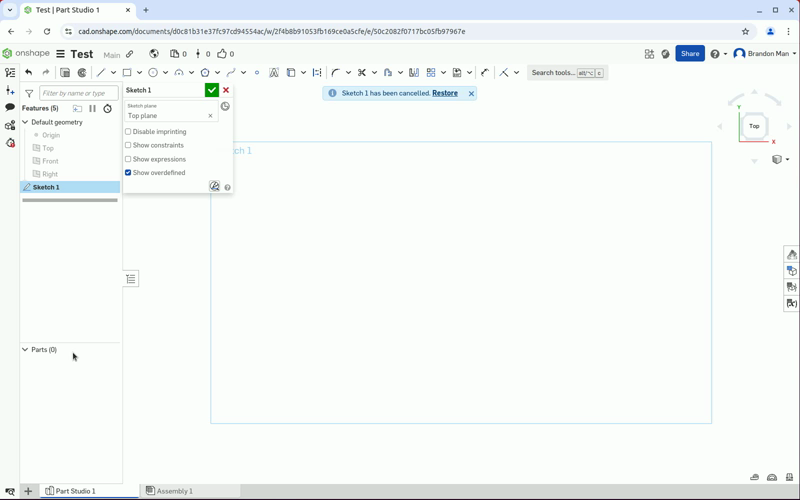
key(y)
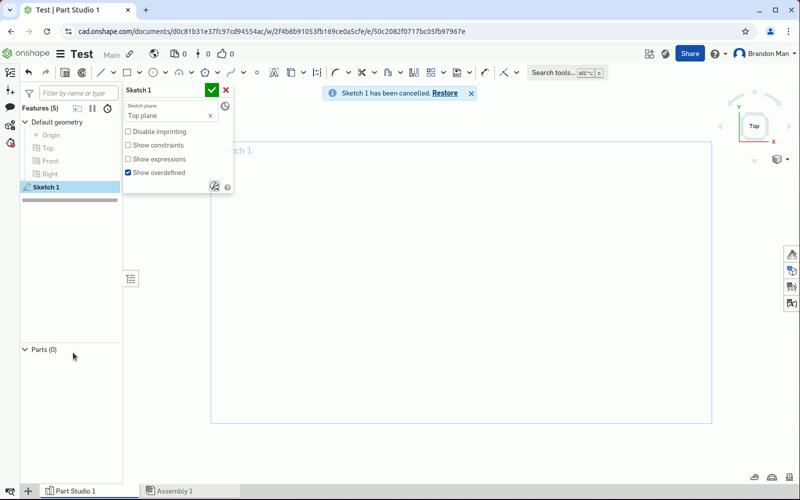
key(l)
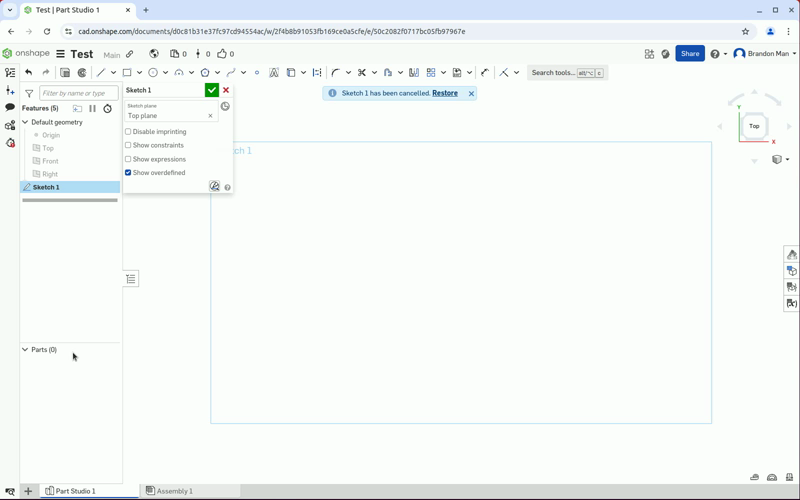
key_down(shift)
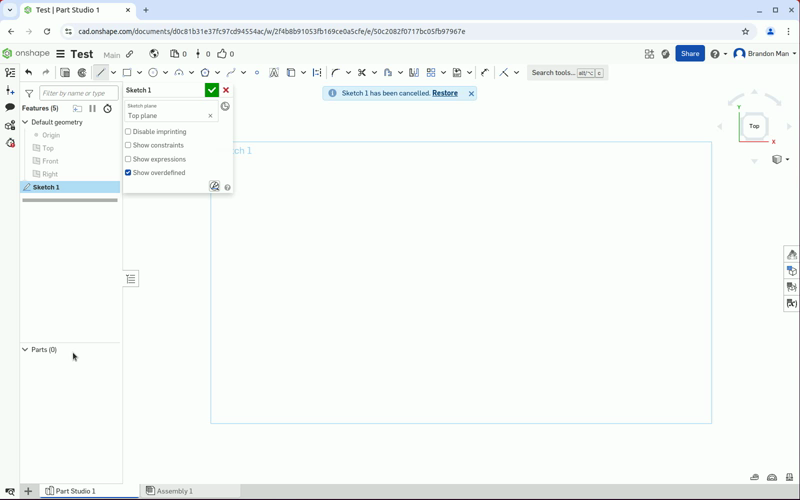
mouse_move(418, 325)
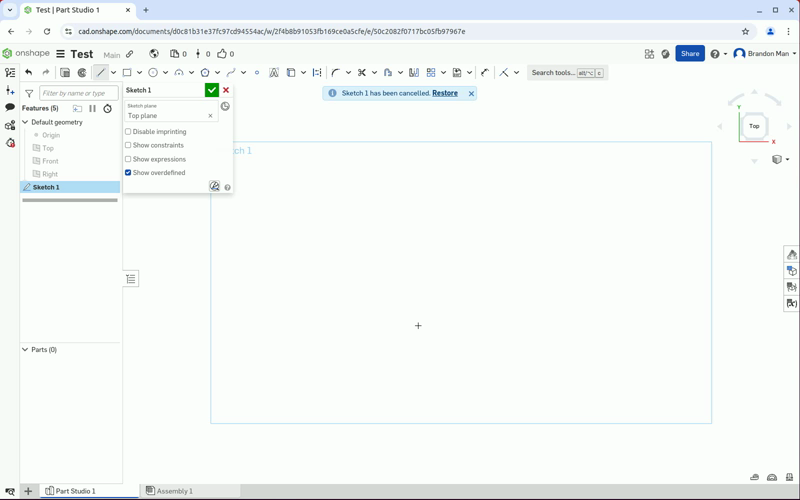
click(418, 325)
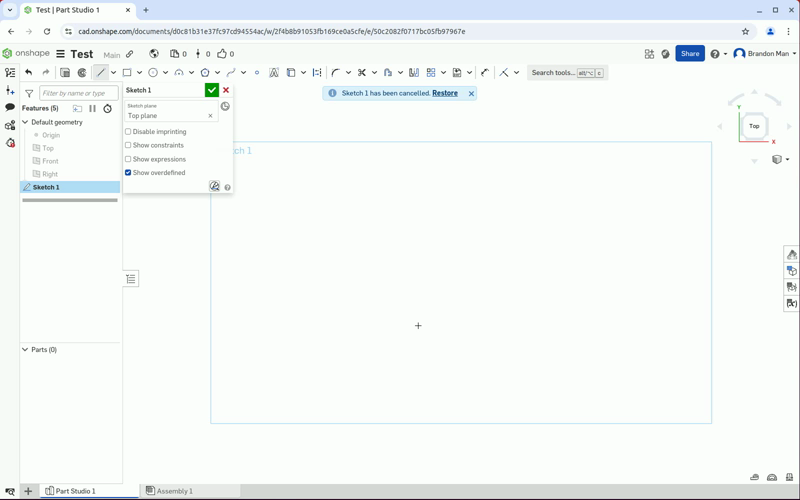
key_up(shift)
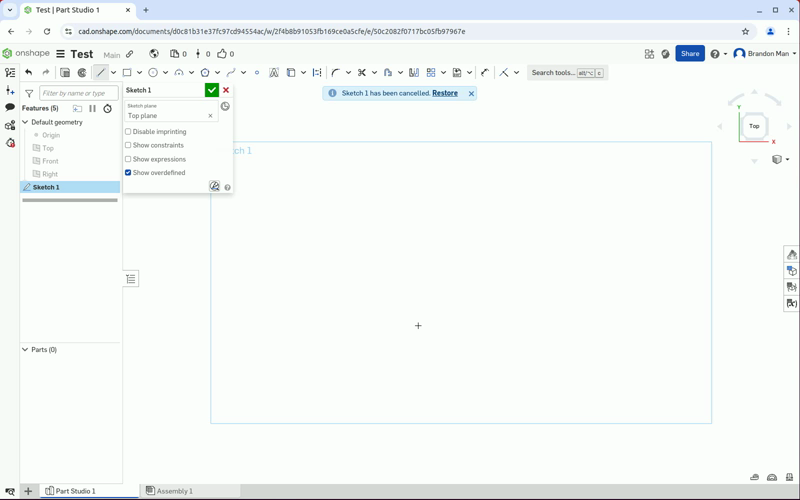
key_down(shift)
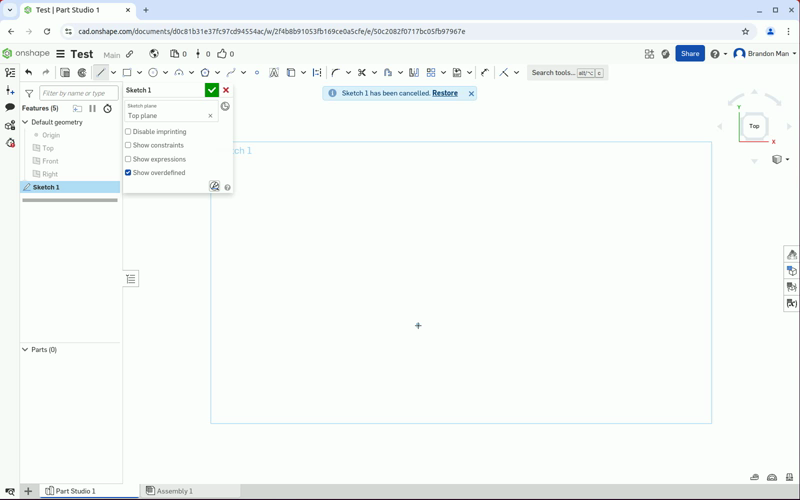
mouse_move(503, 325)
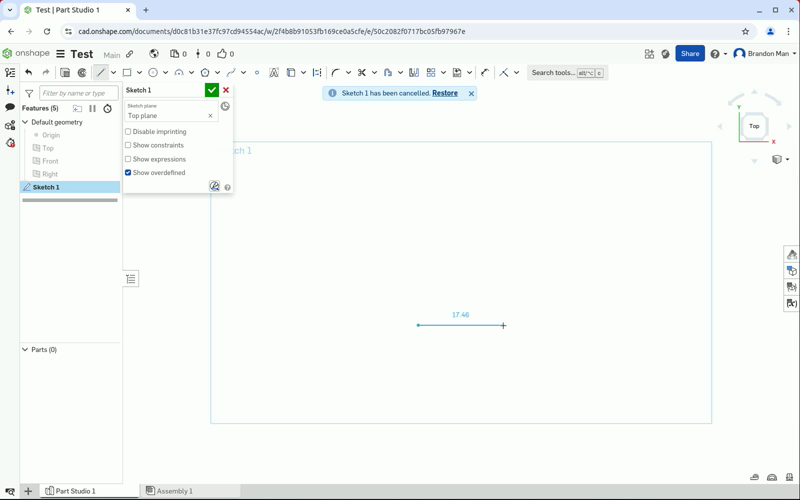
click(503, 325)
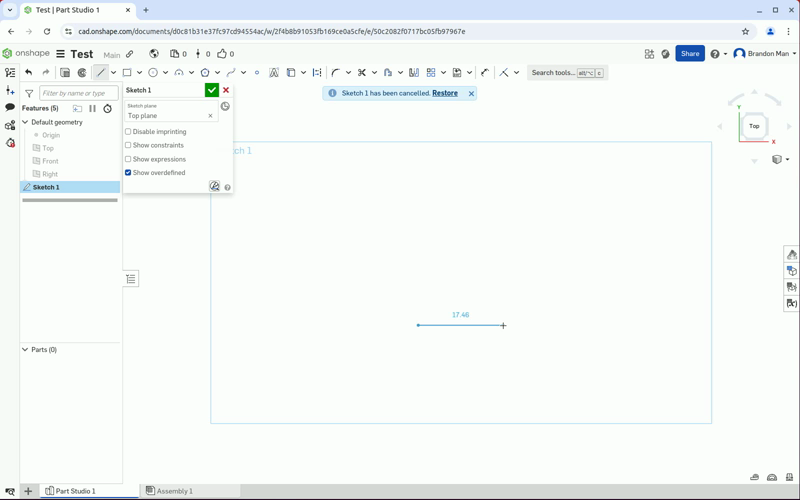
key_up(shift)
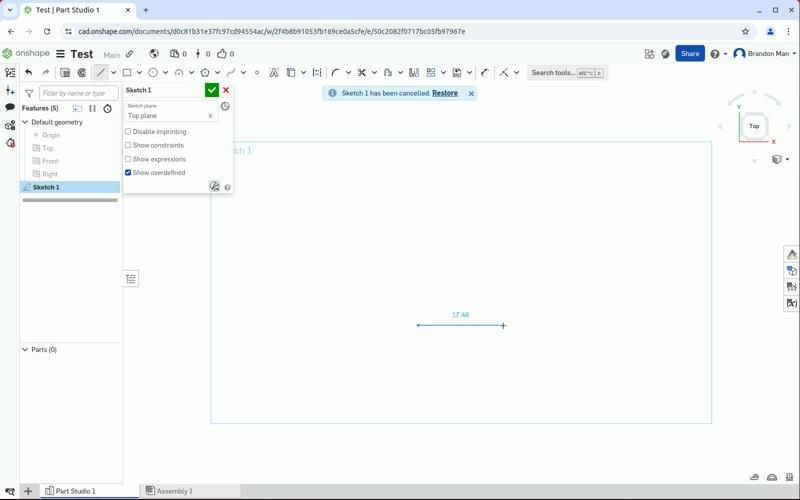
key_down(shift)
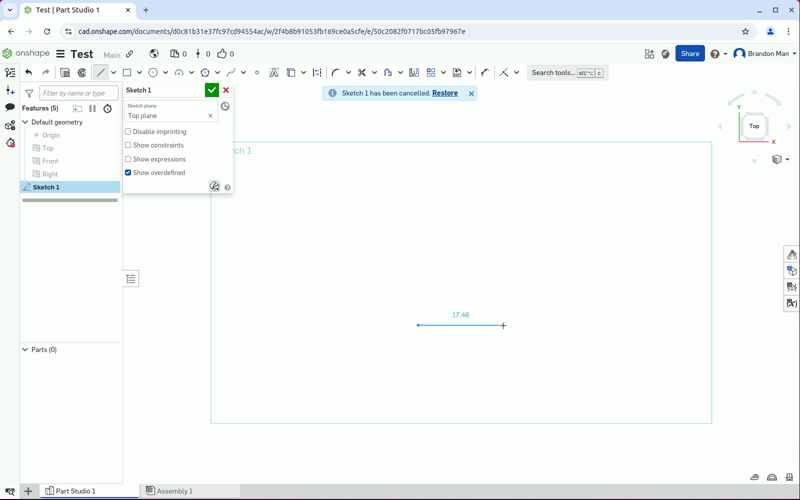
mouse_move(503, 240)
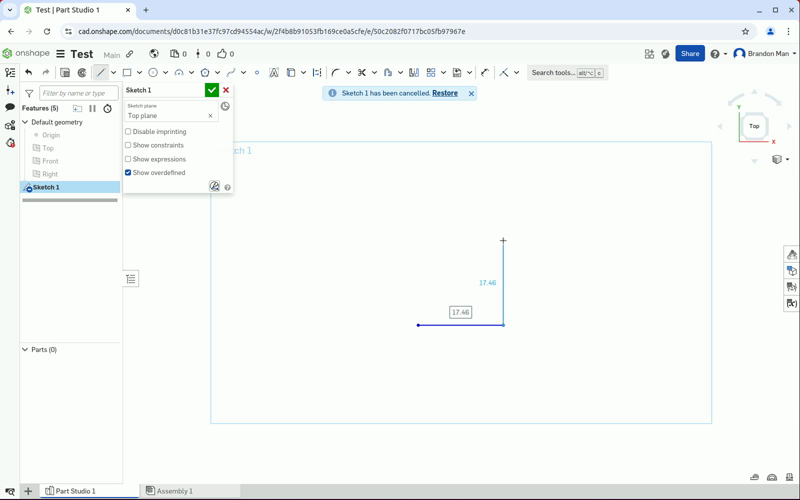
click(503, 240)
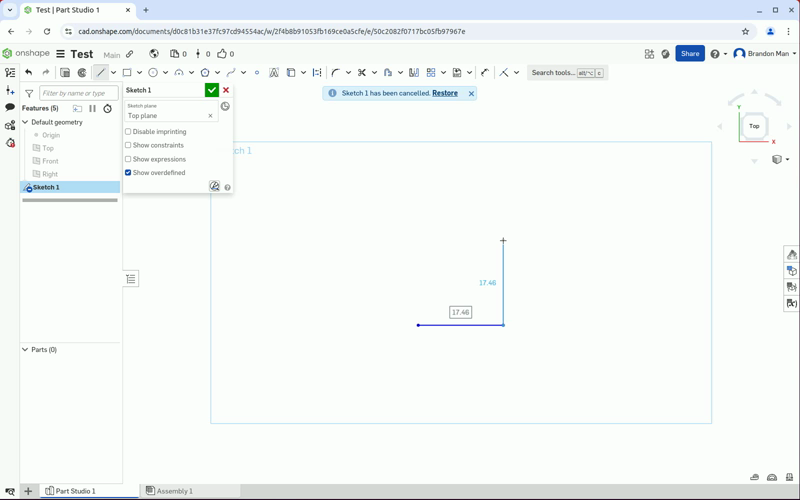
key_up(shift)
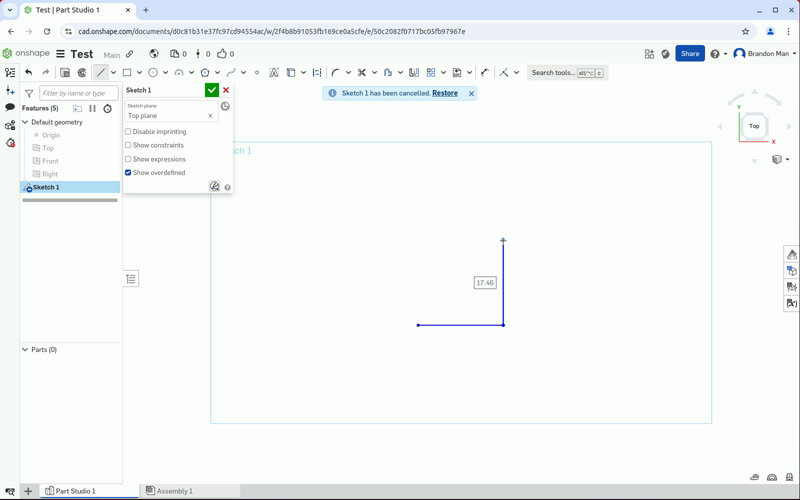
key_down(shift)
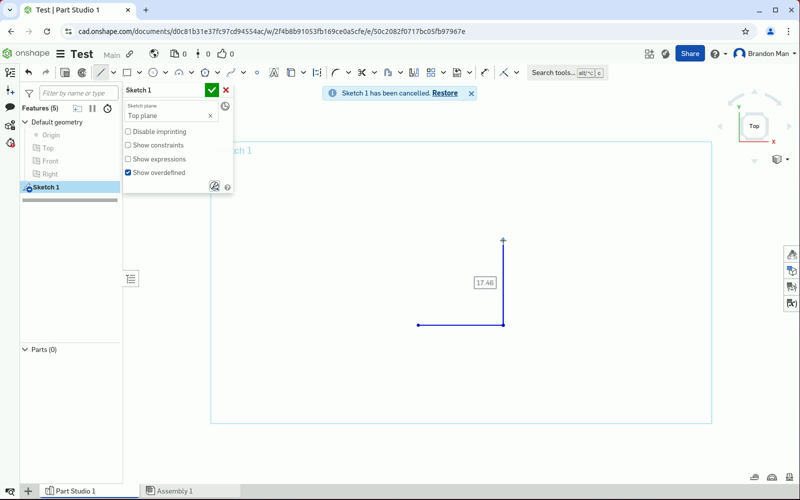
mouse_move(418, 240)
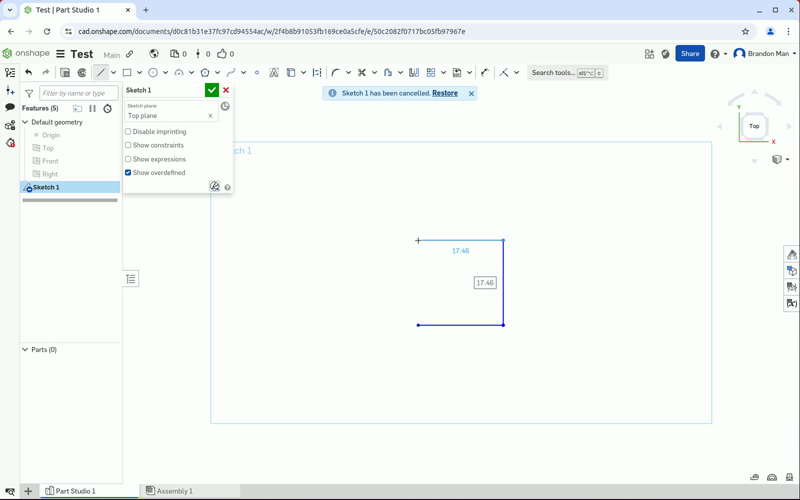
click(418, 240)
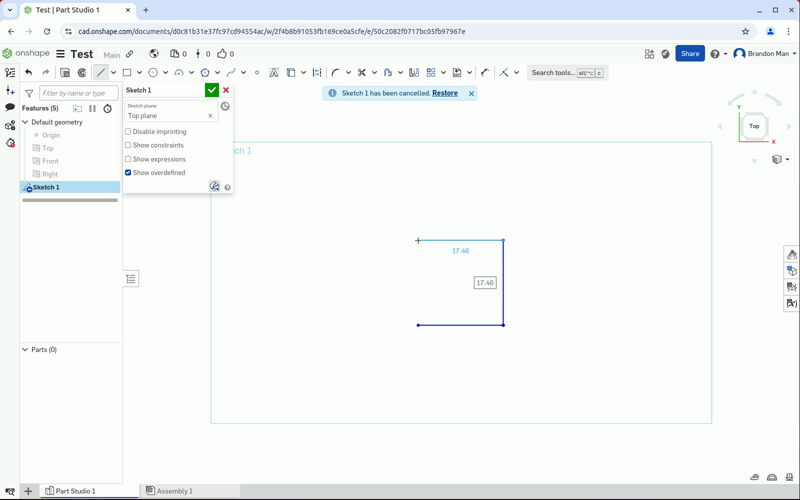
key_up(shift)
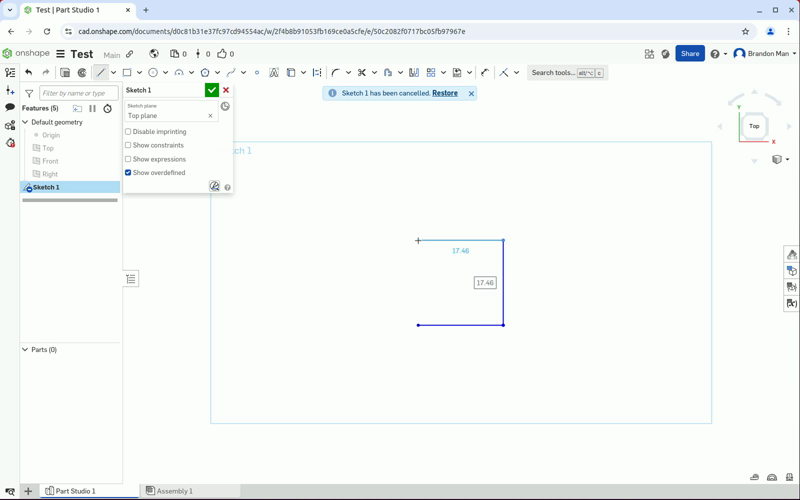
key_down(shift)
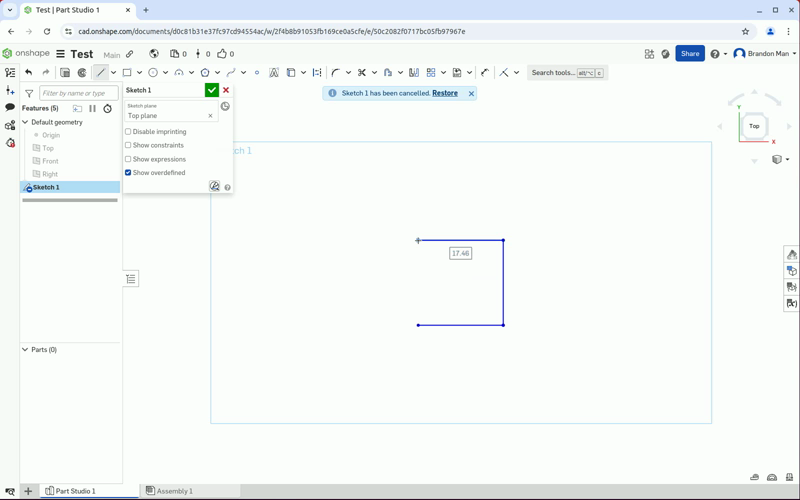
mouse_move(418, 325)
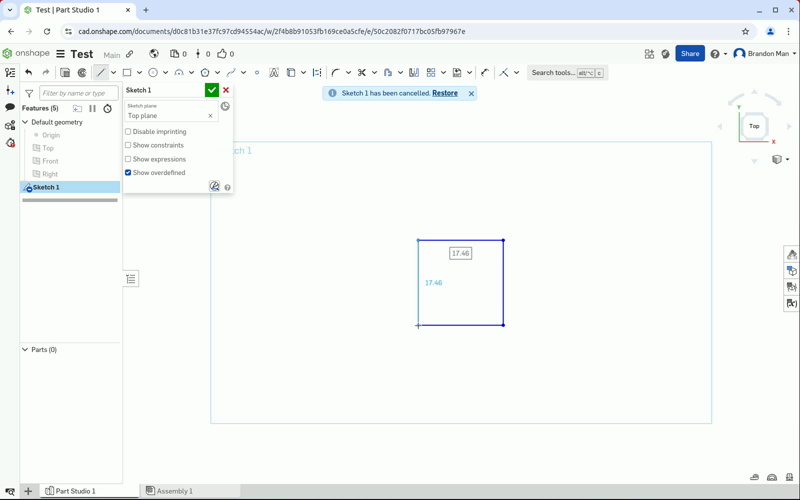
key_up(shift)
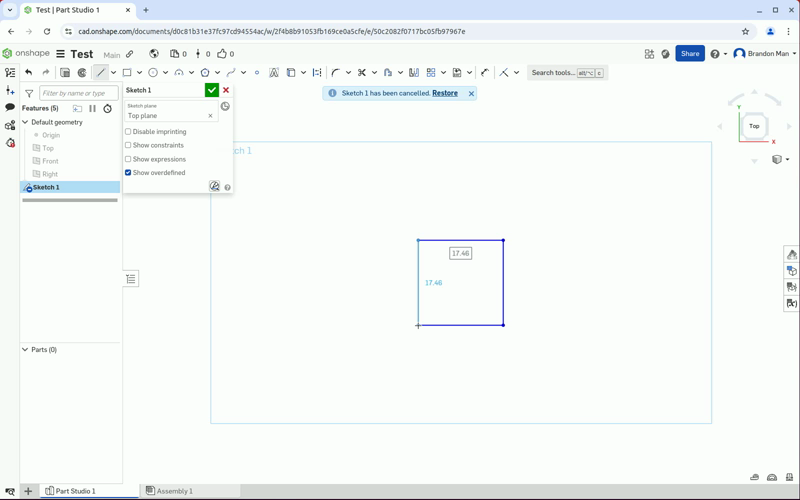
click(418, 325)
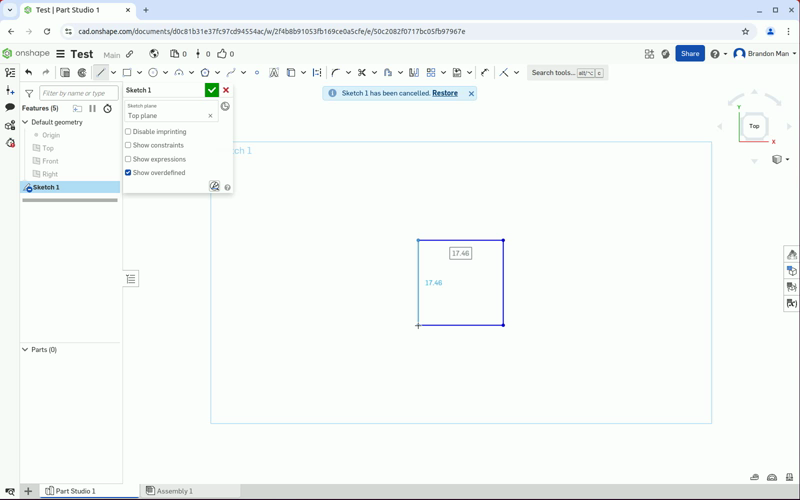
key(esc)
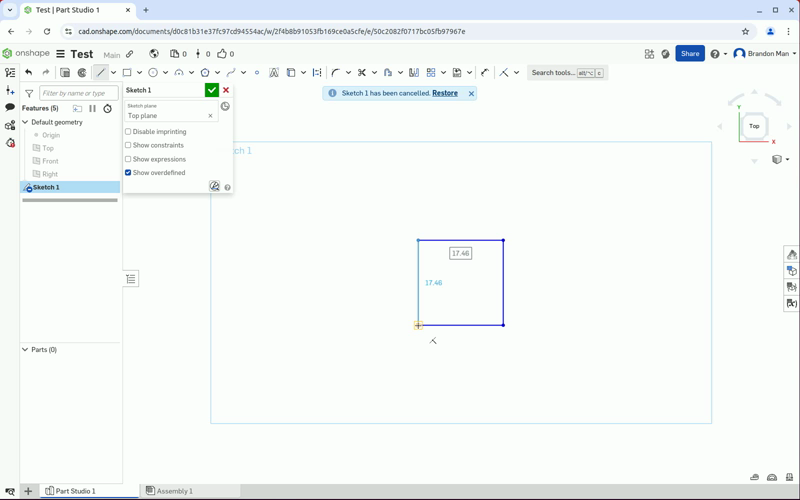
mouse_move(473, 281)
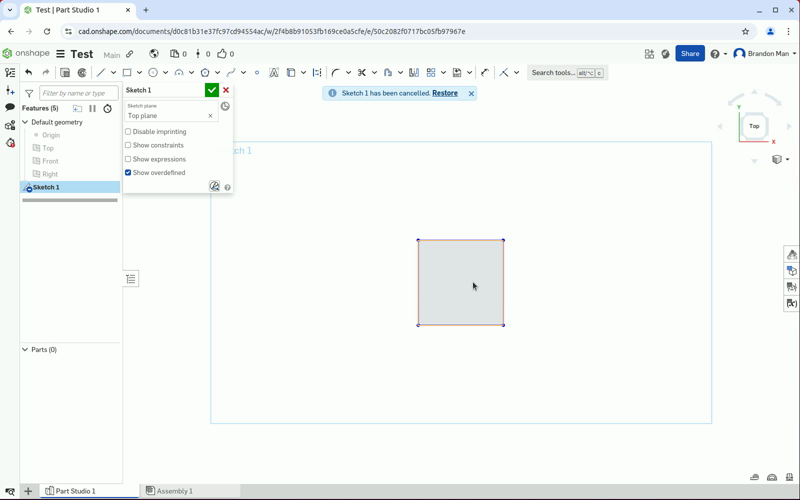
click(473, 281)
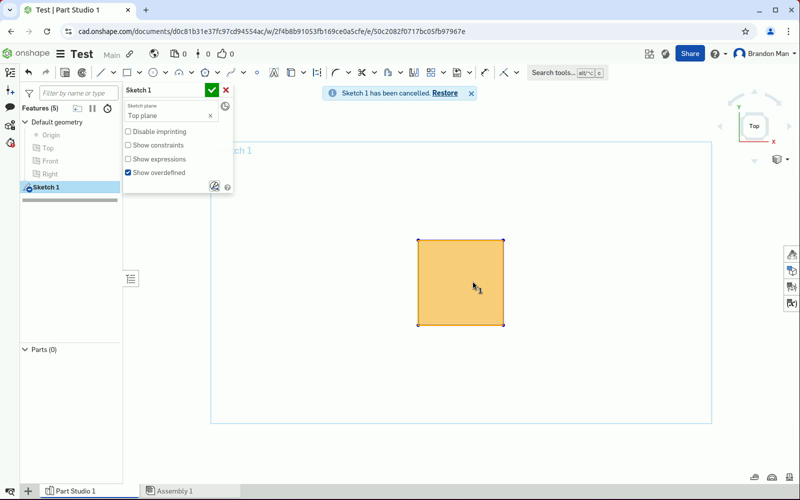
mouse_move(73, 352)
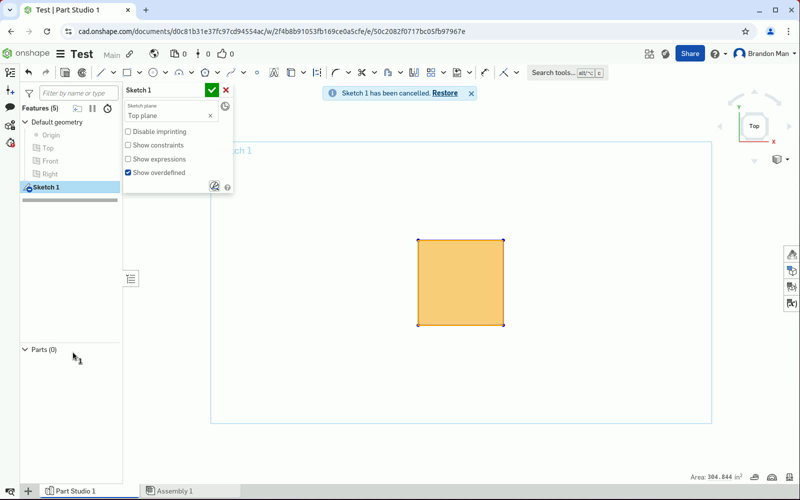
key(shift+y)
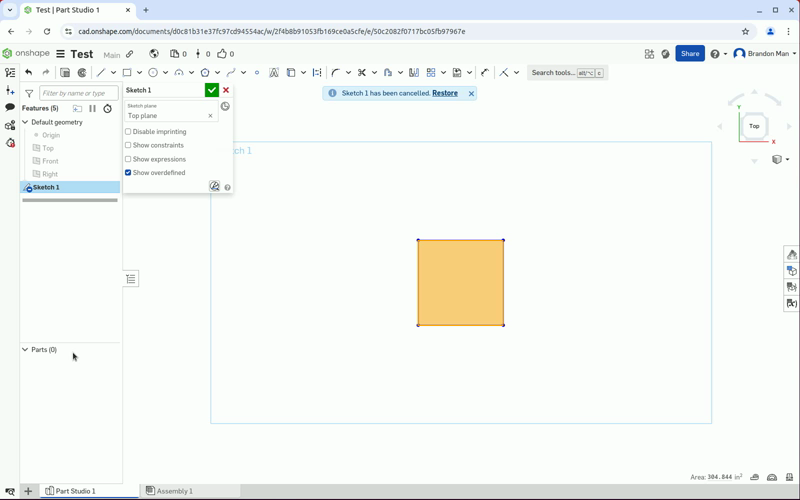
key(shift+e)
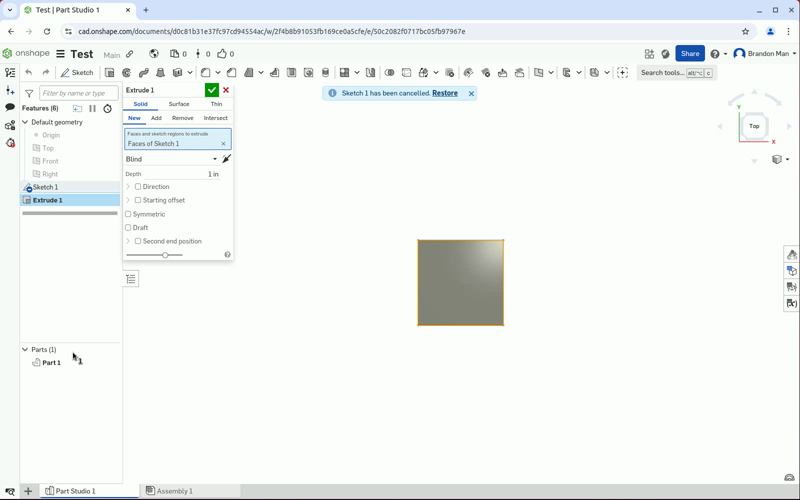
mouse_move(143, 106)
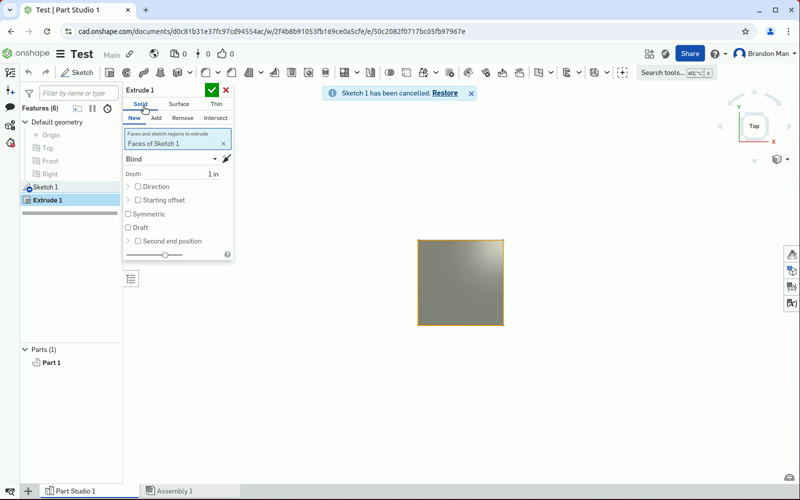
click(143, 106)
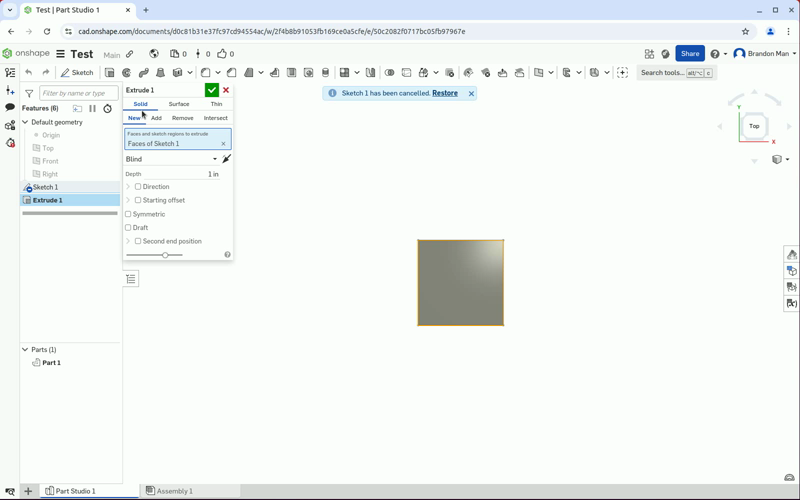
mouse_move(137, 120)
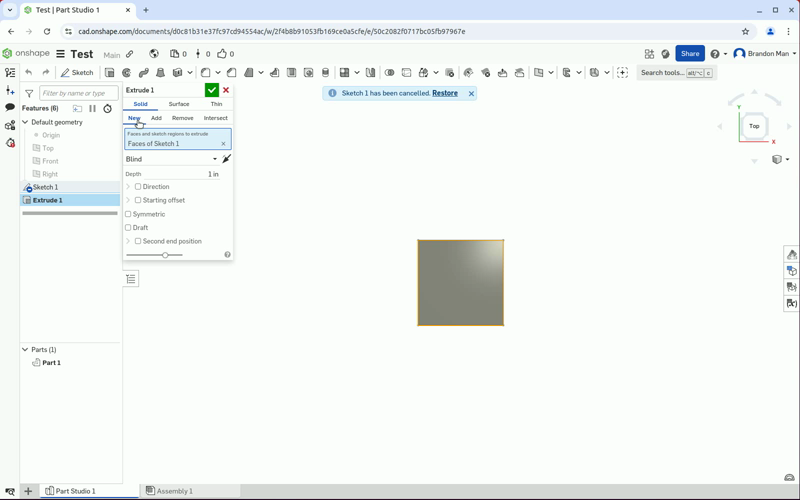
click(137, 120)
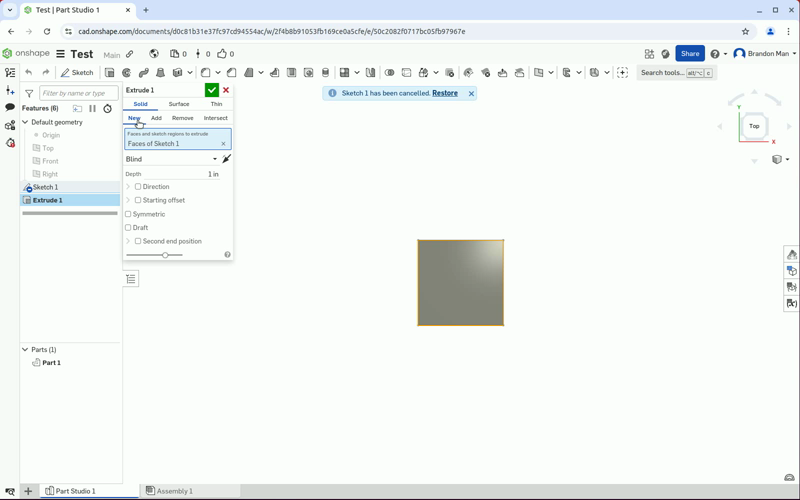
key(tab, 4)
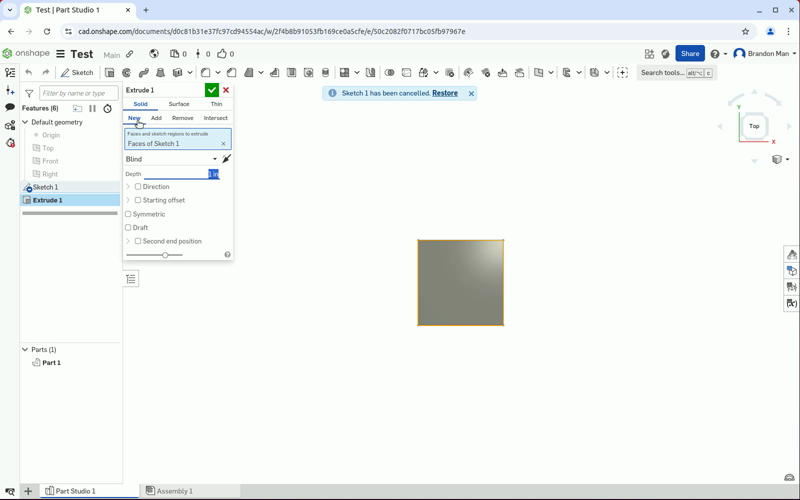
text(17.331)
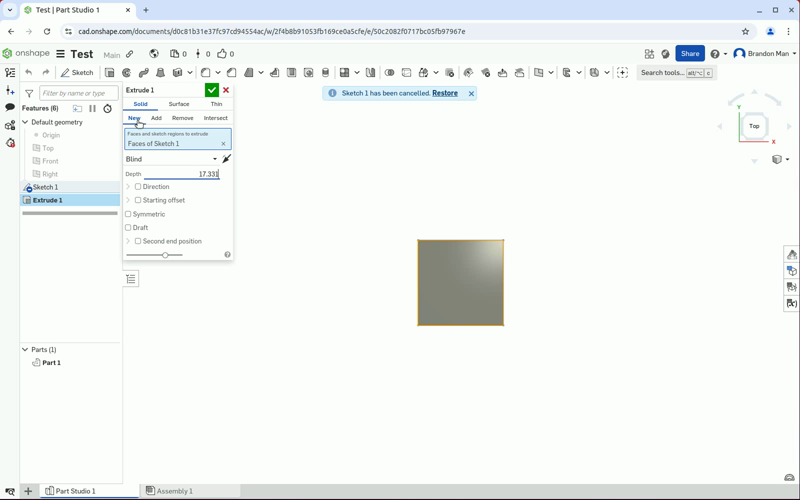
key(enter)
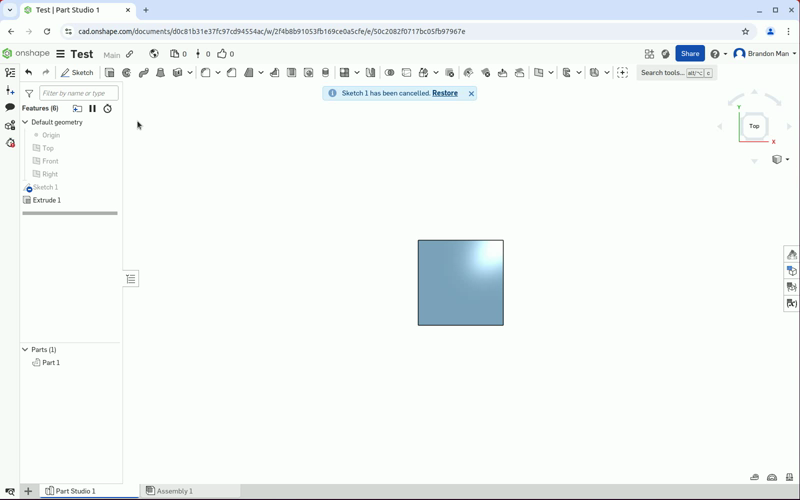
key(shift+h)
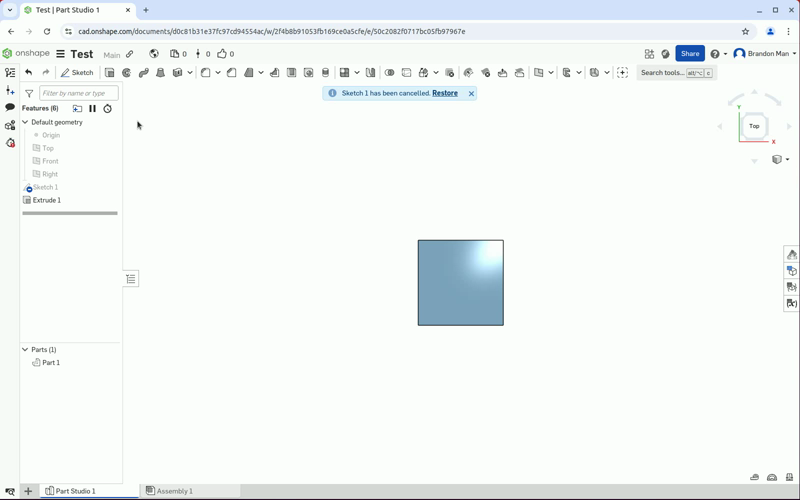
key(shift+h)
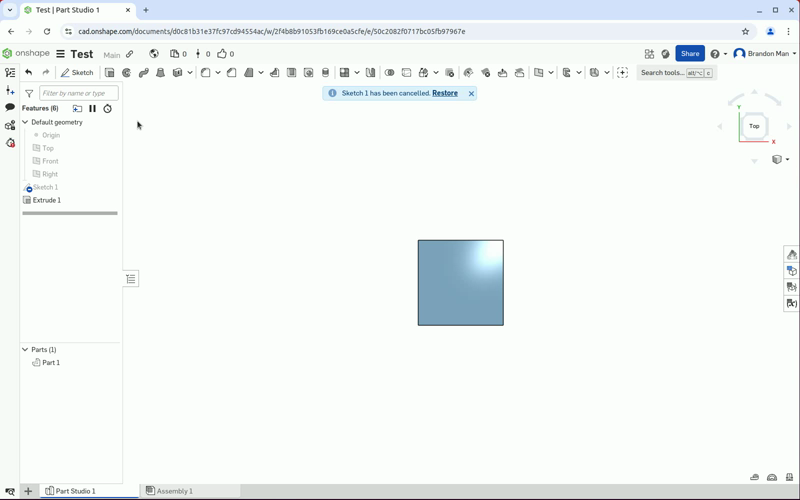
mouse_move(73, 189)
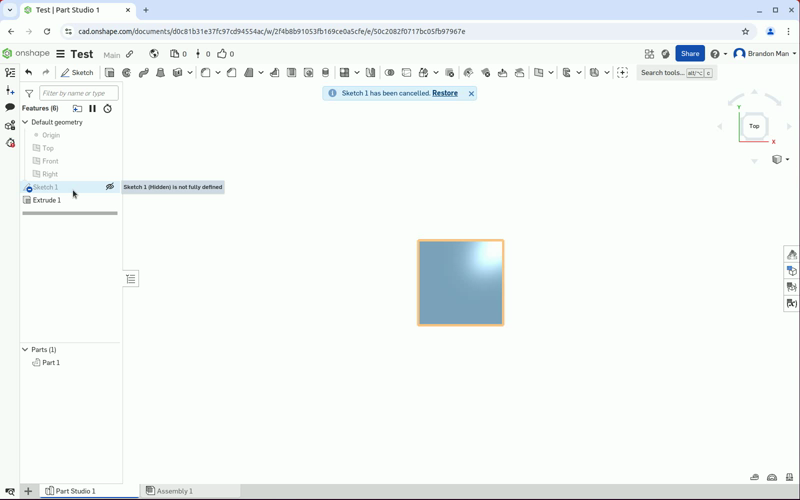
click(73, 189)
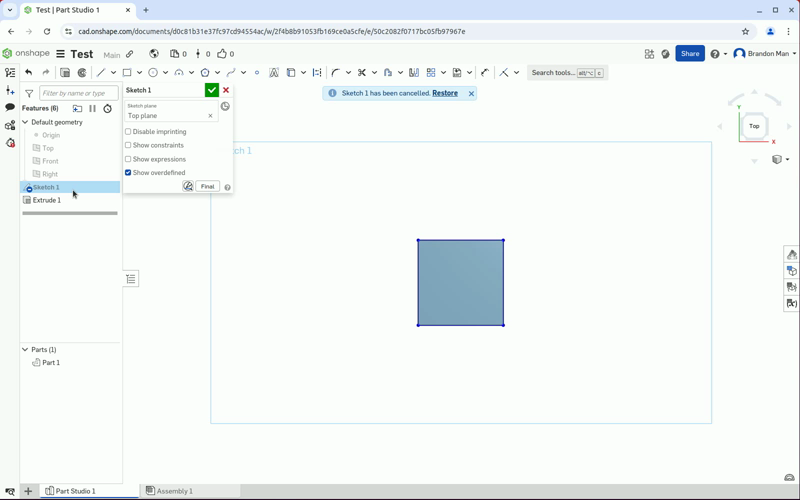
mouse_move(229, 92)
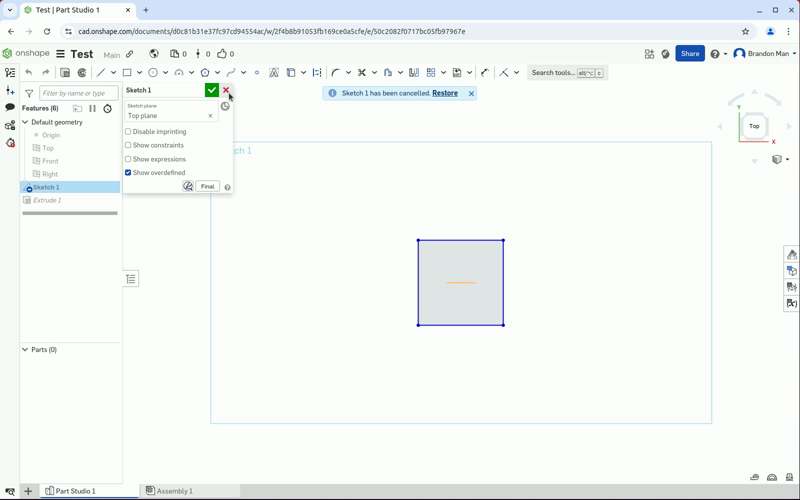
click(229, 92)
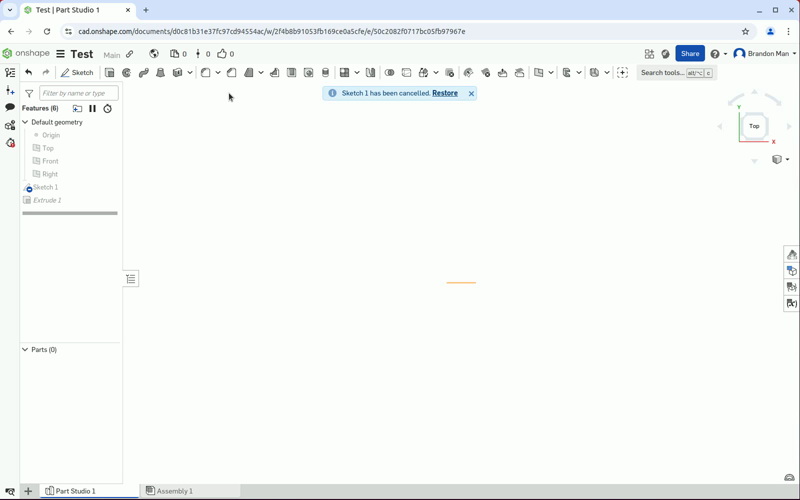
mouse_move(541, 75)
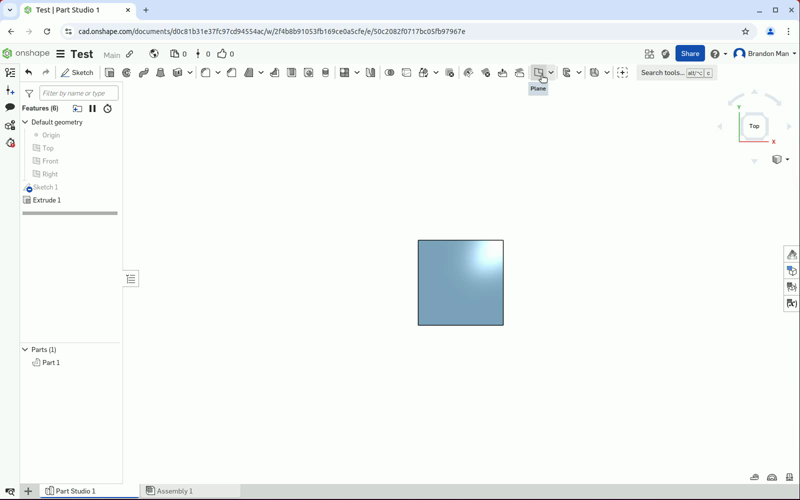
click(541, 75)
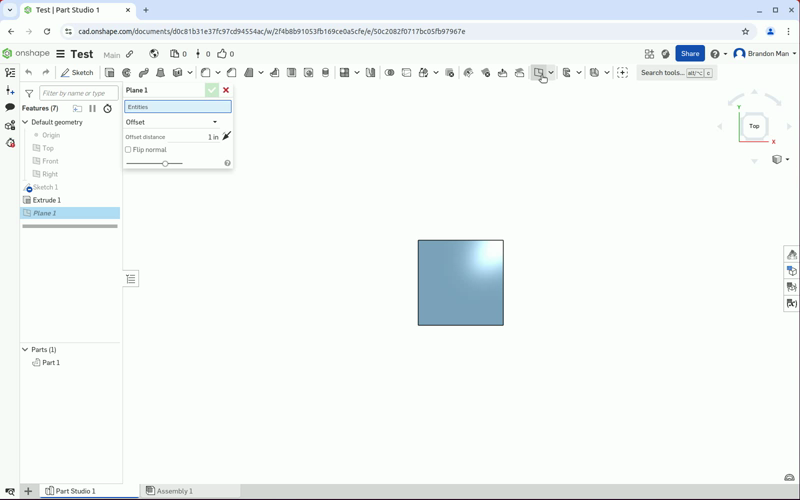
mouse_move(73, 150)
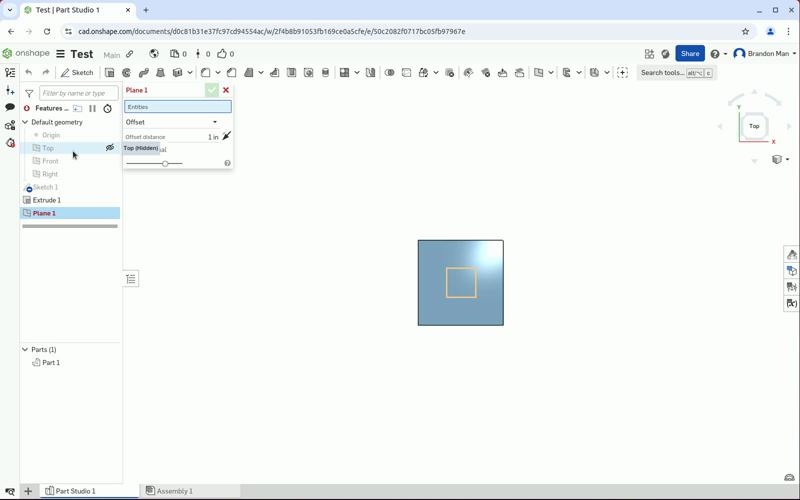
click(73, 150)
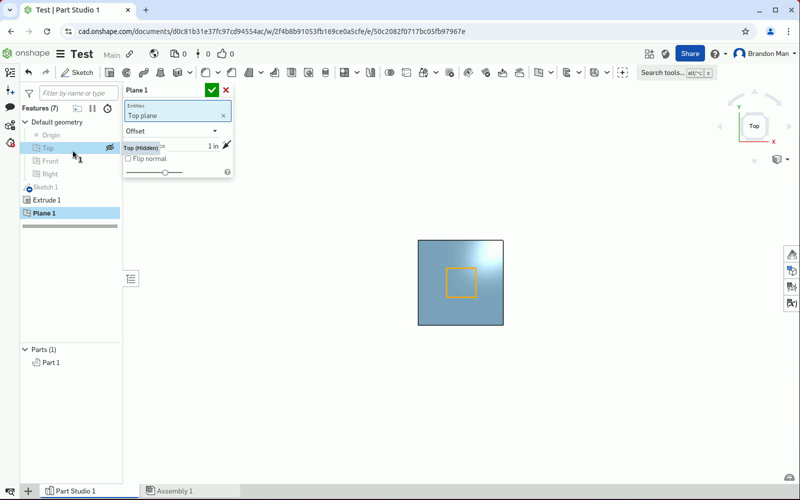
key(tab, 2)
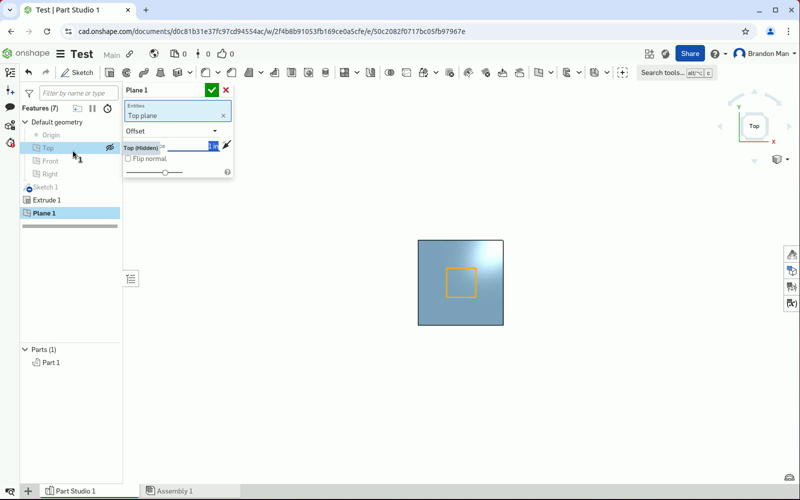
text(17.316)
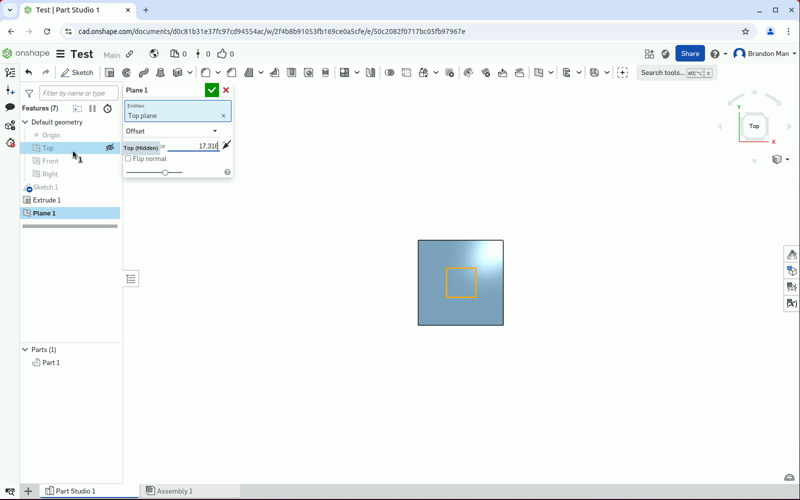
key(enter, 2)
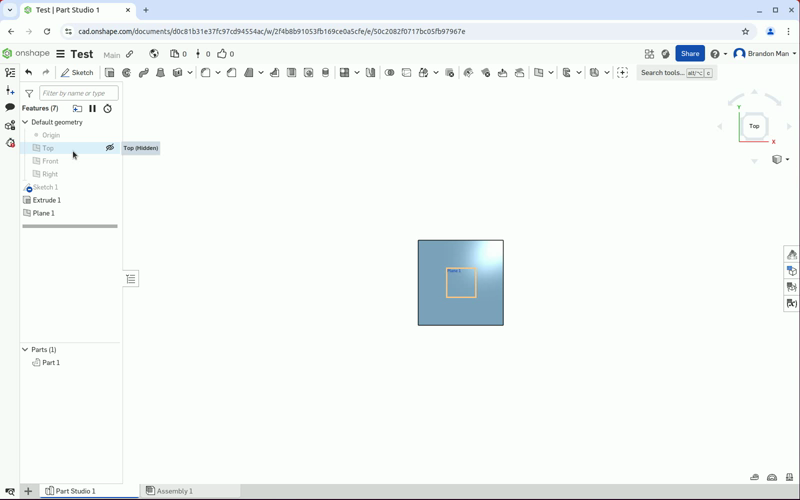
key(shift+s)
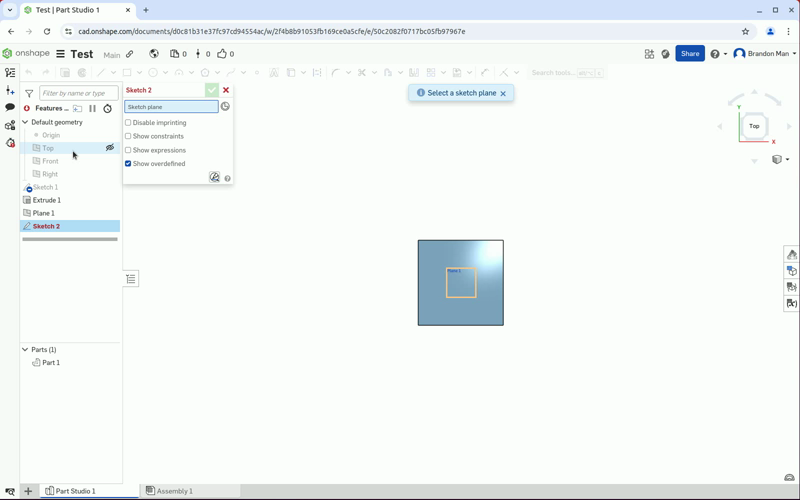
mouse_move(73, 215)
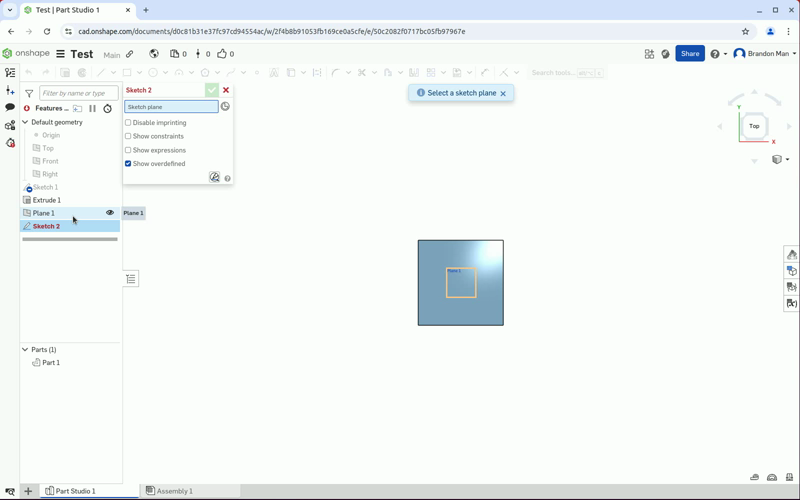
click(73, 215)
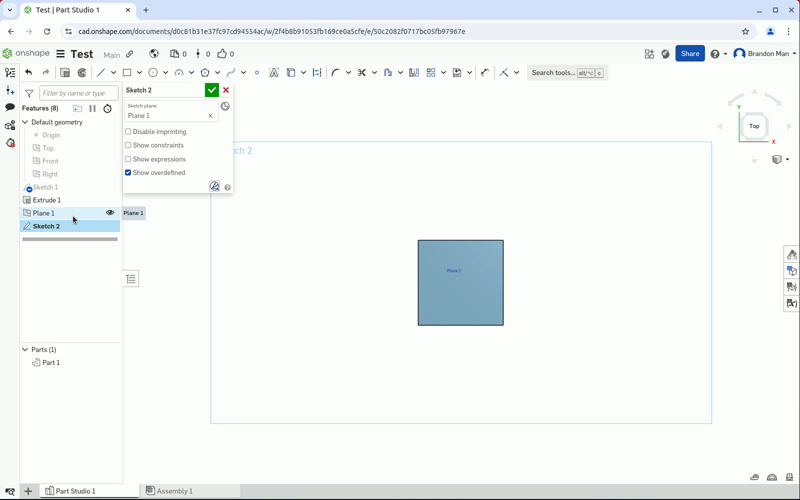
mouse_move(73, 352)
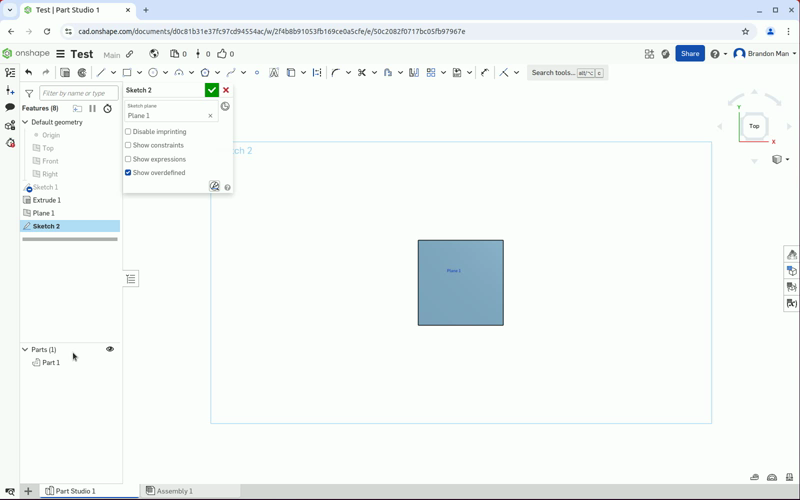
key(y)
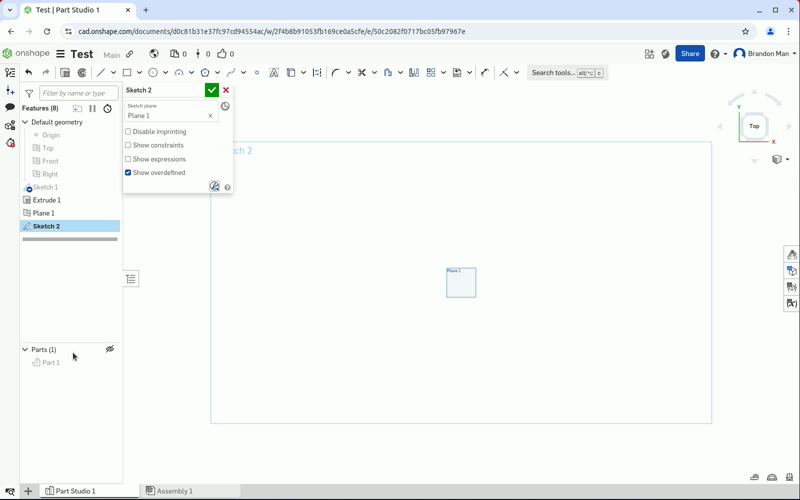
key(l)
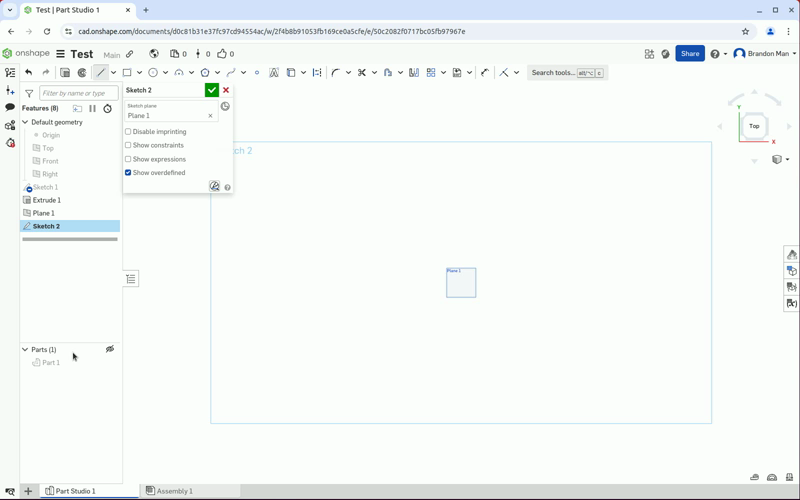
key_down(shift)
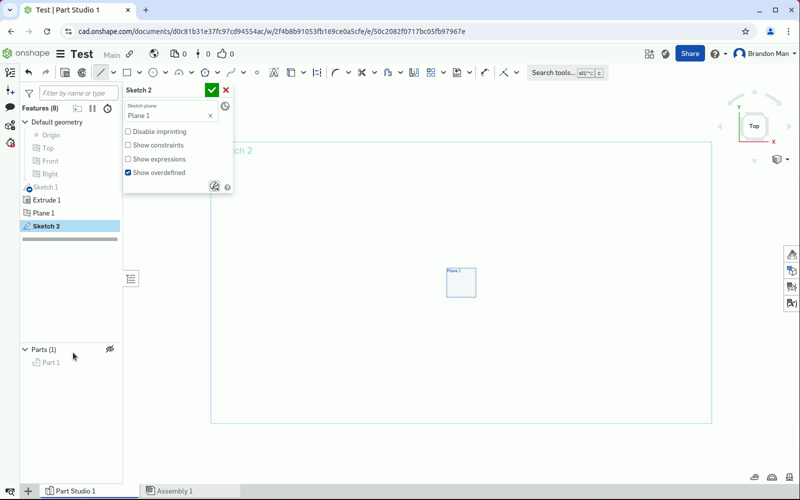
mouse_move(446, 297)
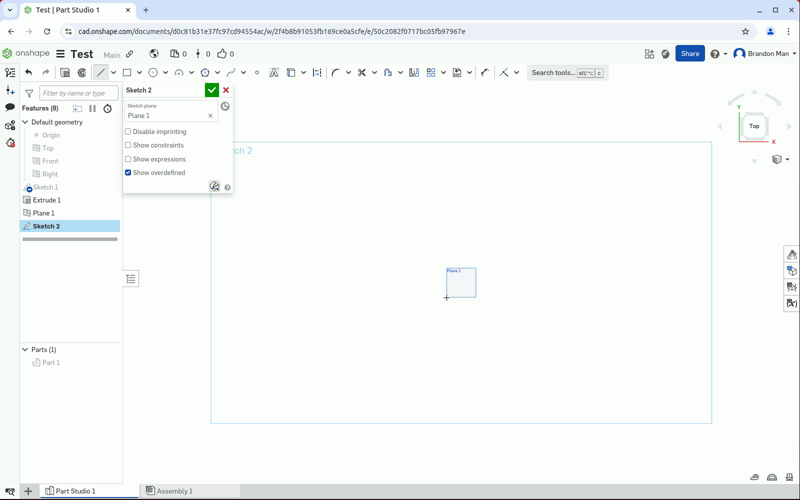
click(446, 297)
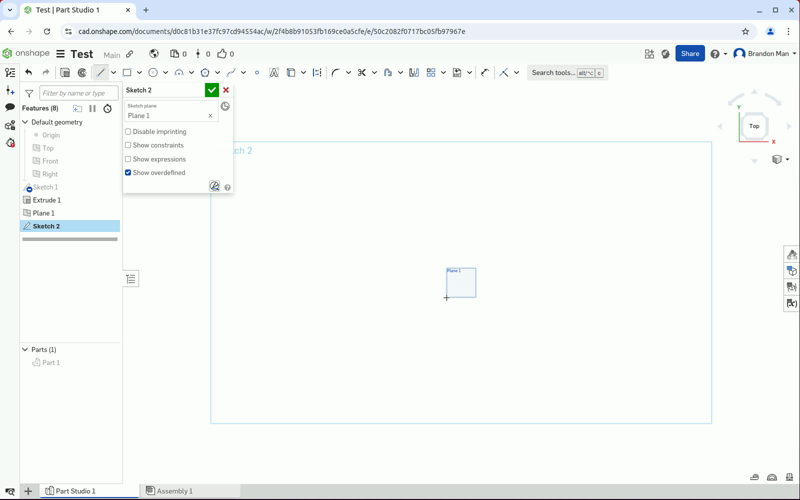
key_up(shift)
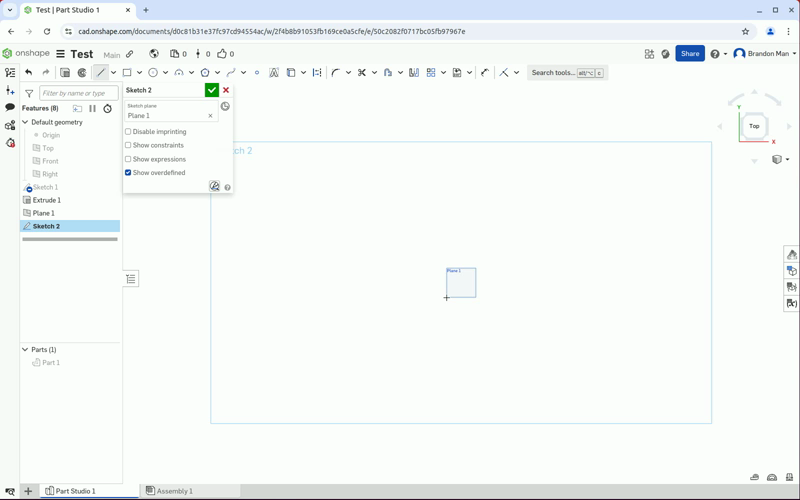
key_down(shift)
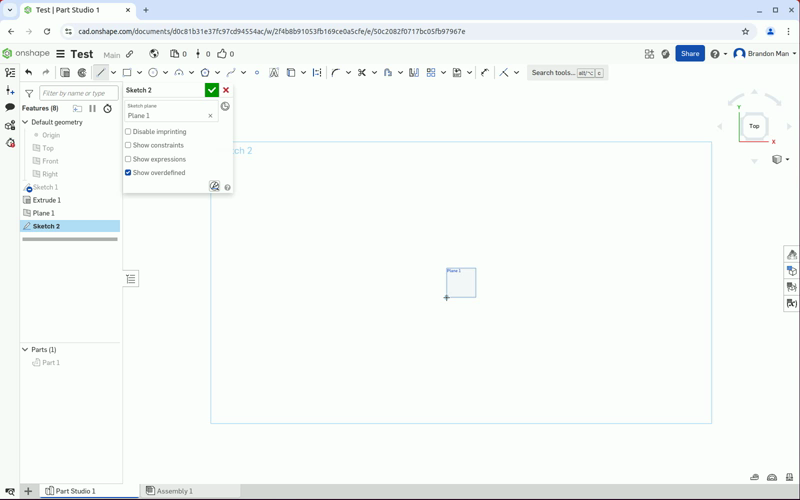
mouse_move(476, 297)
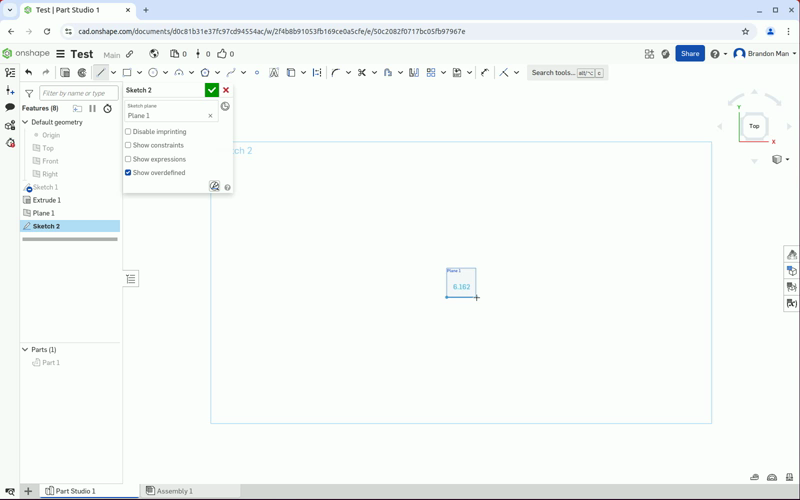
mouse_move(475, 297)
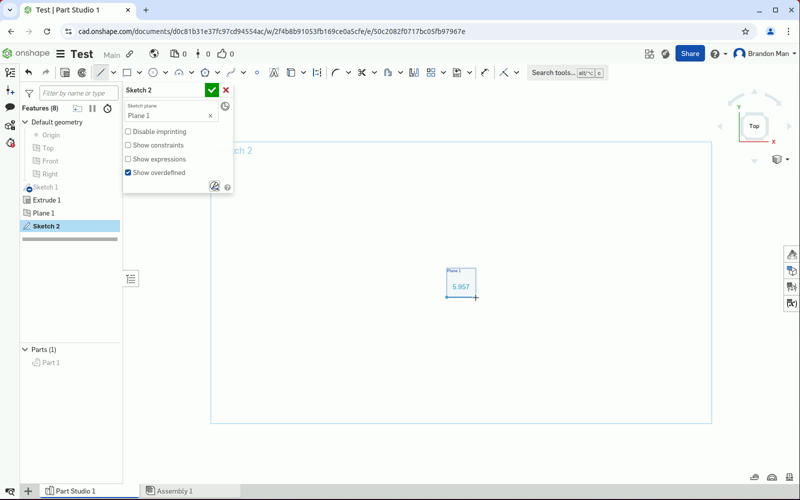
click(475, 297)
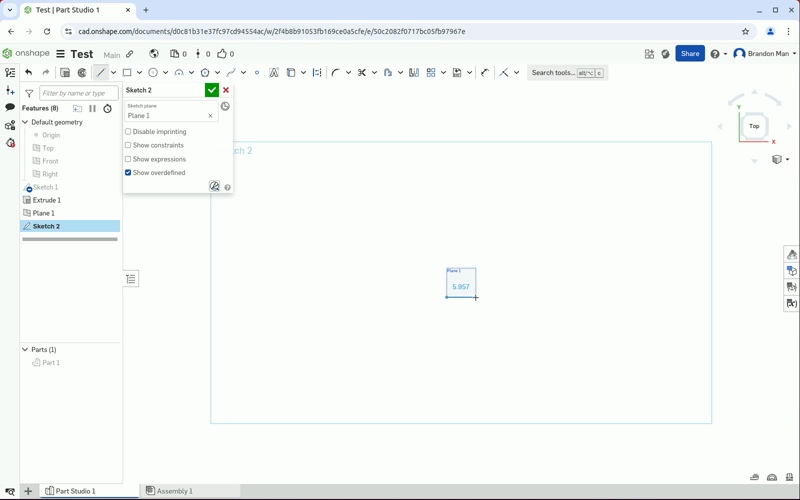
key_up(shift)
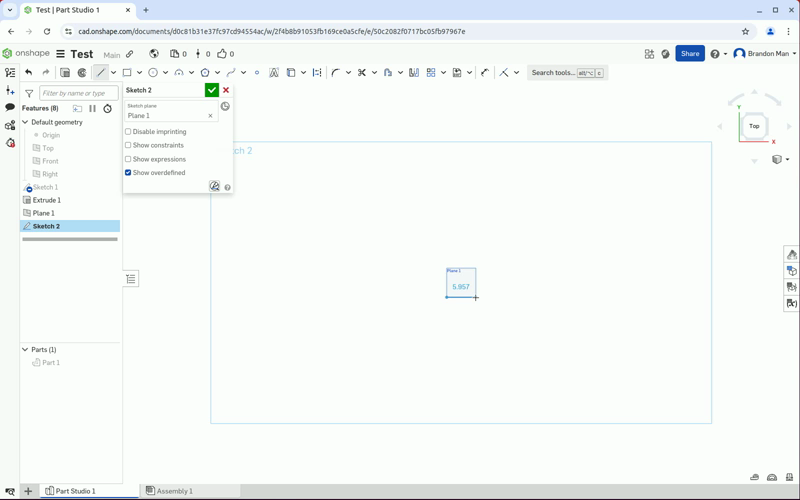
key_down(shift)
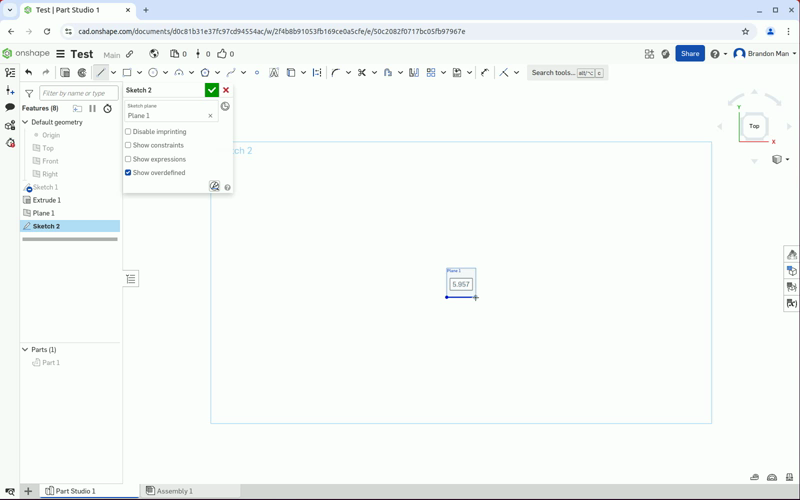
mouse_move(505, 297)
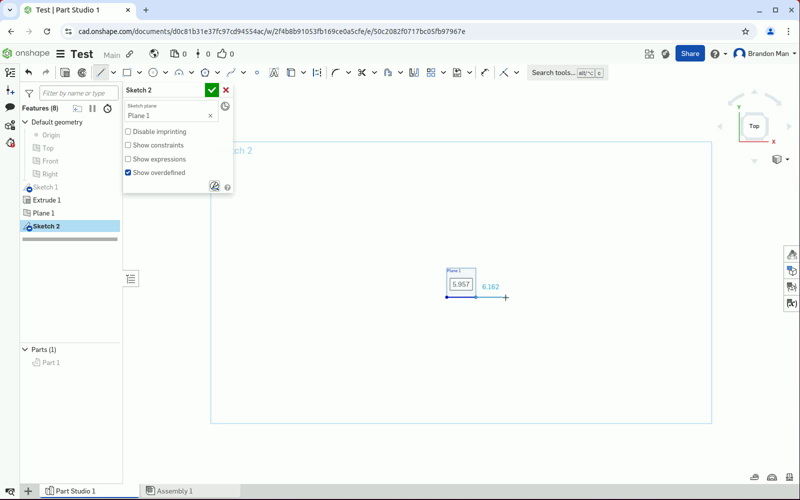
mouse_move(475, 267)
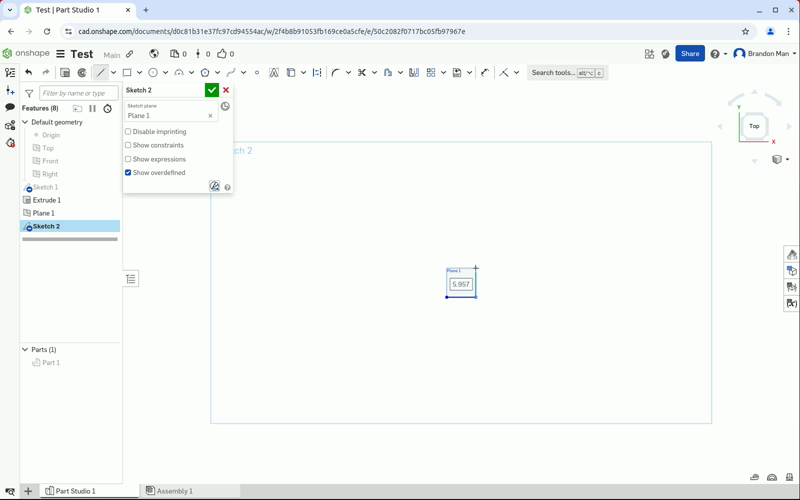
click(475, 267)
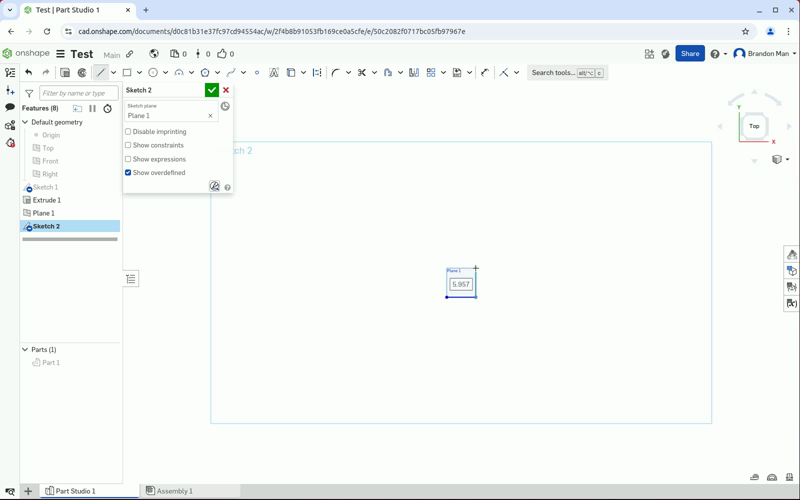
key_up(shift)
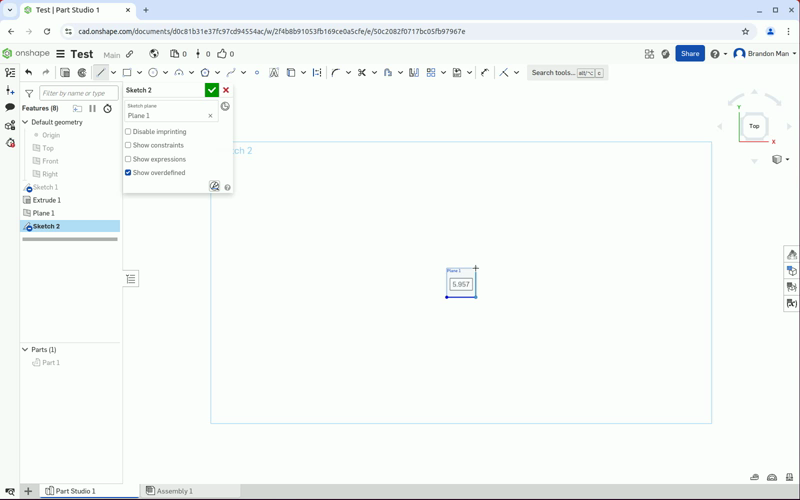
key_down(shift)
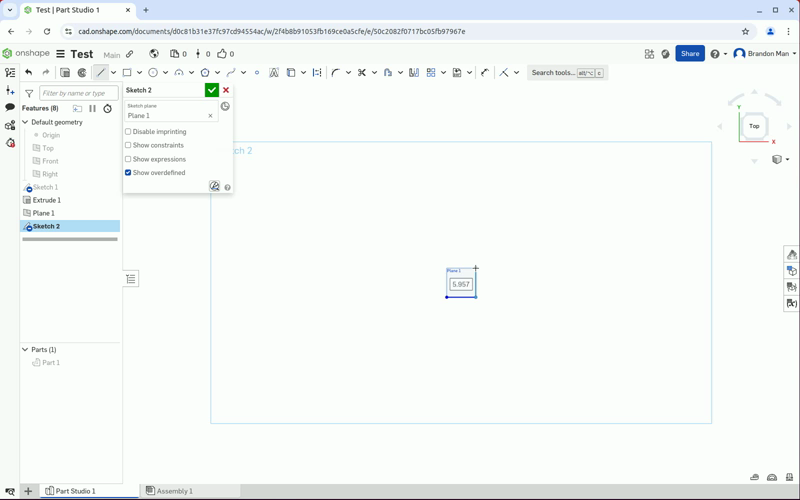
mouse_move(505, 267)
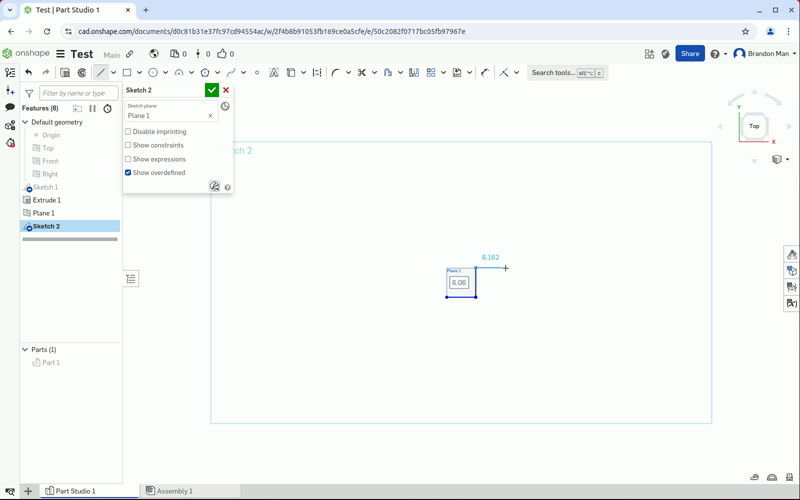
mouse_move(446, 267)
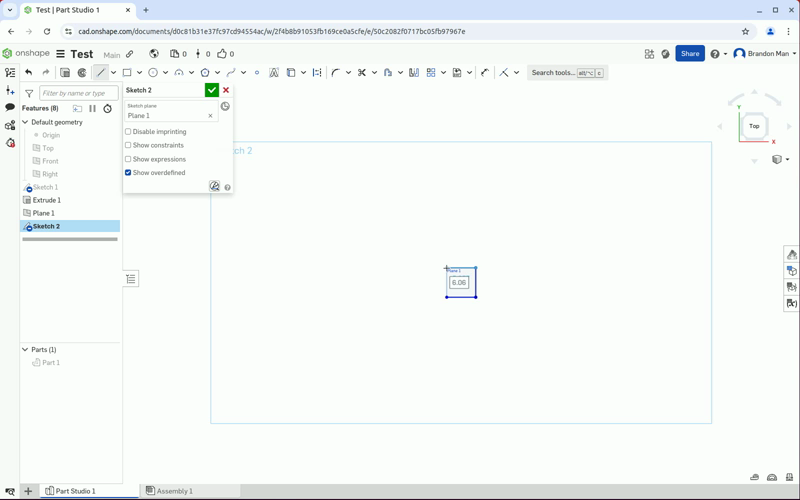
click(446, 267)
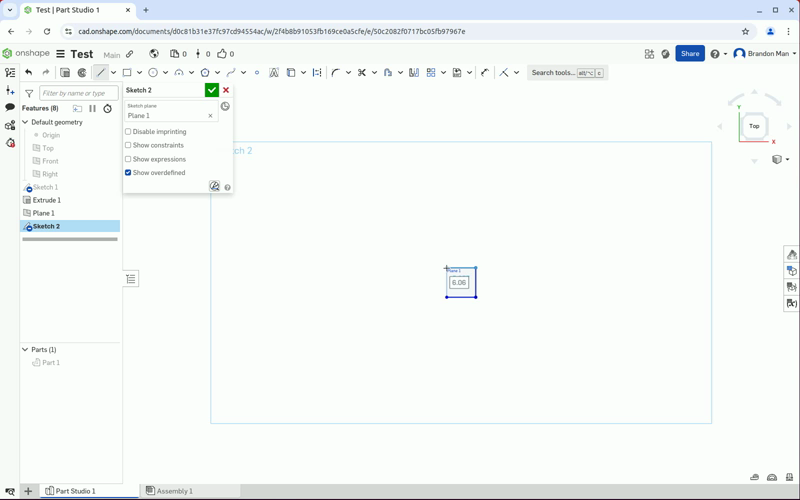
key_up(shift)
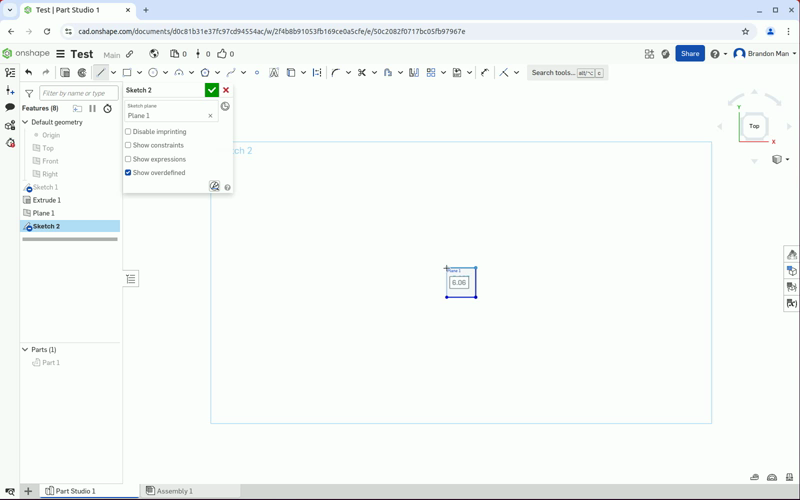
mouse_move(476, 267)
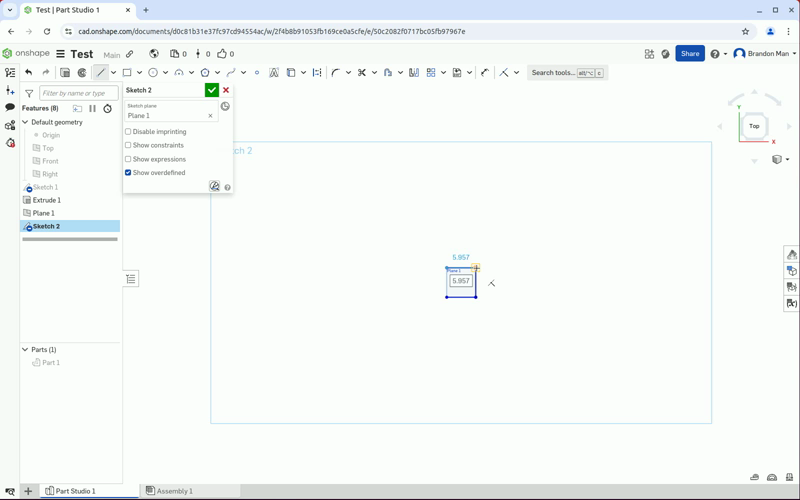
key_down(shift)
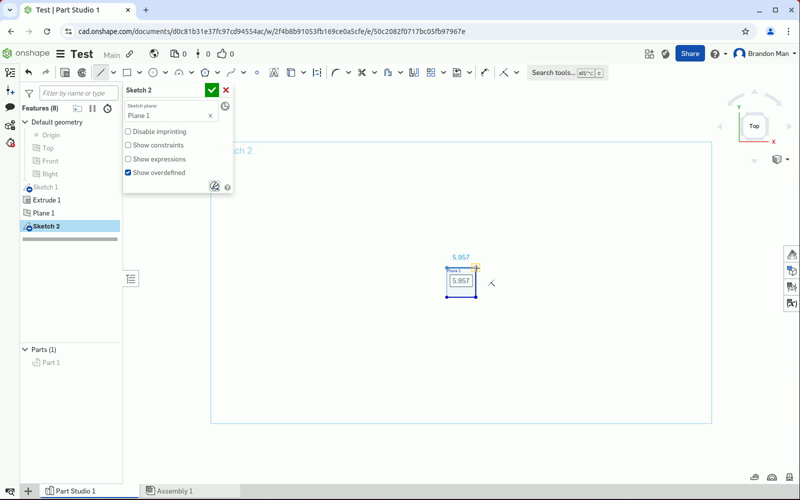
mouse_move(446, 297)
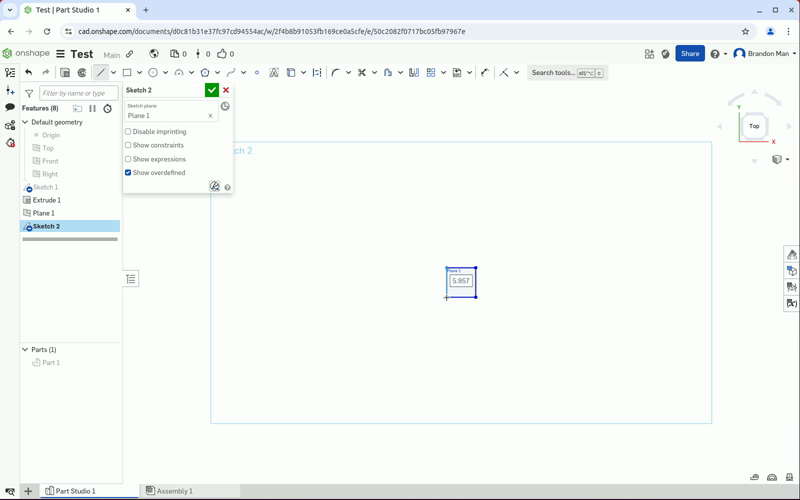
key_up(shift)
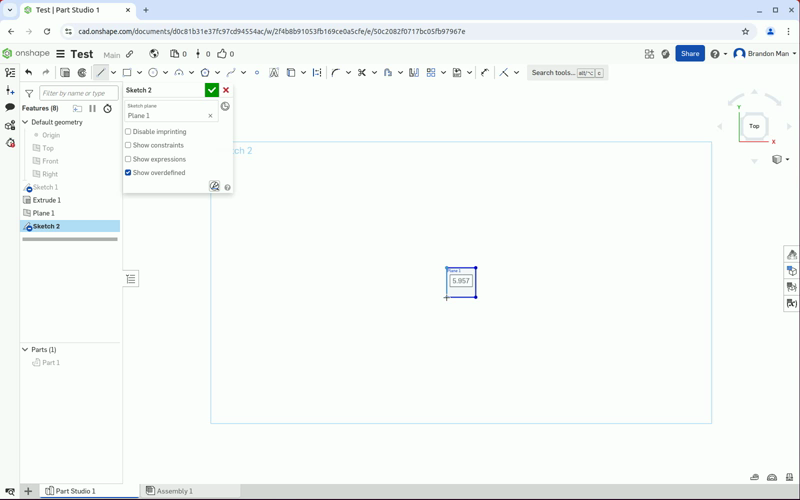
click(446, 297)
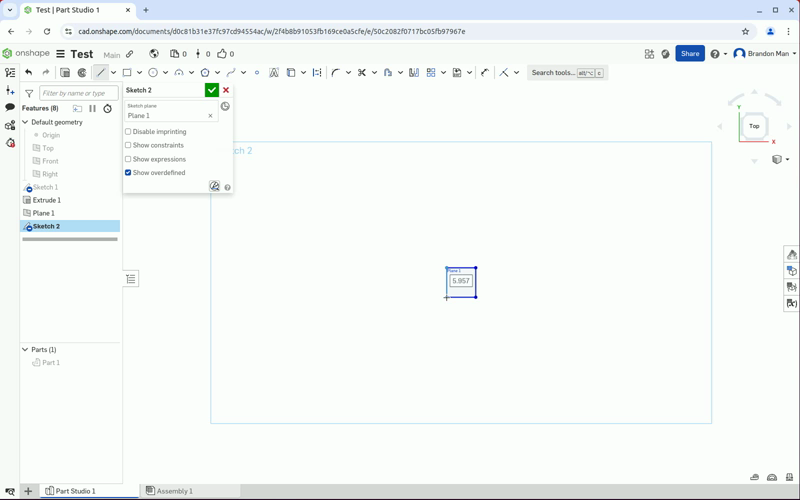
key(esc)
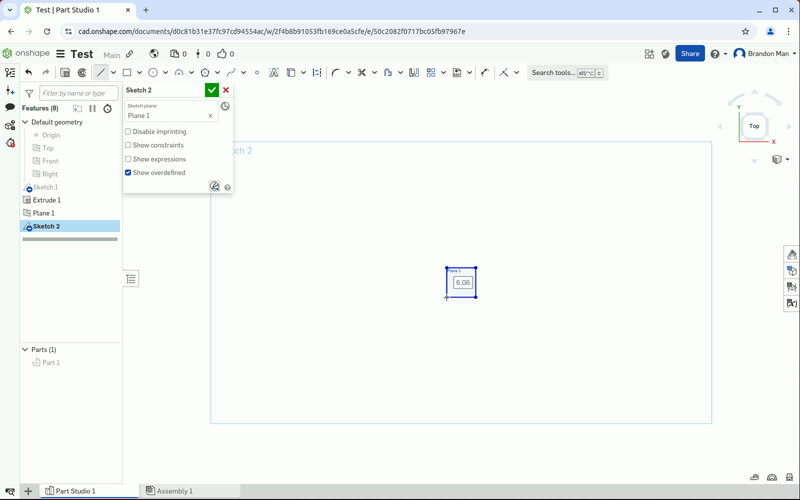
mouse_move(457, 279)
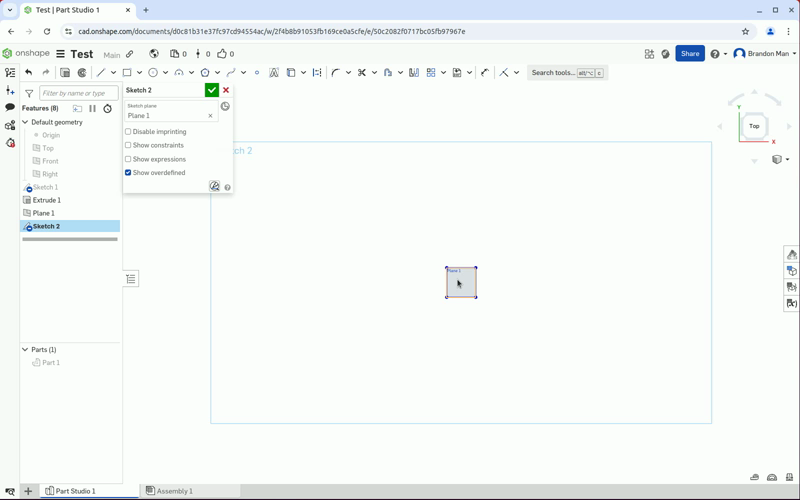
scroll(6)
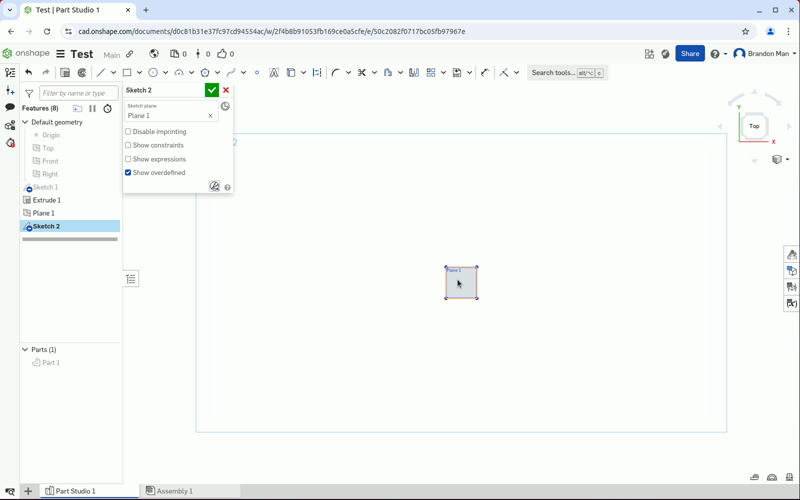
scroll(6)
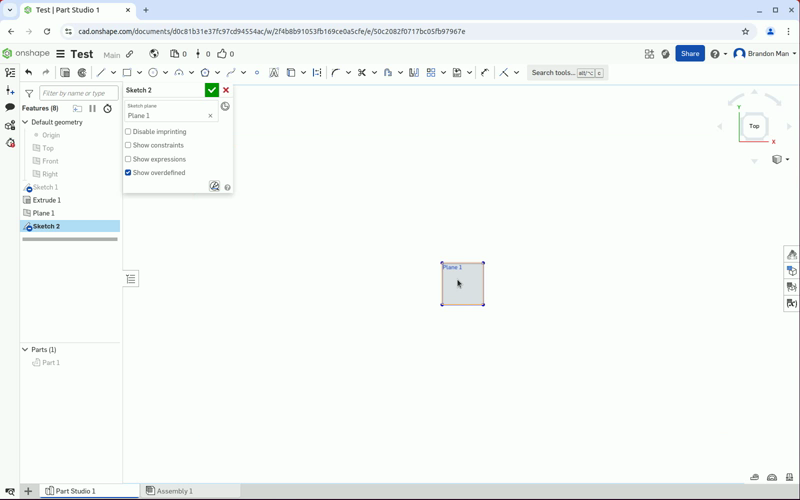
scroll(6)
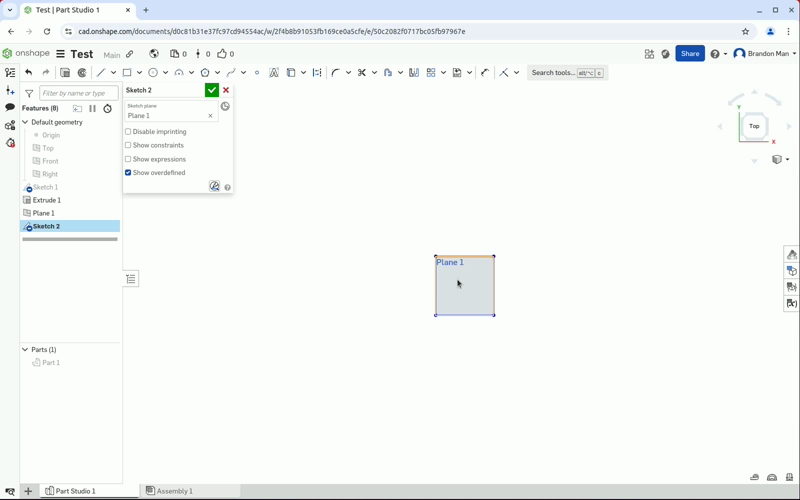
scroll(6)
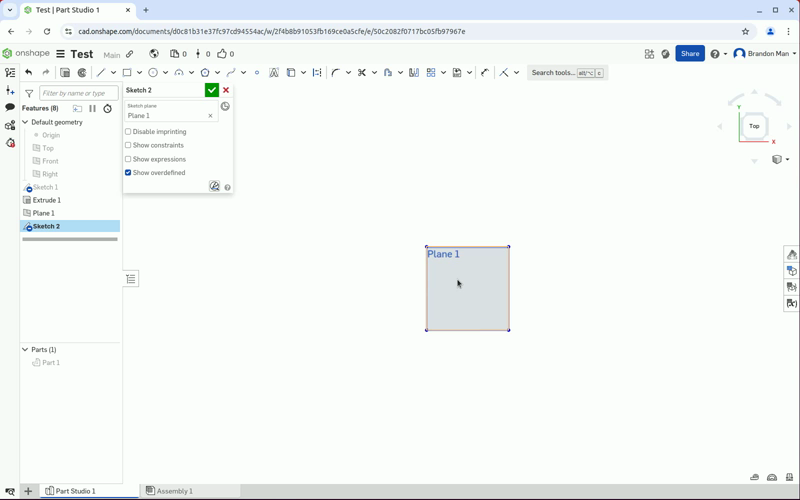
scroll(6)
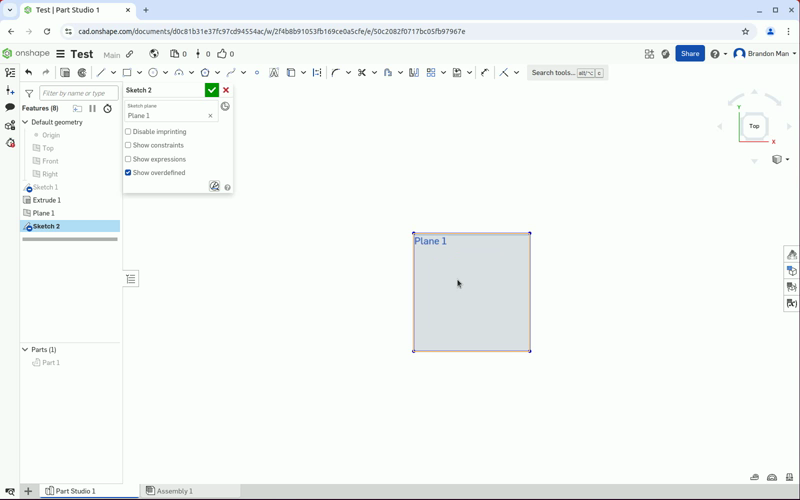
scroll(6)
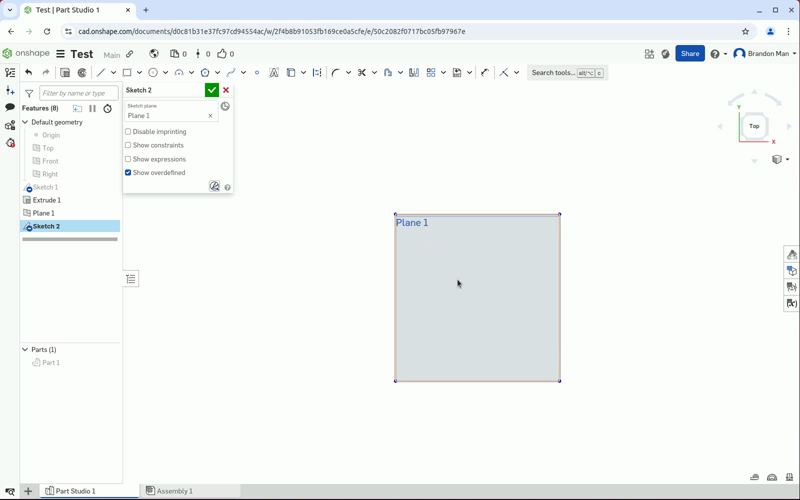
scroll(6)
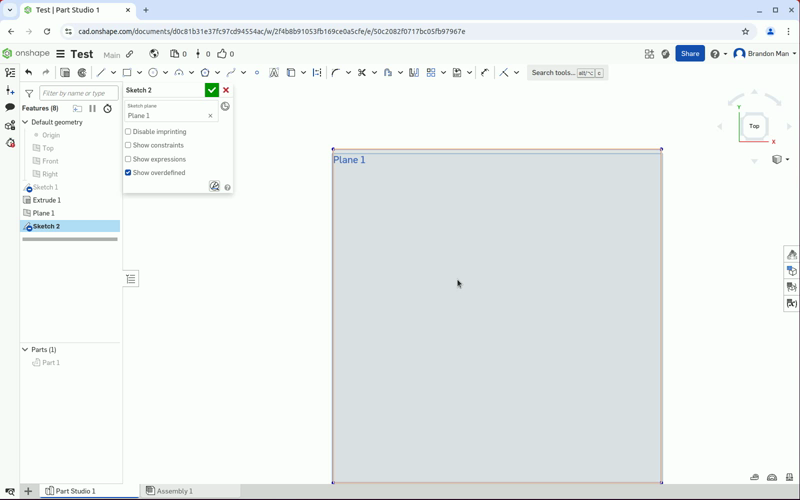
click(457, 279)
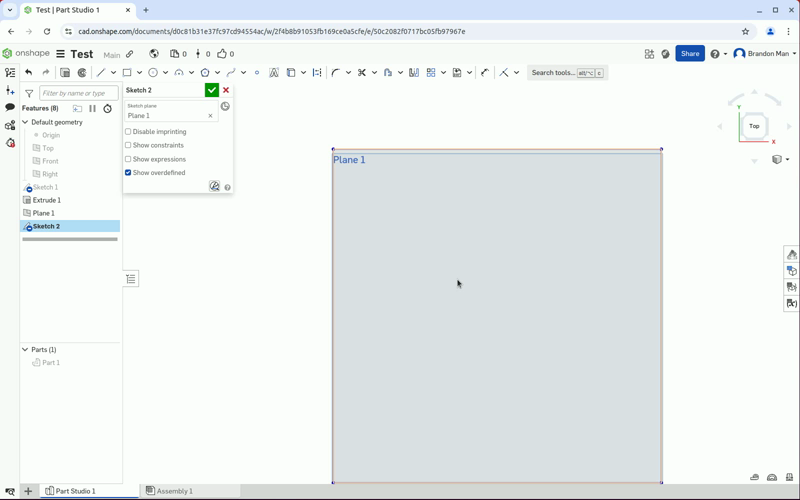
scroll(-6)
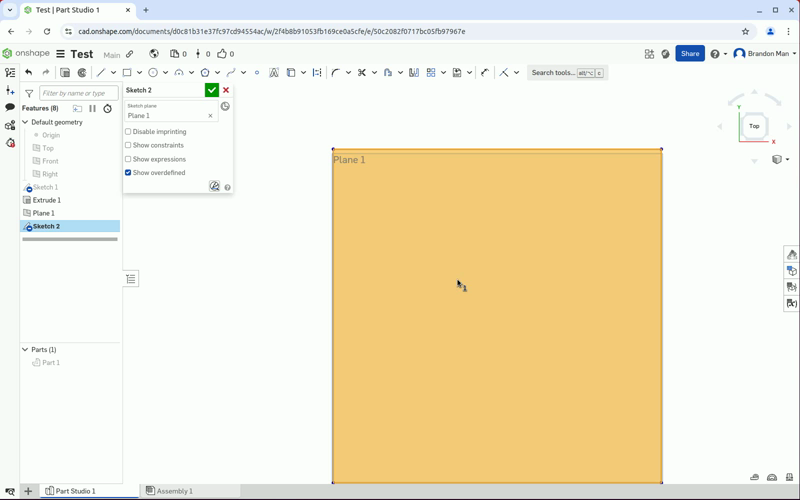
scroll(-6)
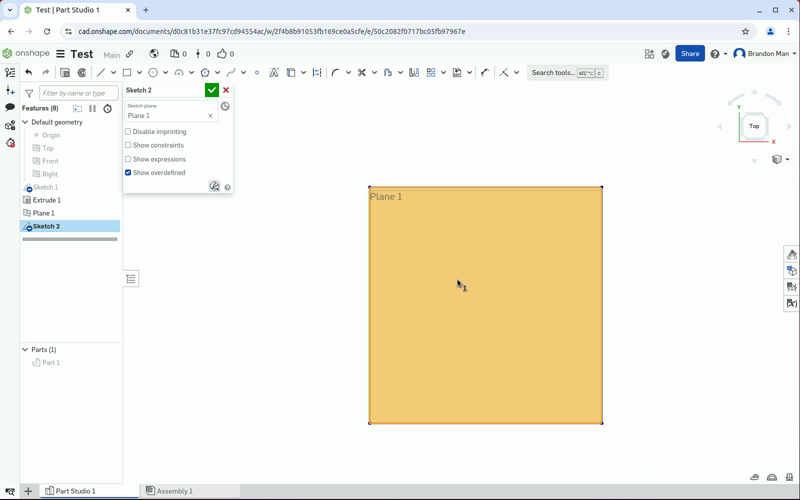
scroll(-6)
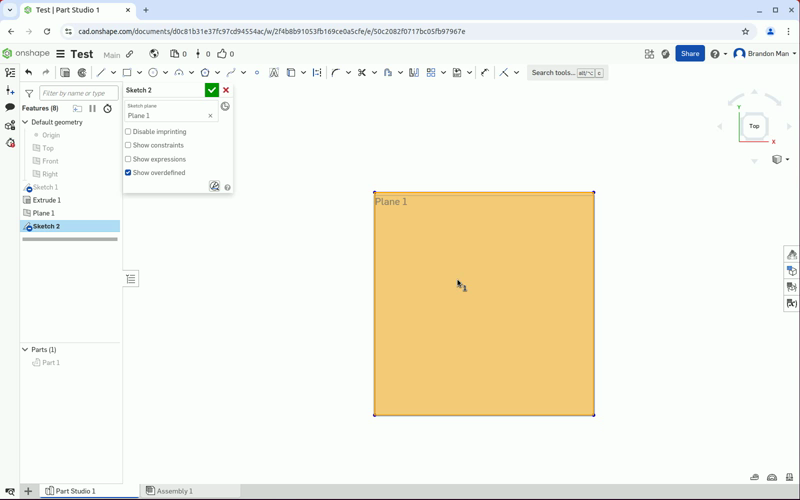
scroll(-6)
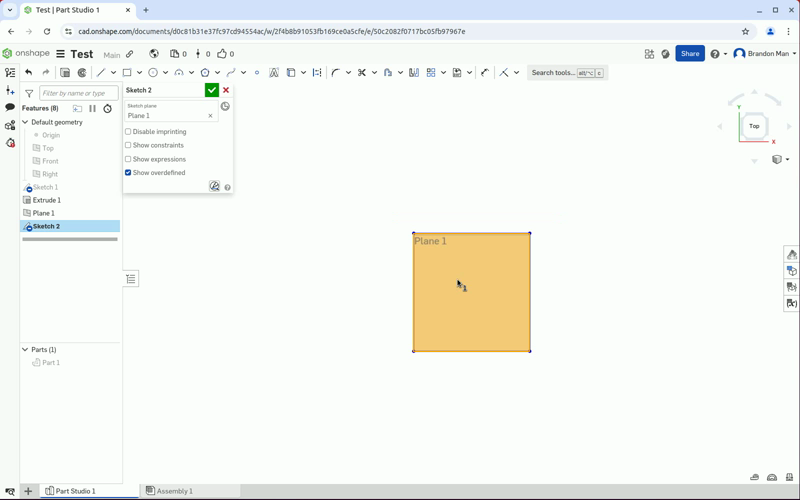
scroll(-6)
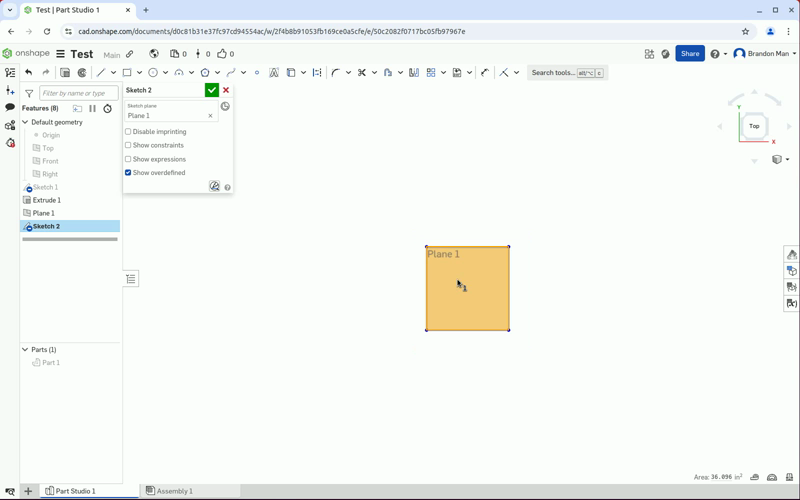
scroll(-6)
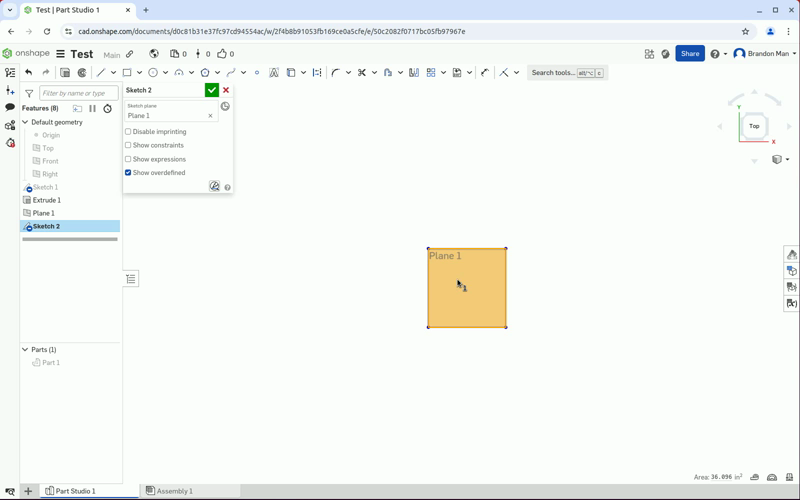
scroll(-6)
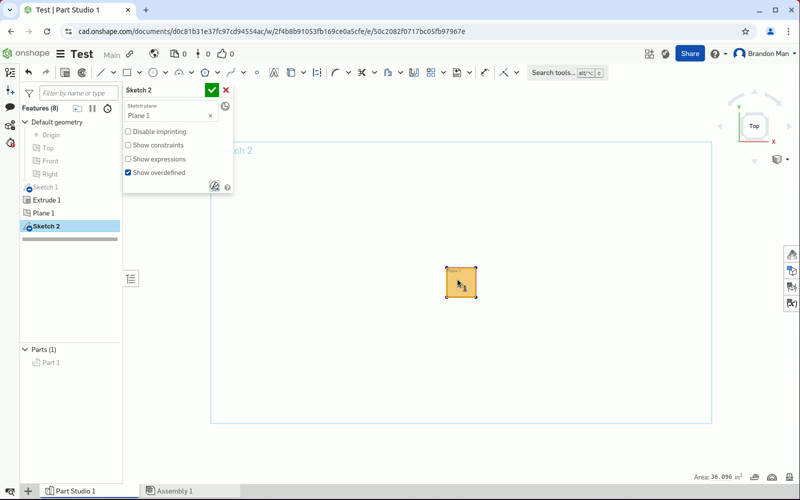
mouse_move(73, 352)
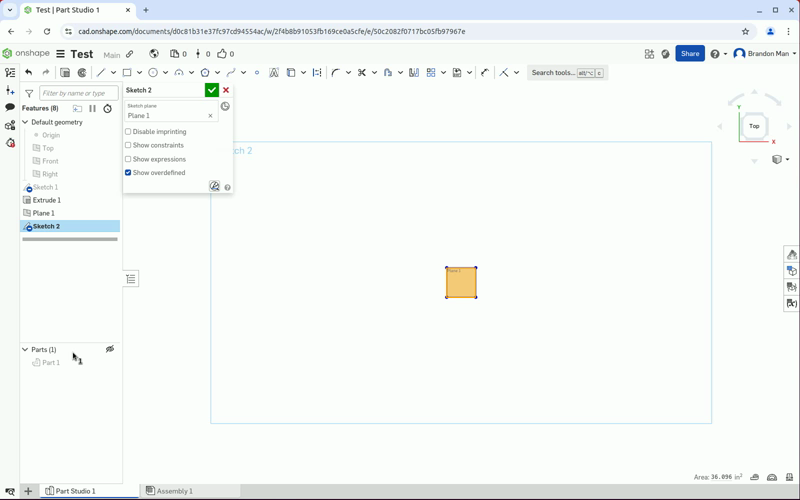
key(shift+y)
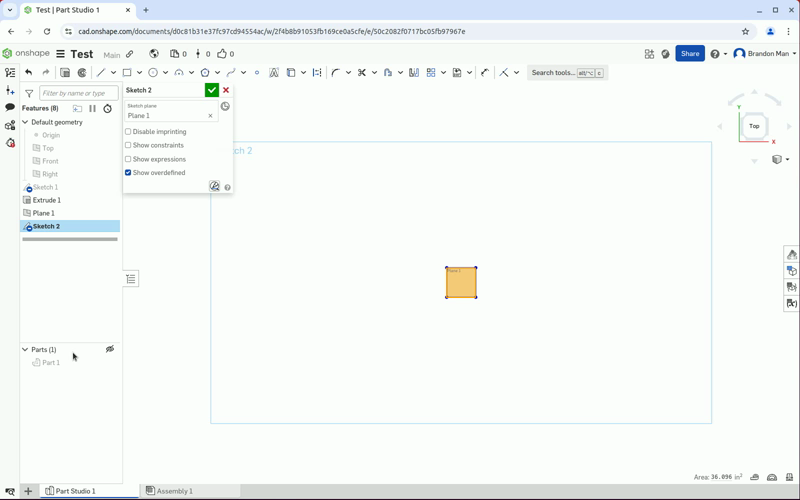
key(shift+e)
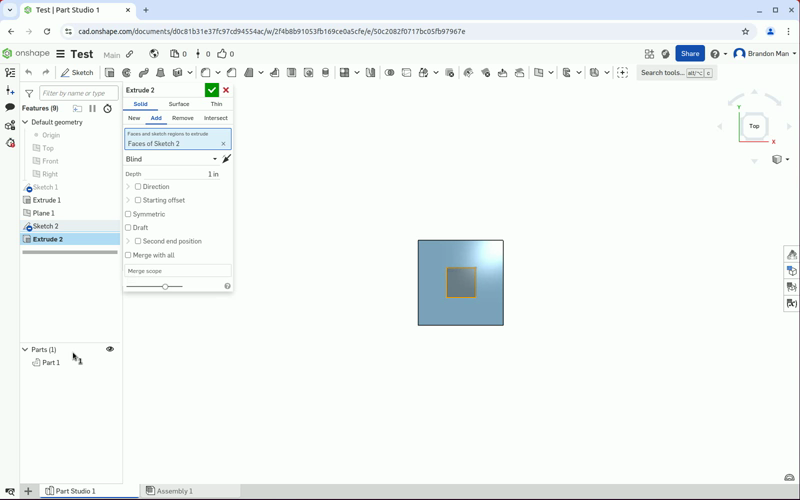
mouse_move(143, 106)
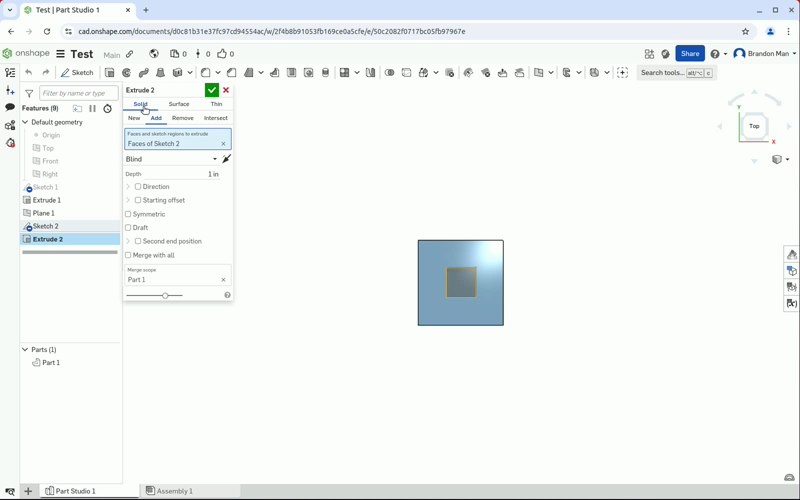
click(143, 106)
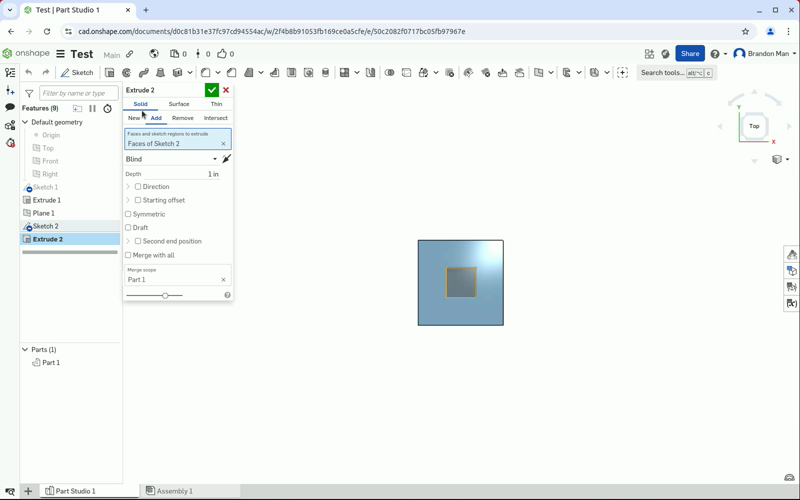
mouse_move(137, 120)
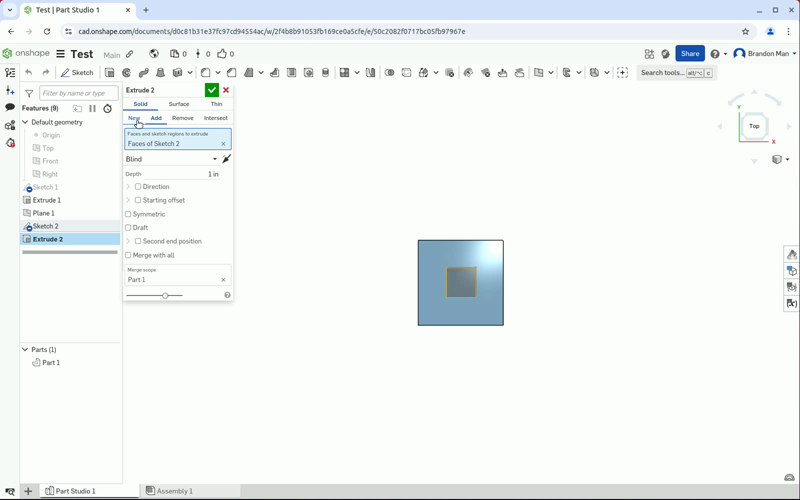
click(137, 120)
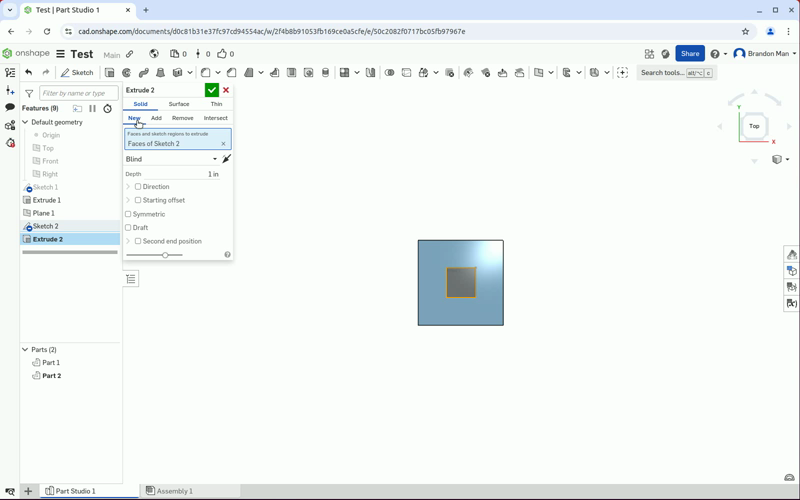
key(tab, 4)
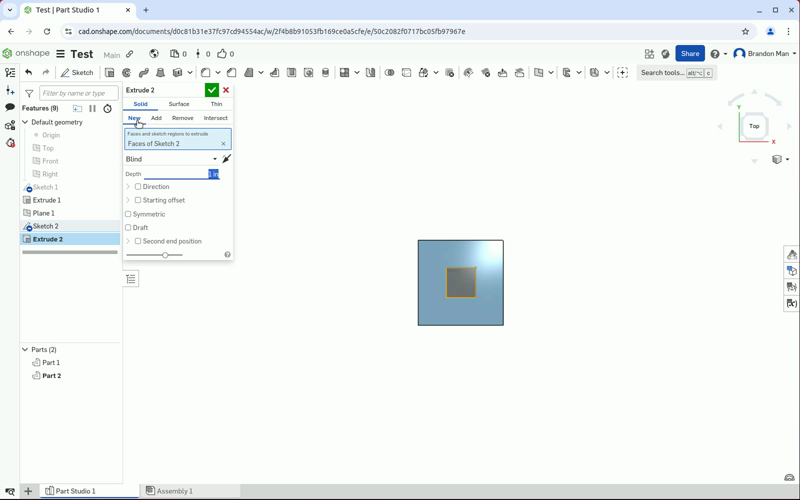
text(5.777)
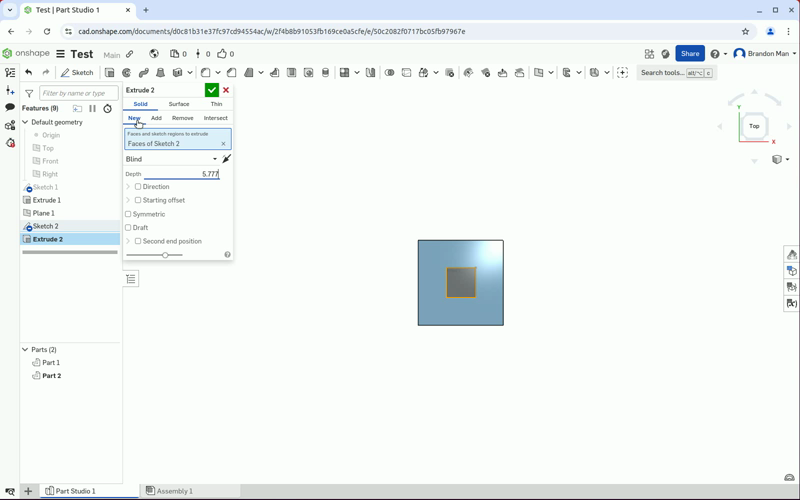
key(enter)
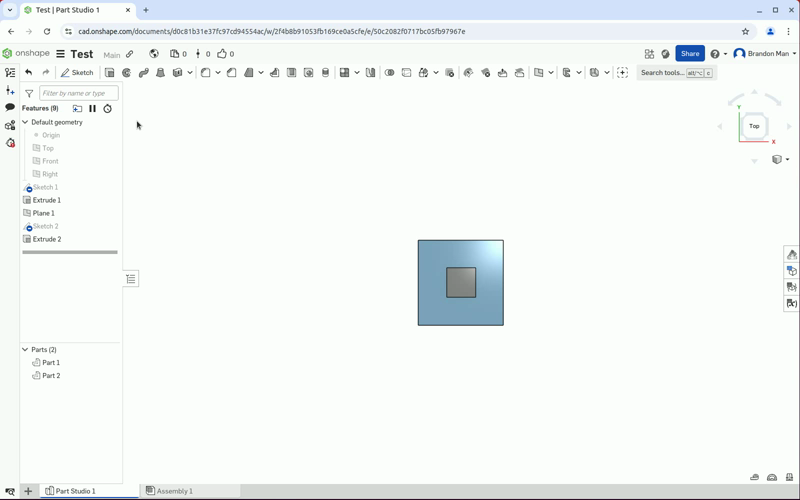
key(shift+h)
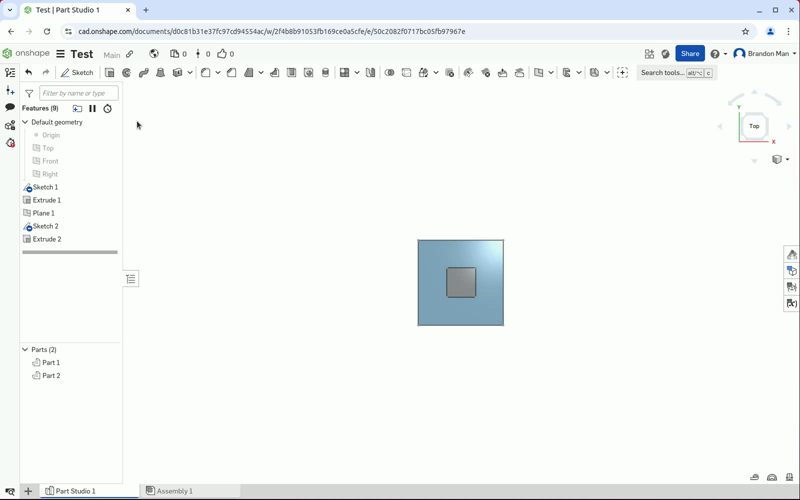
key(shift+h)
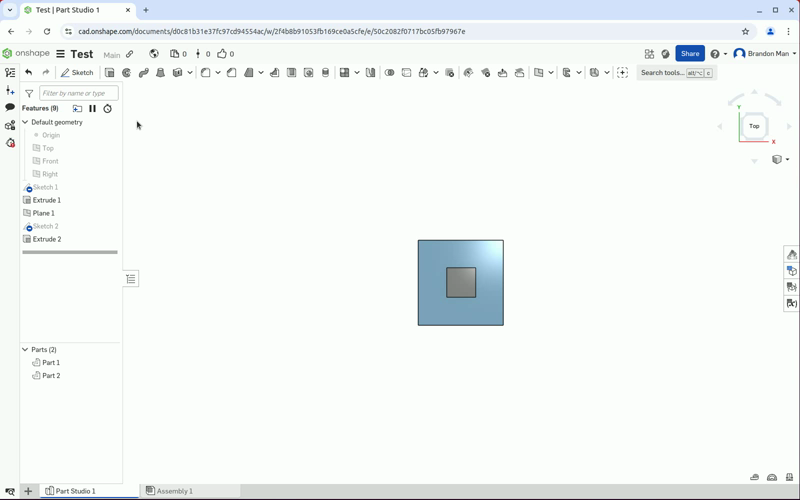
mouse_move(73, 189)
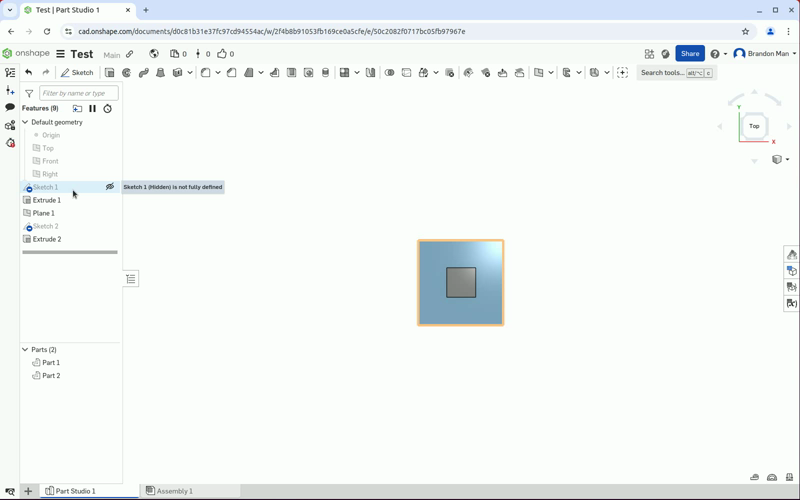
click(73, 189)
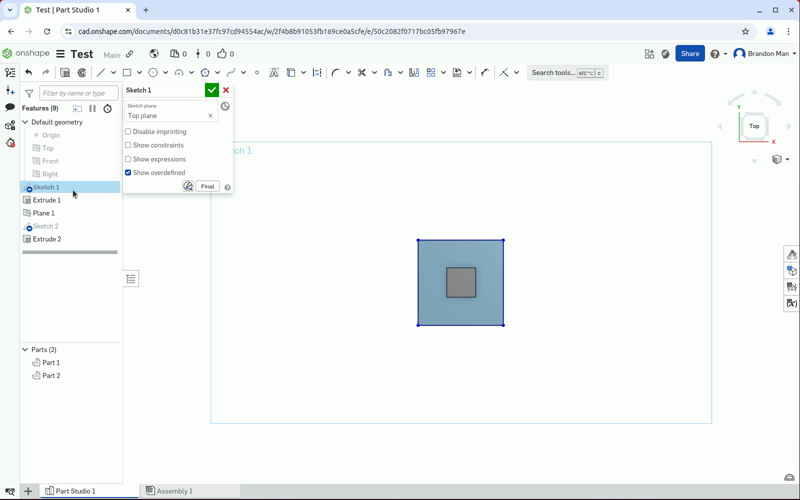
mouse_move(229, 92)
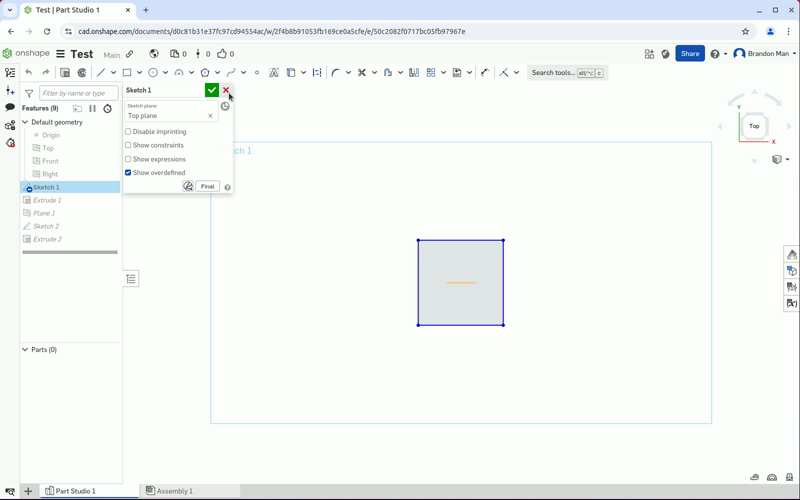
click(229, 92)
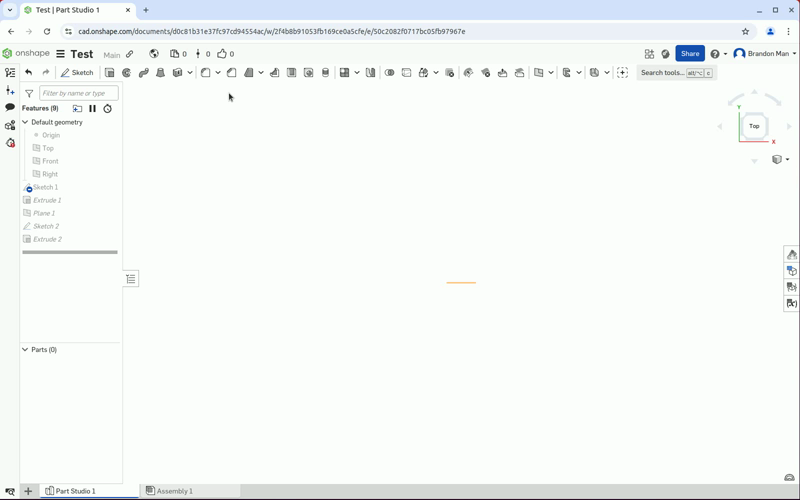
mouse_move(73, 352)
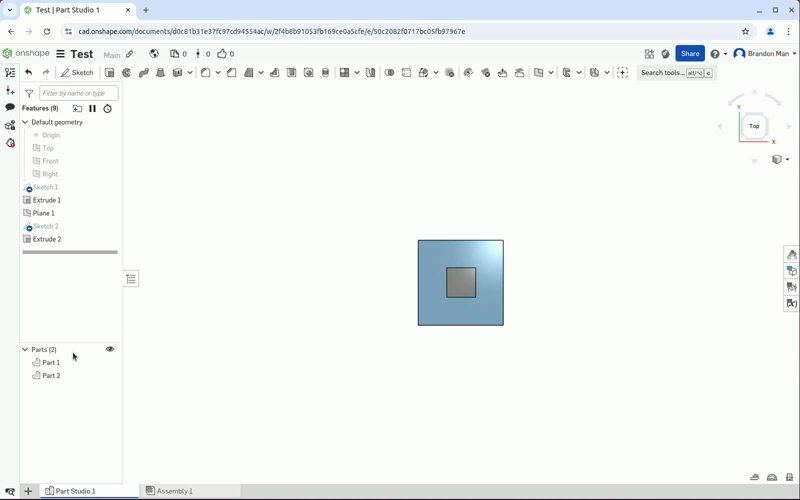
key(y)
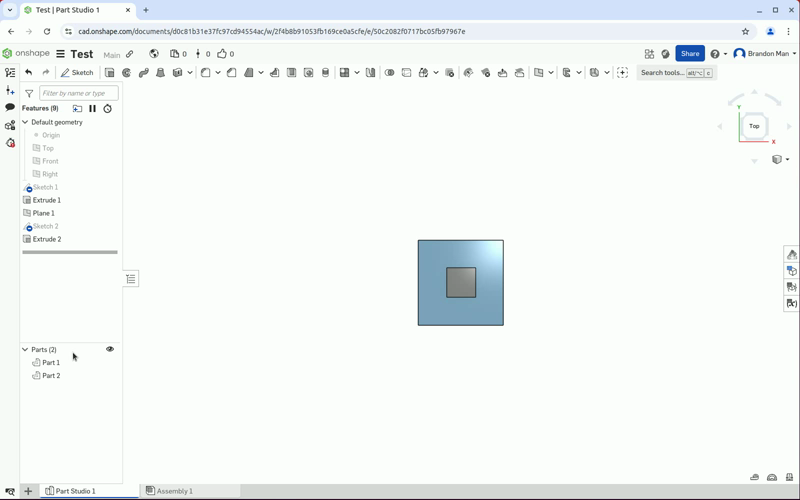
key(shift+p)
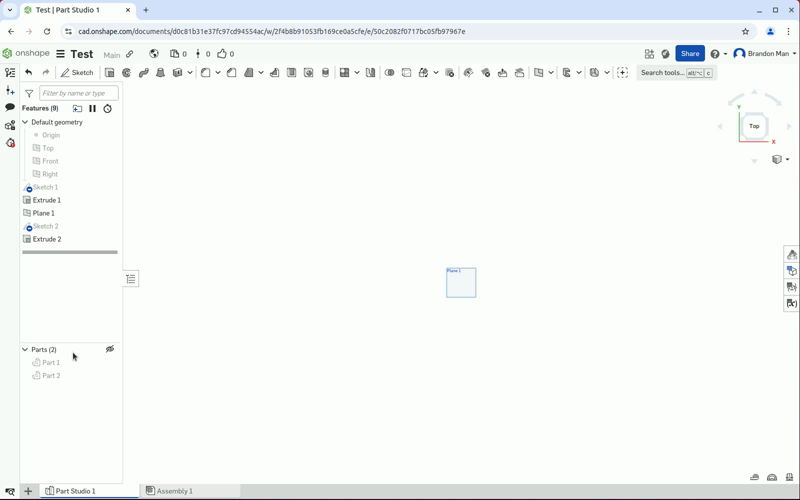
key(space)
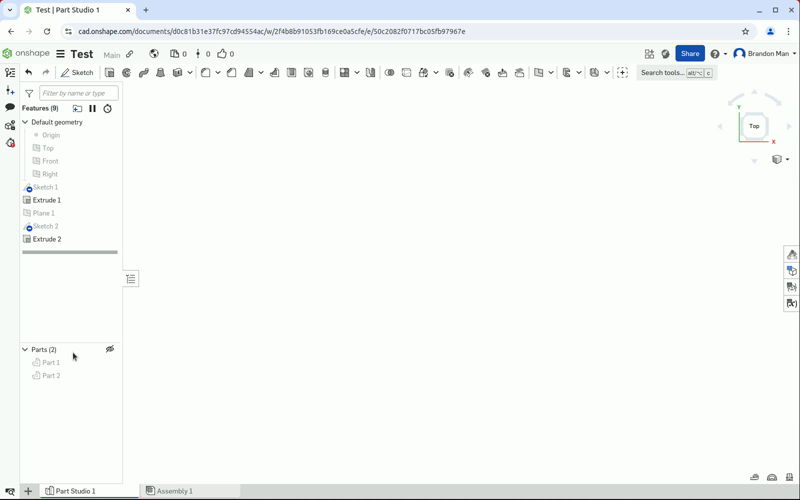
key_down(shift)
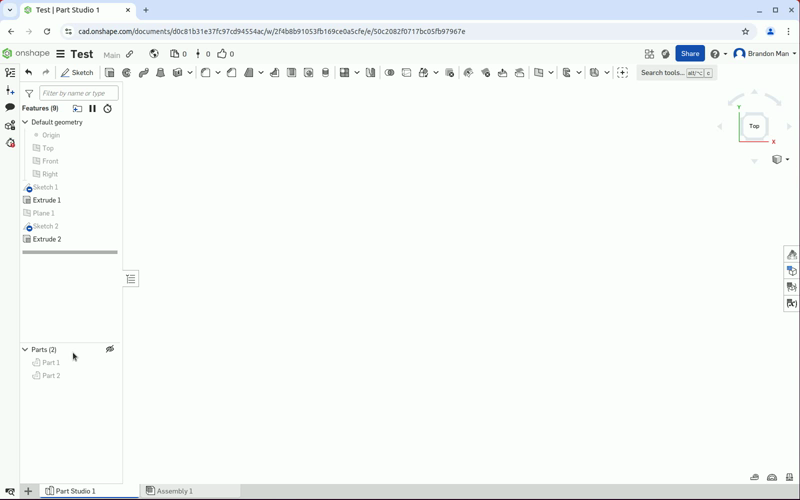
key(up)
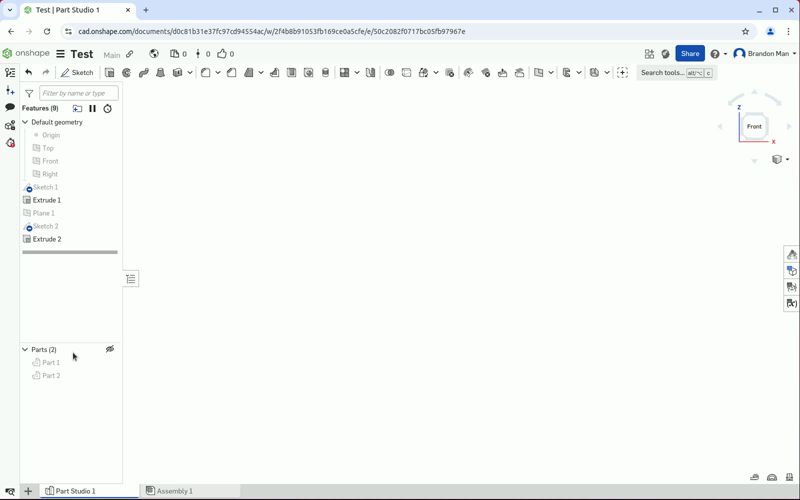
key_up(shift)
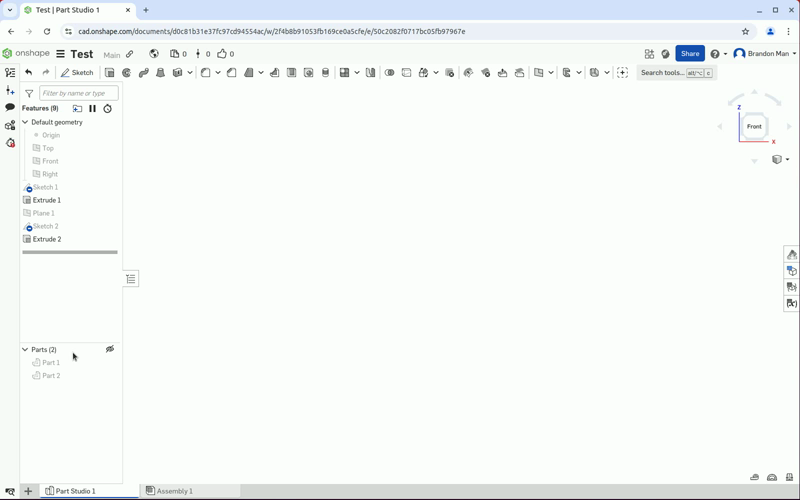
key(space)
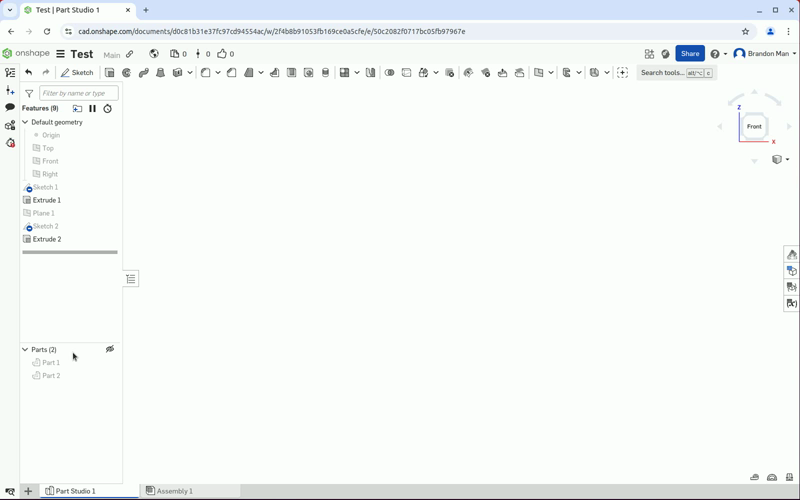
key_down(shift)
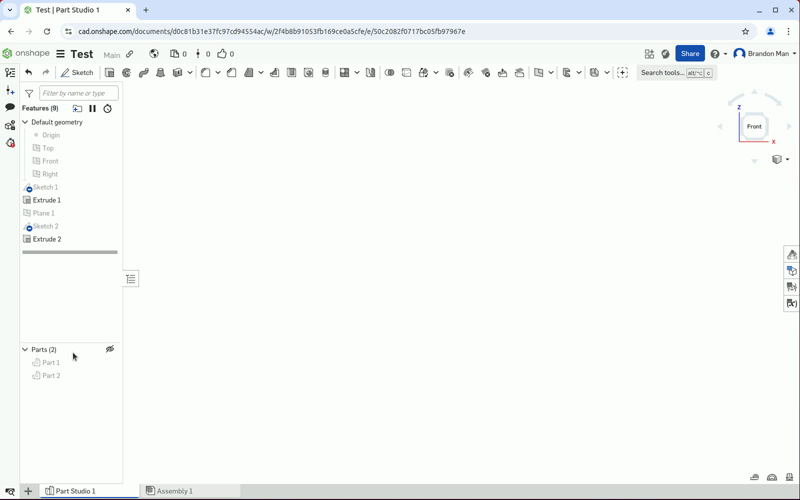
key(left)
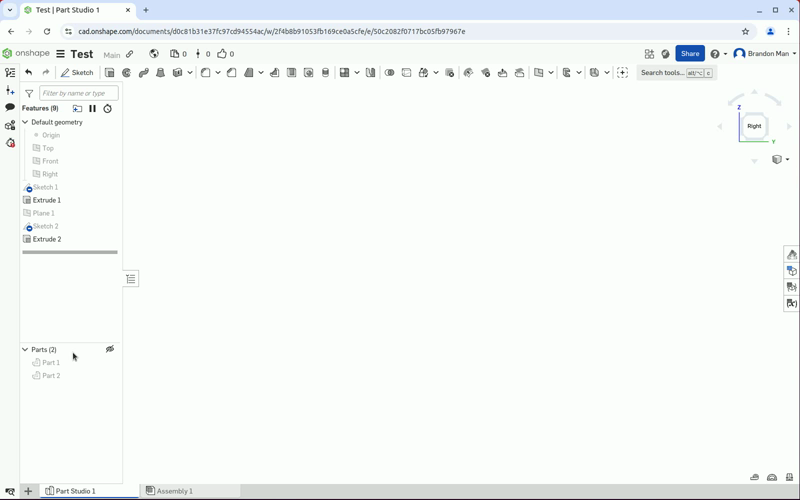
key_up(shift)
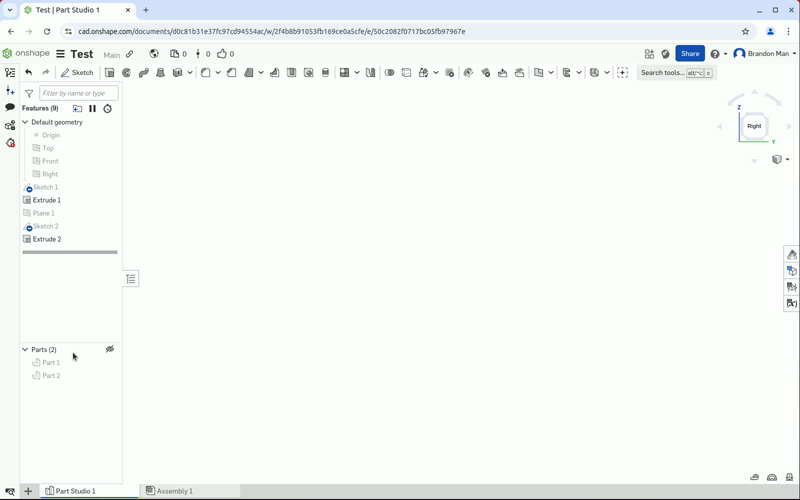
mouse_move(73, 352)
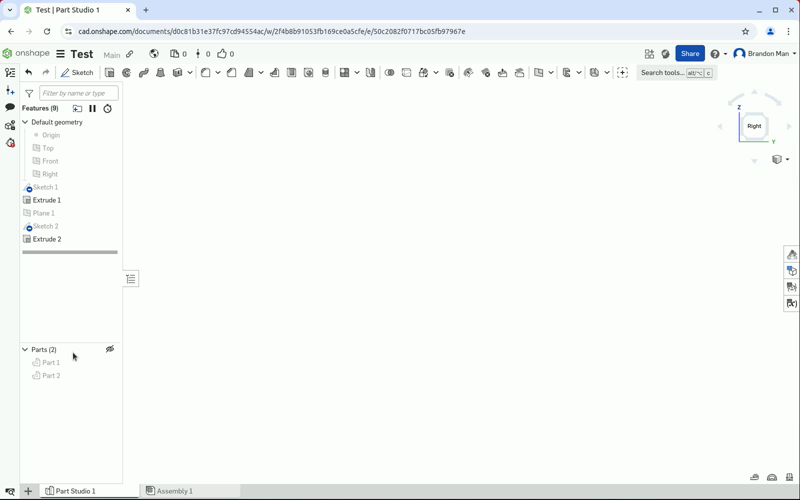
key(shift+y)
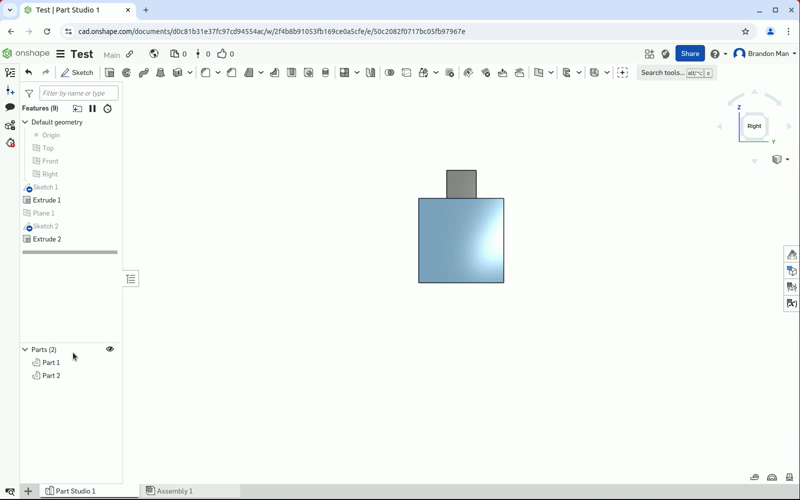
mouse_move(541, 75)
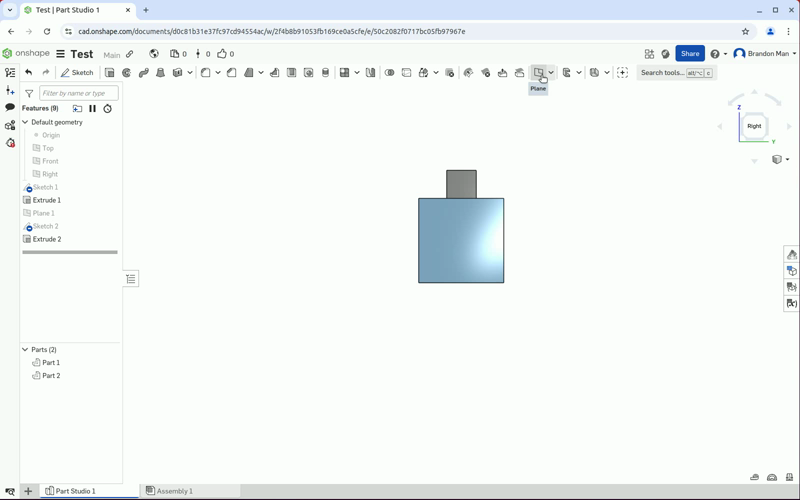
click(541, 75)
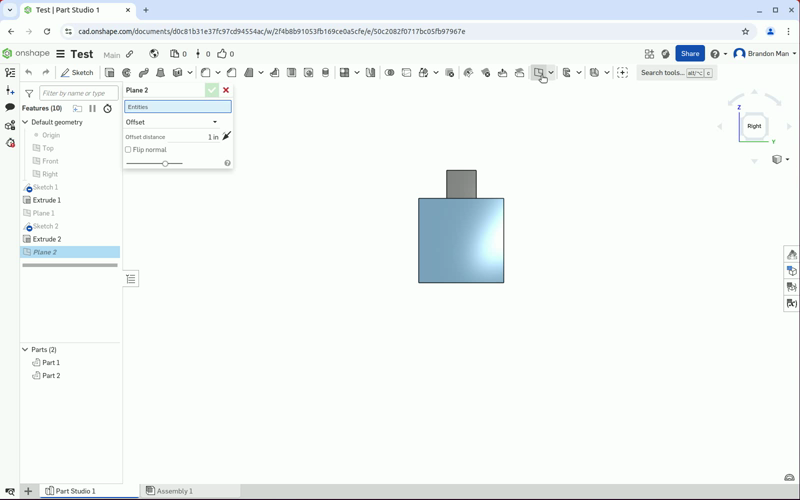
mouse_move(73, 176)
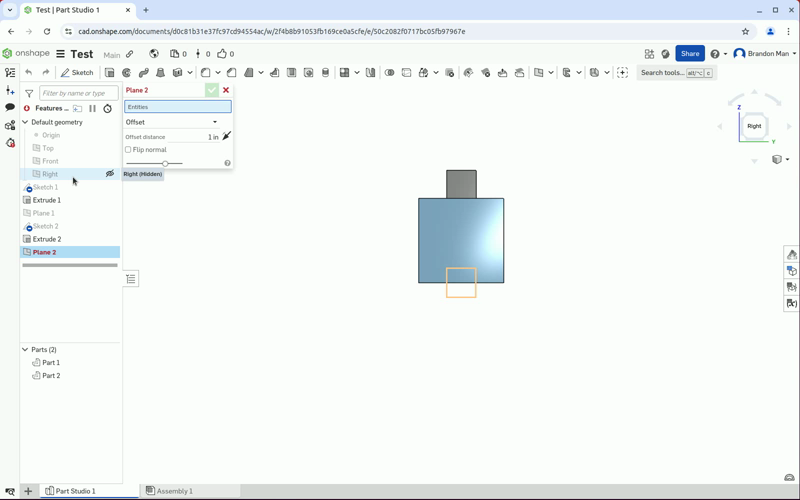
click(73, 176)
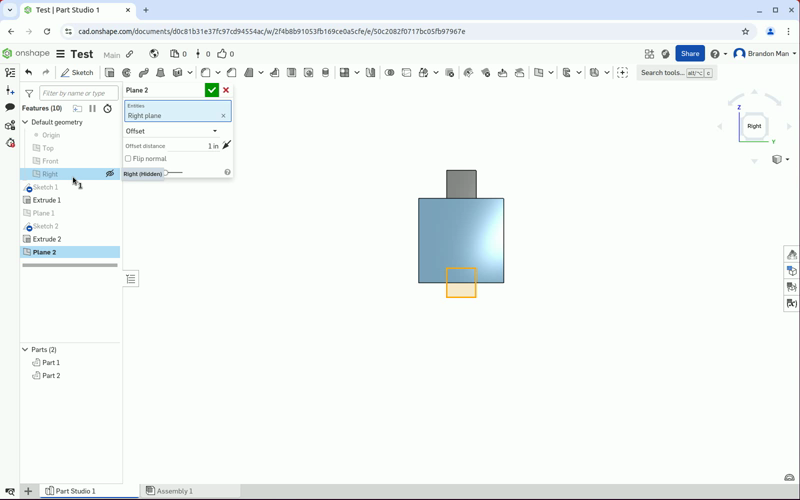
key(tab, 2)
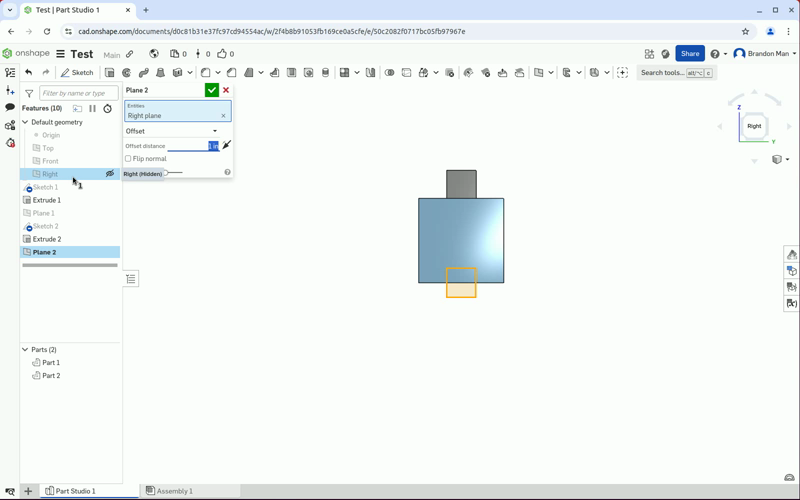
text(8.658)
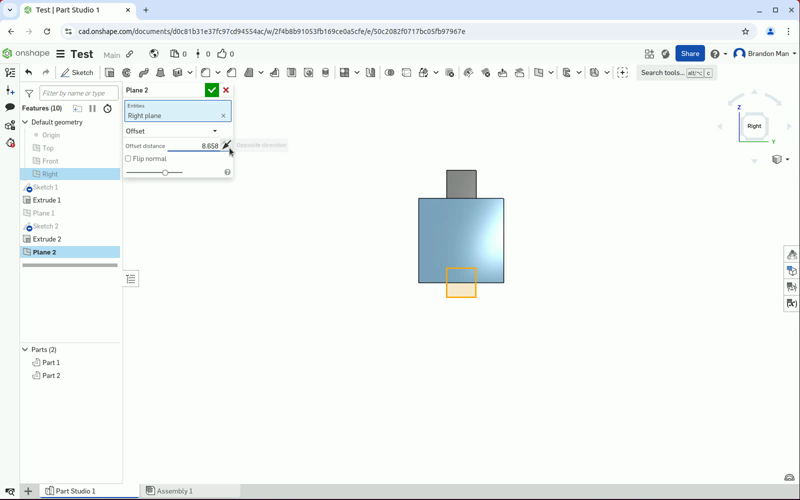
mouse_move(229, 147)
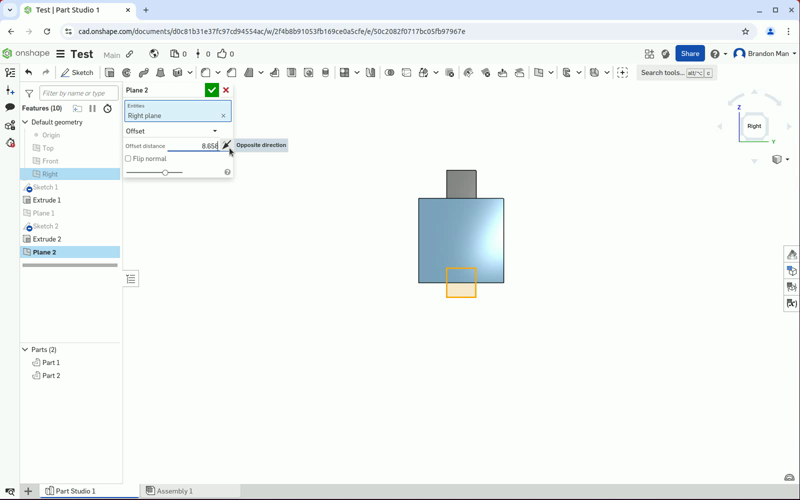
click(229, 147)
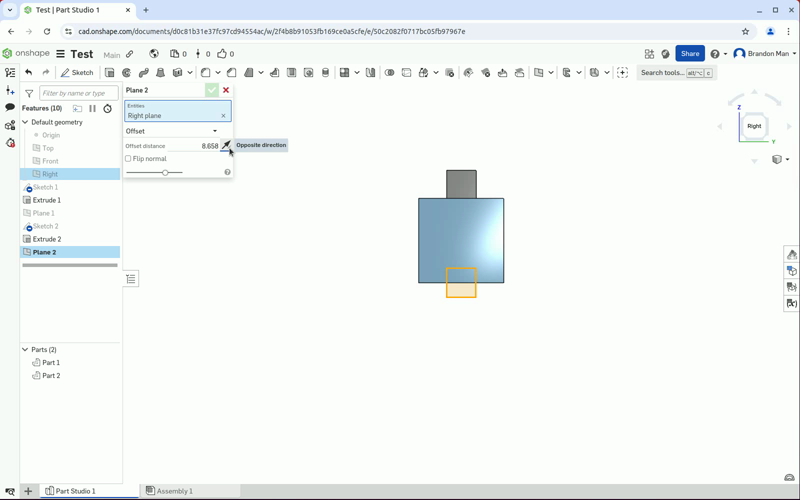
key(enter, 2)
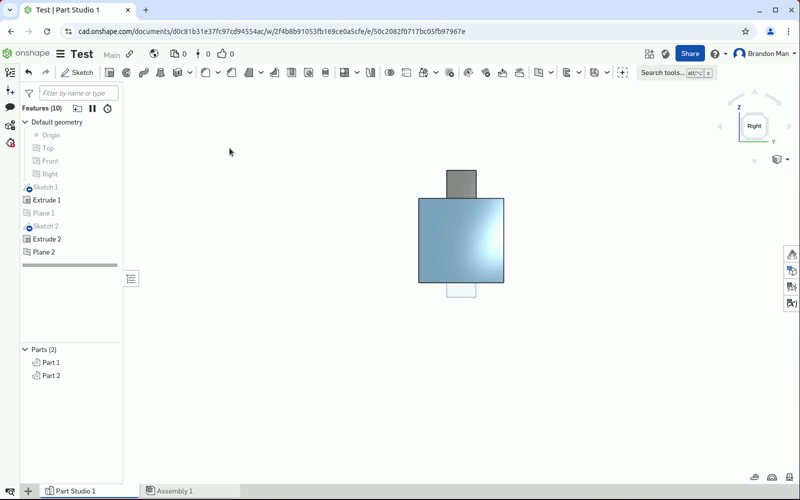
key(shift+s)
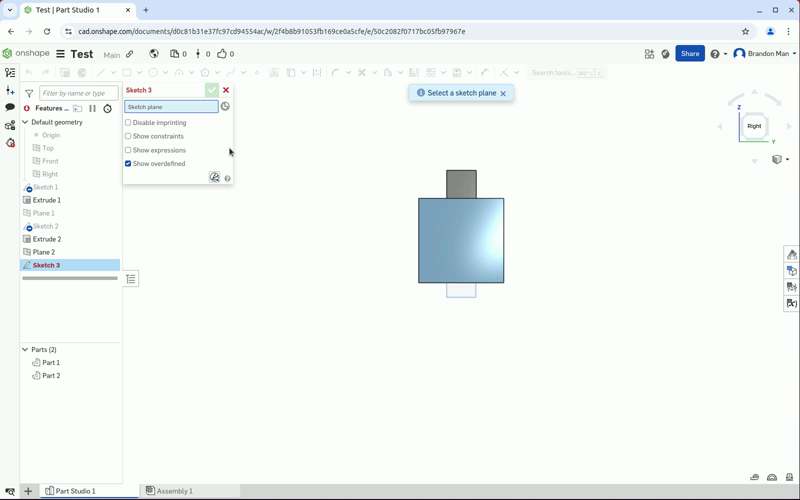
mouse_move(73, 254)
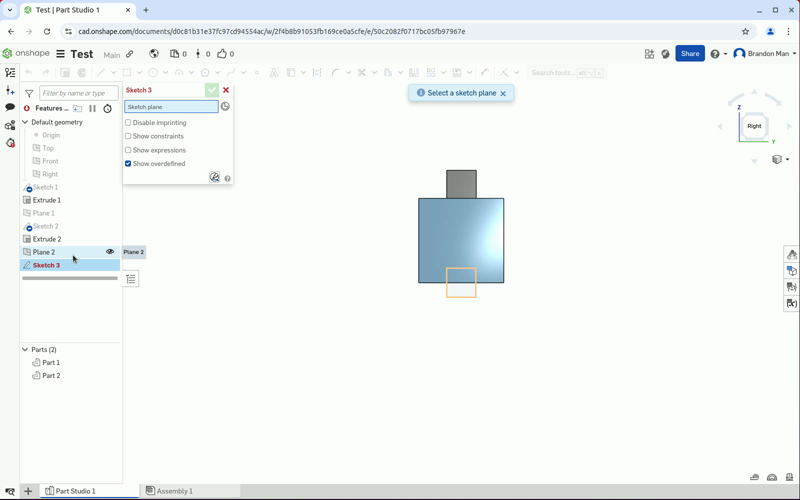
click(73, 254)
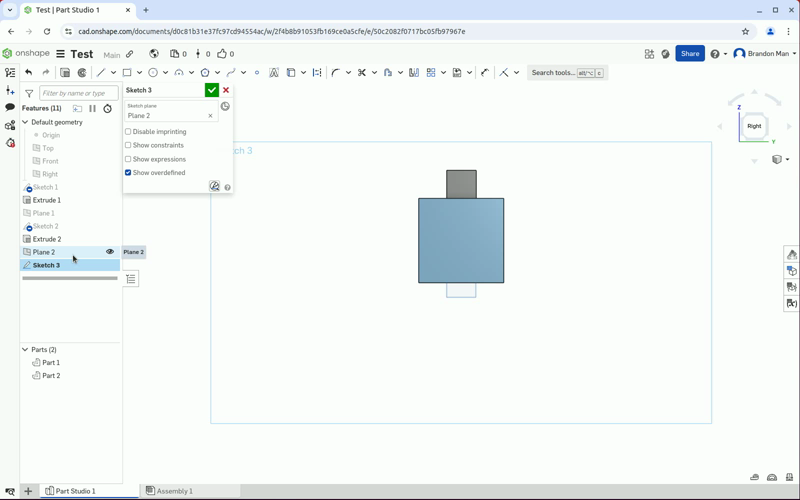
mouse_move(73, 352)
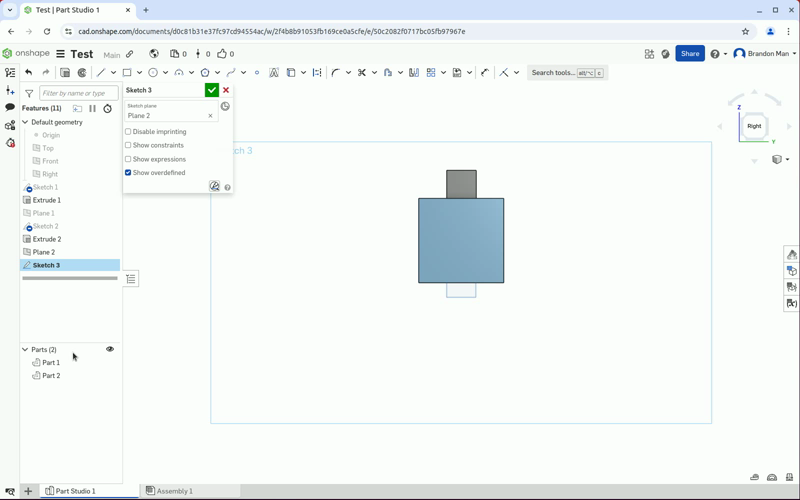
key(y)
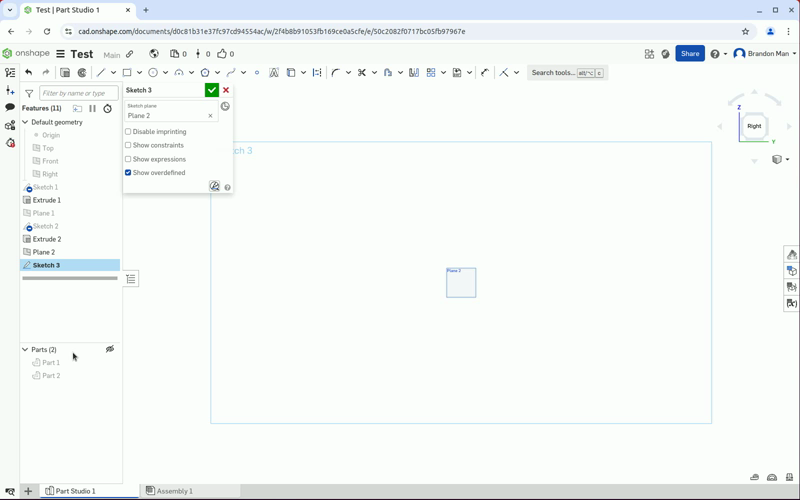
key(l)
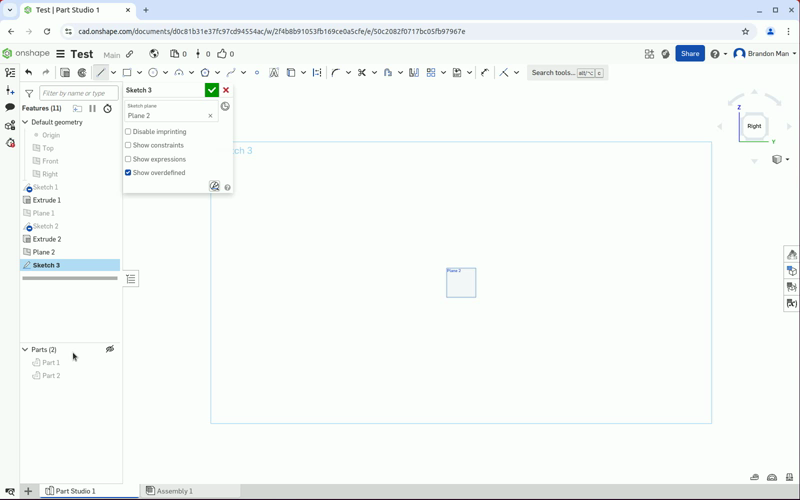
key_down(shift)
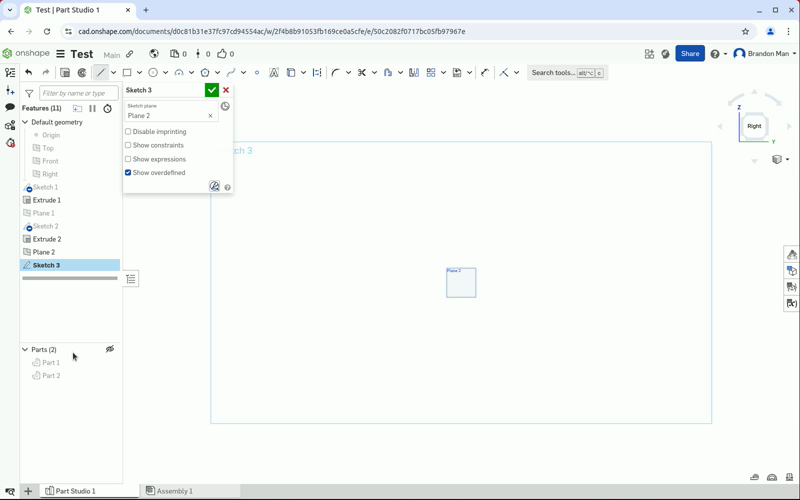
mouse_move(446, 254)
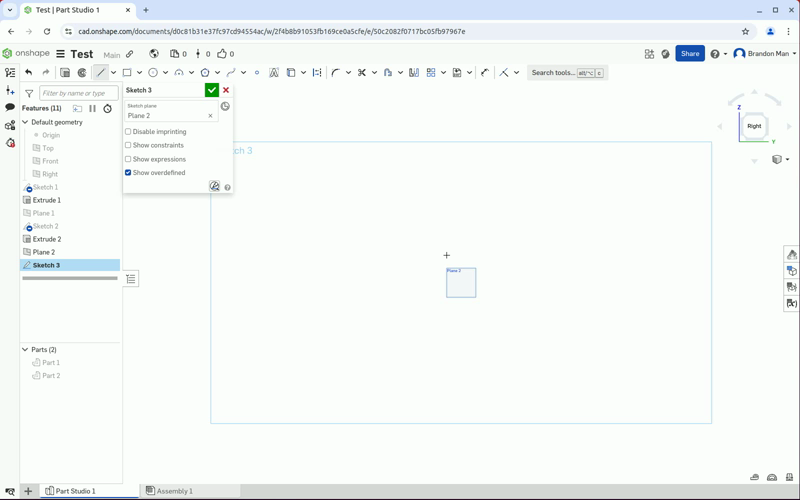
click(446, 254)
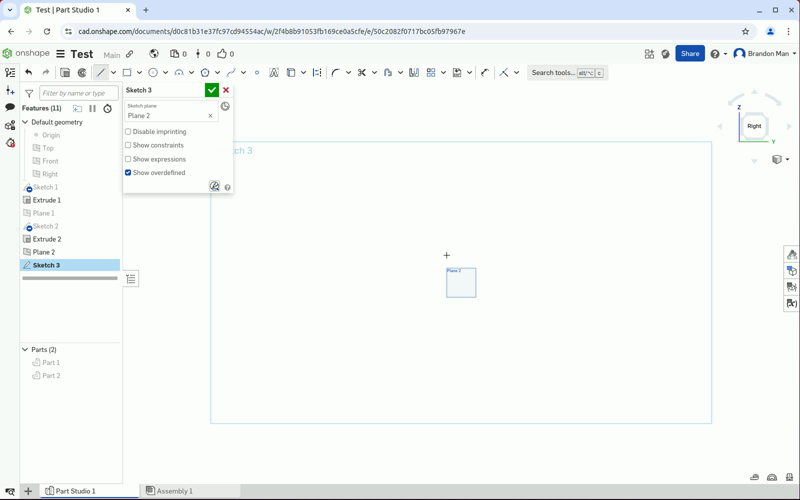
key_up(shift)
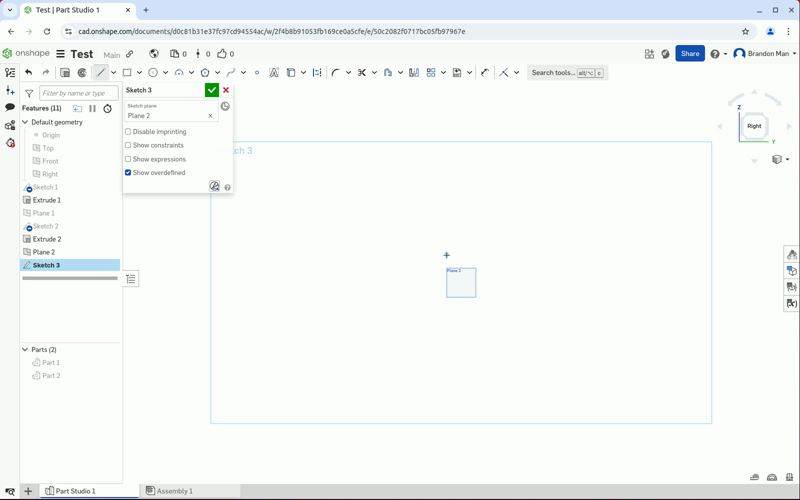
key_down(shift)
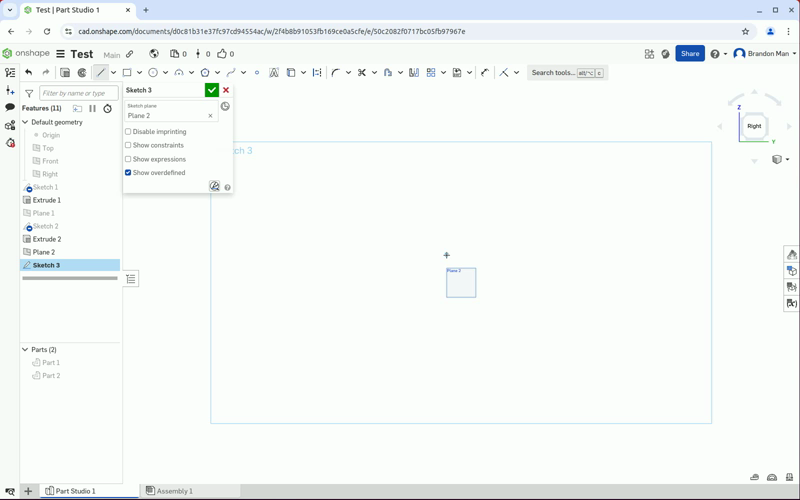
mouse_move(476, 254)
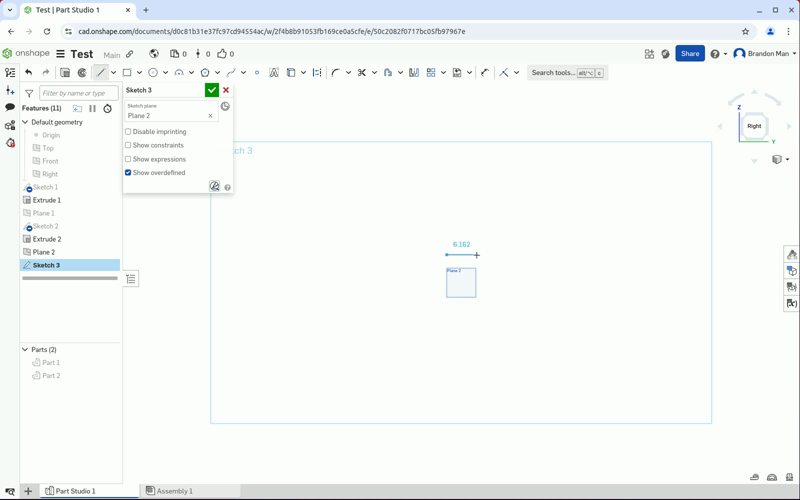
mouse_move(475, 254)
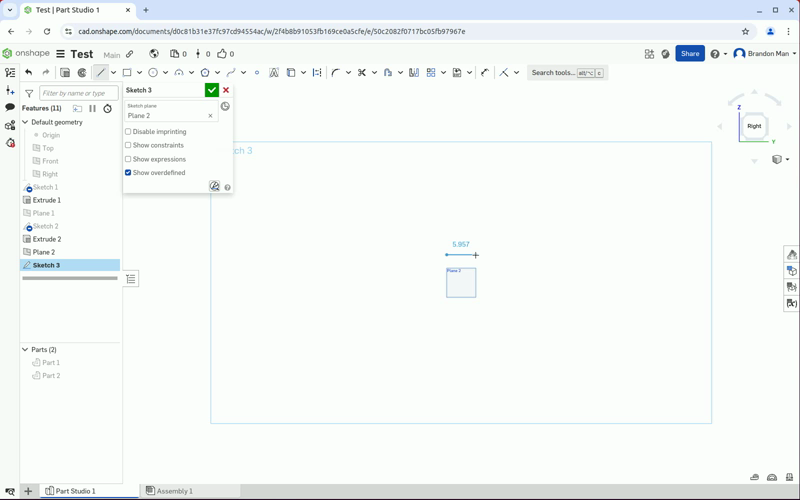
click(475, 254)
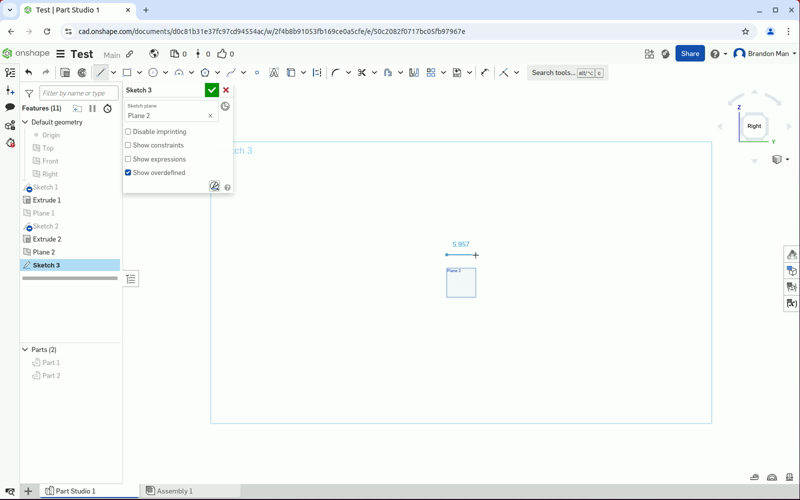
key_up(shift)
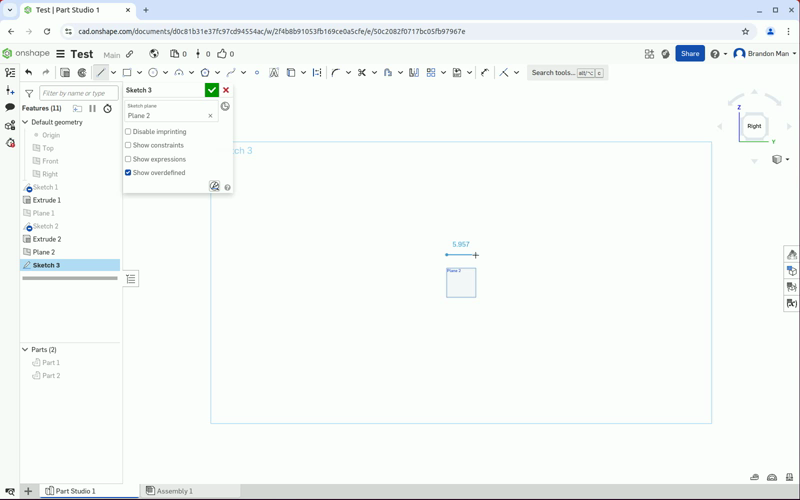
key_down(shift)
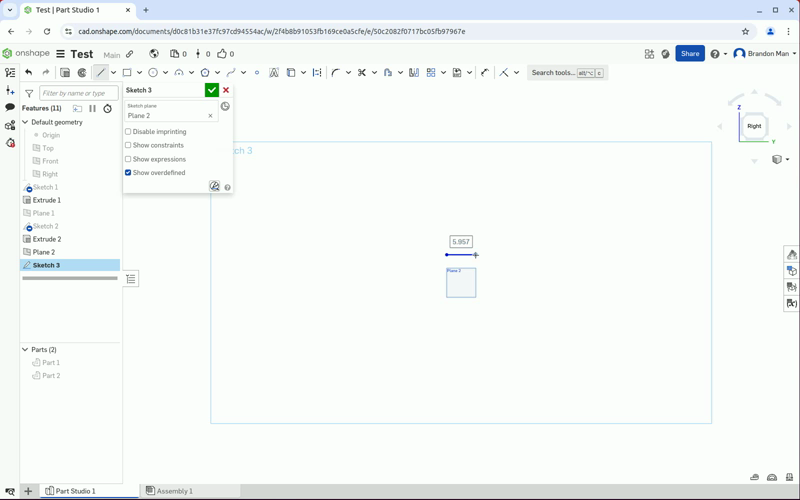
mouse_move(505, 254)
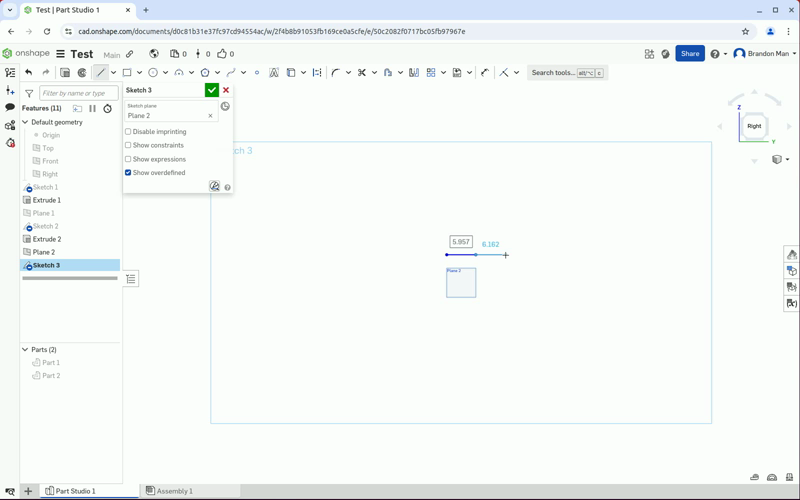
mouse_move(475, 225)
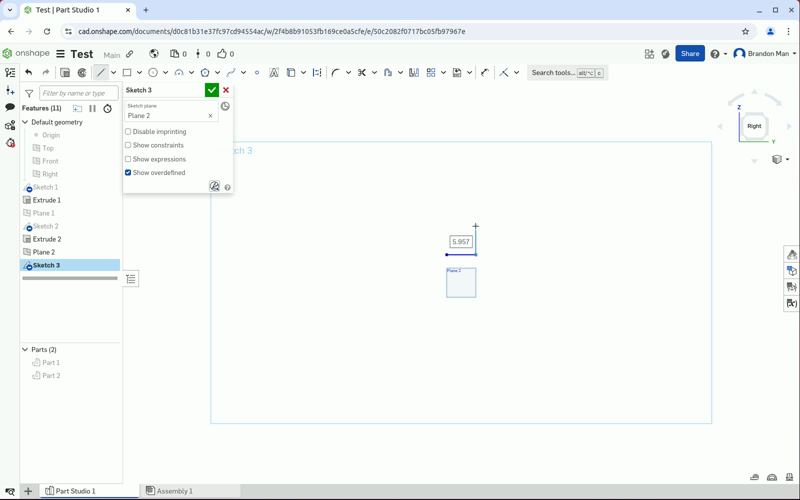
click(475, 225)
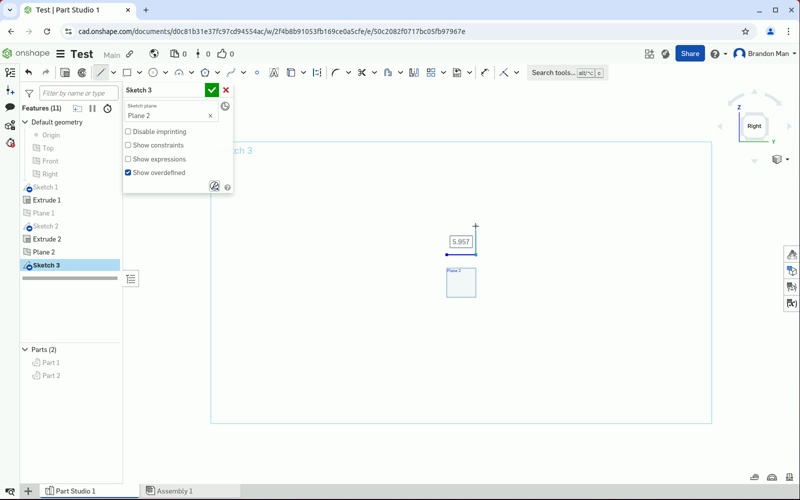
key_up(shift)
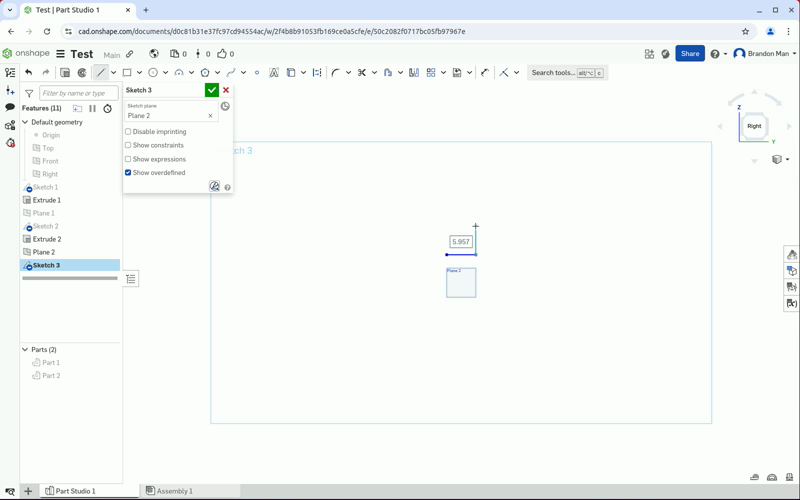
key_down(shift)
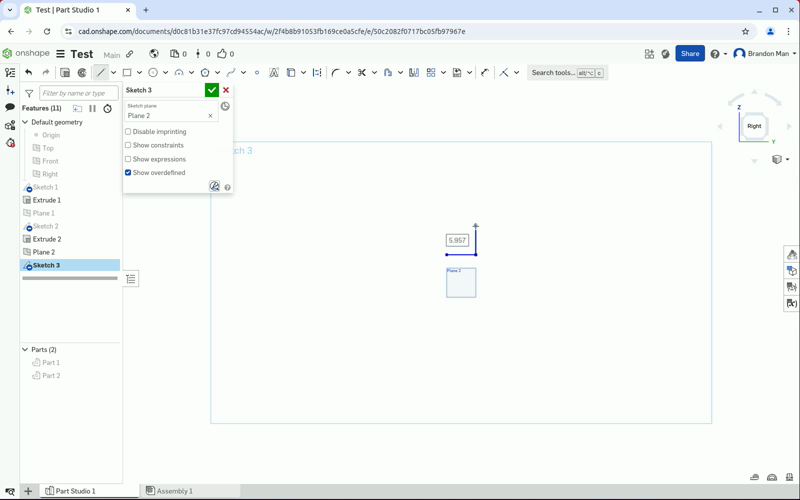
mouse_move(505, 225)
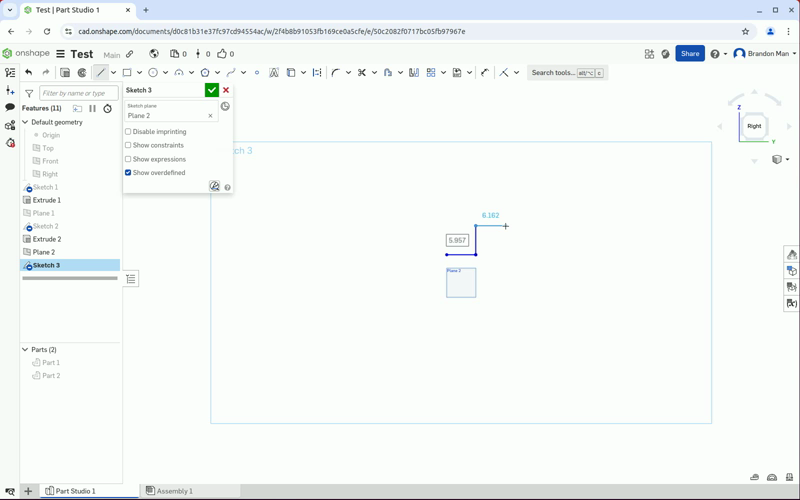
mouse_move(446, 225)
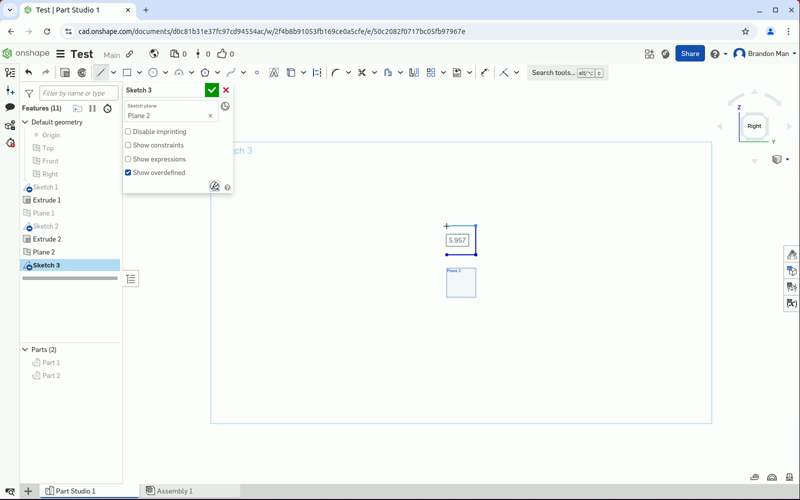
click(446, 225)
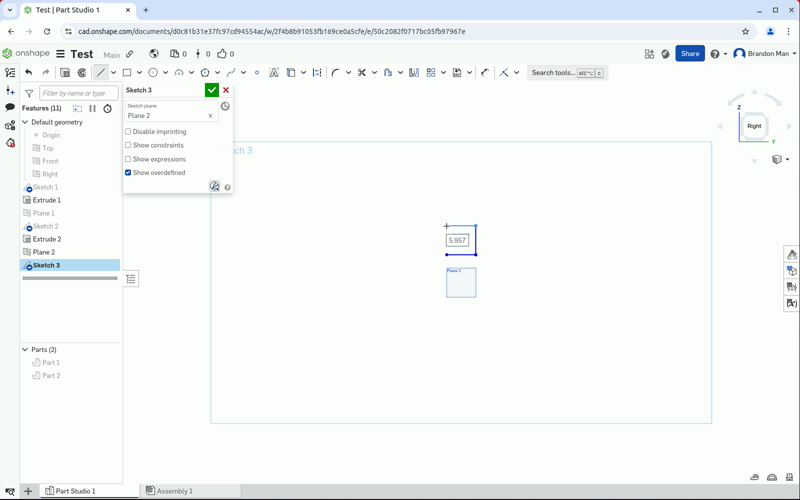
key_up(shift)
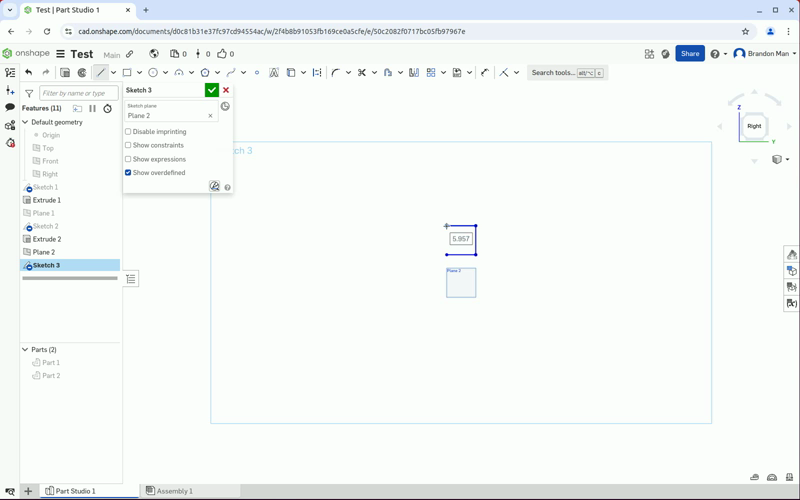
mouse_move(476, 225)
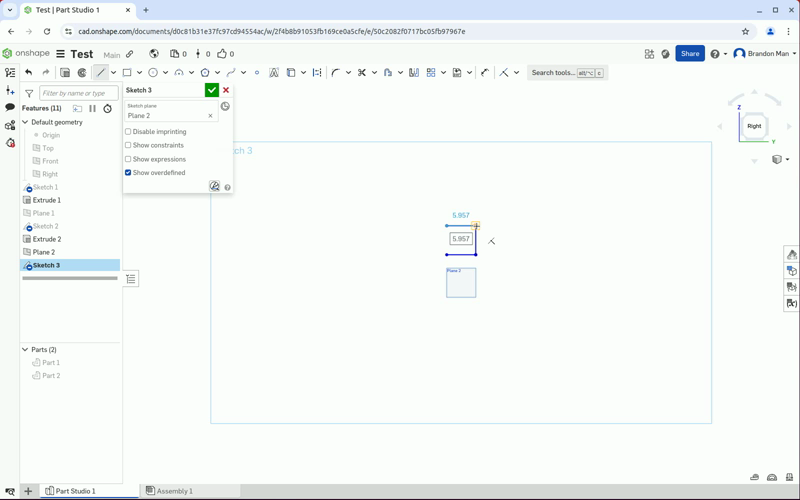
key_down(shift)
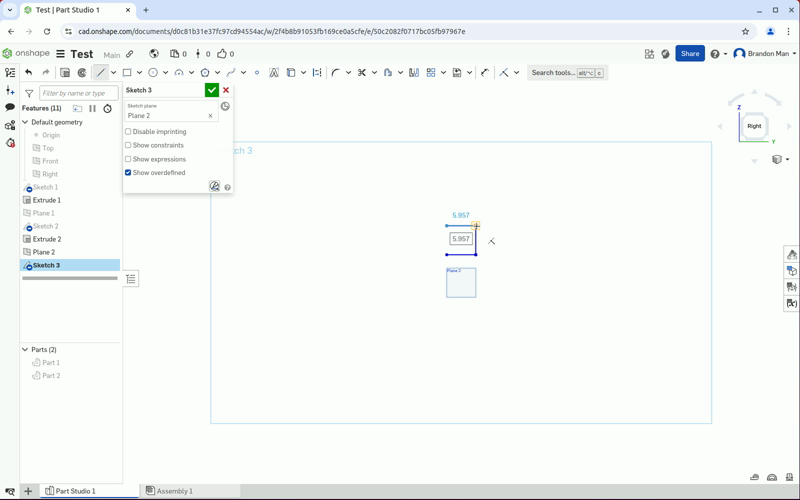
mouse_move(446, 254)
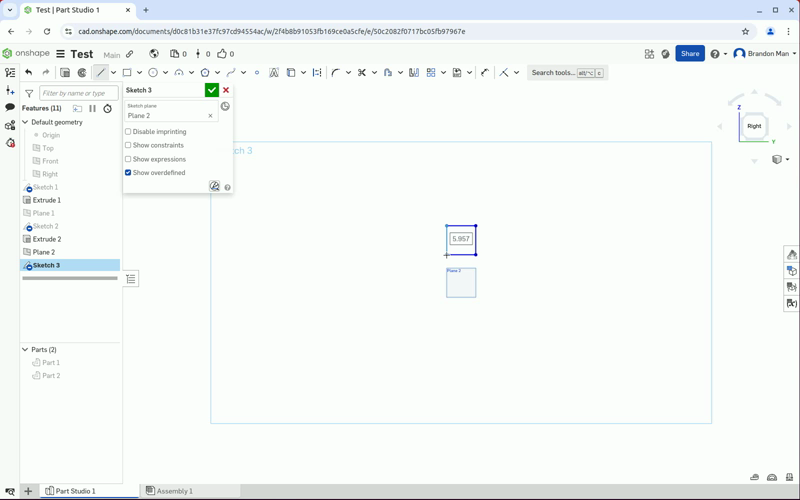
key_up(shift)
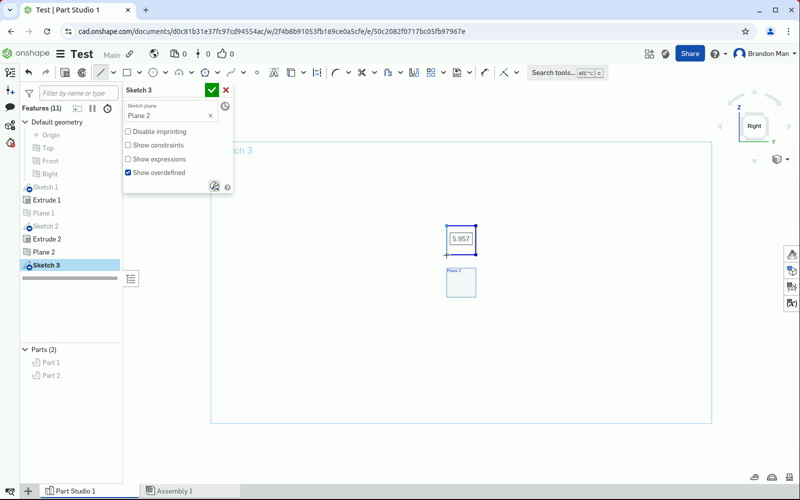
click(446, 254)
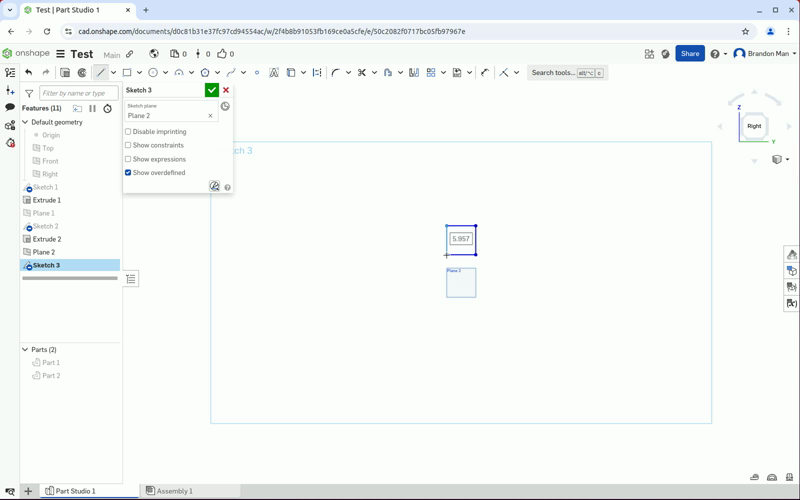
key(esc)
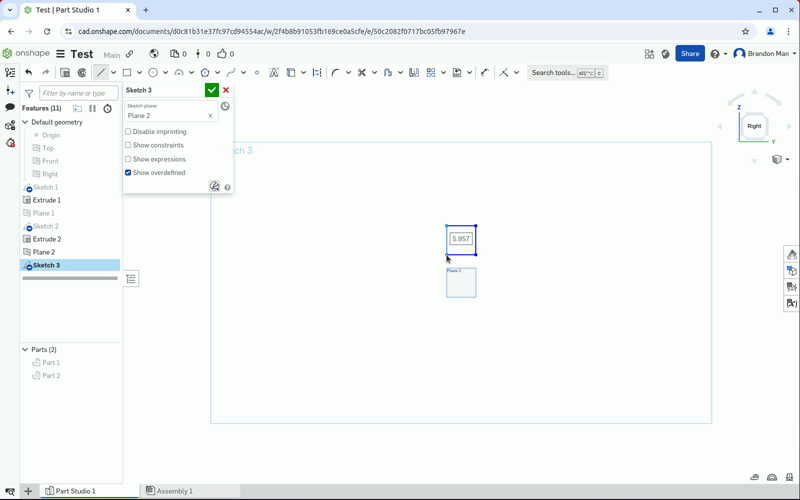
mouse_move(467, 233)
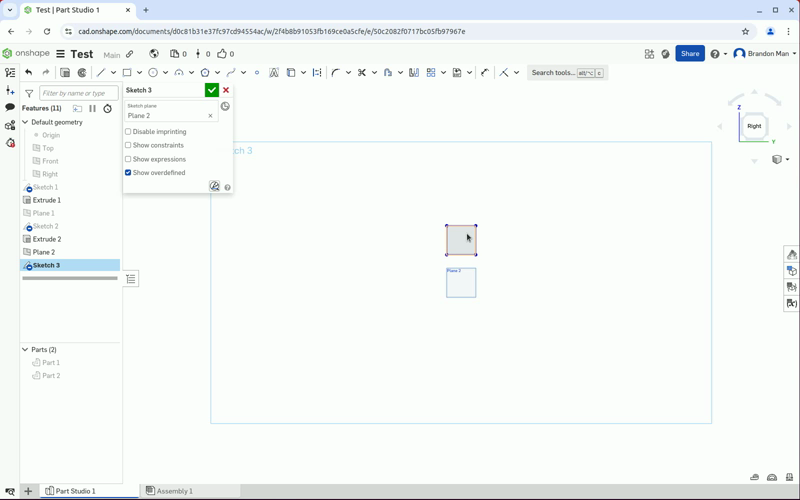
scroll(6)
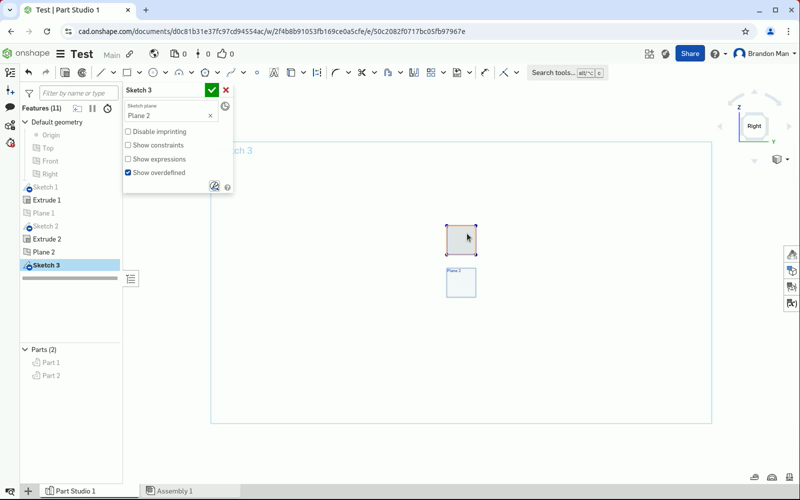
scroll(6)
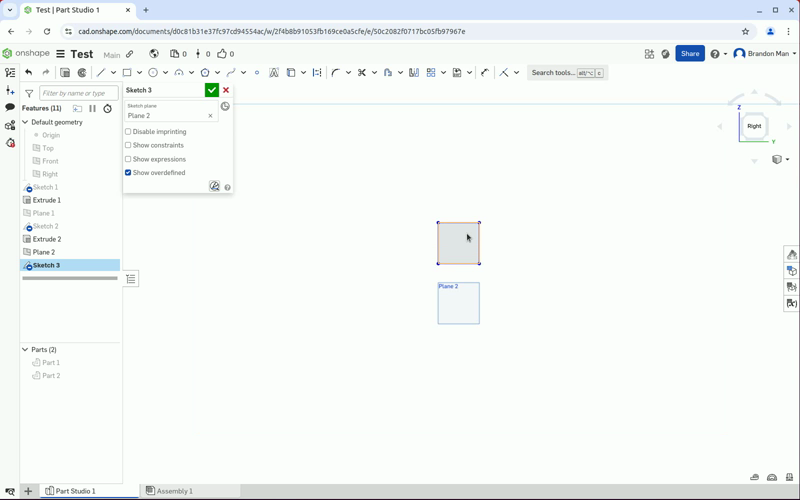
scroll(6)
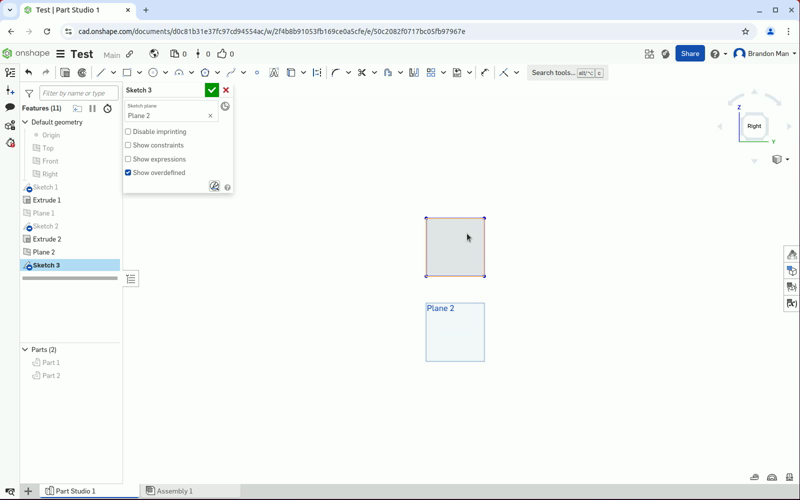
scroll(6)
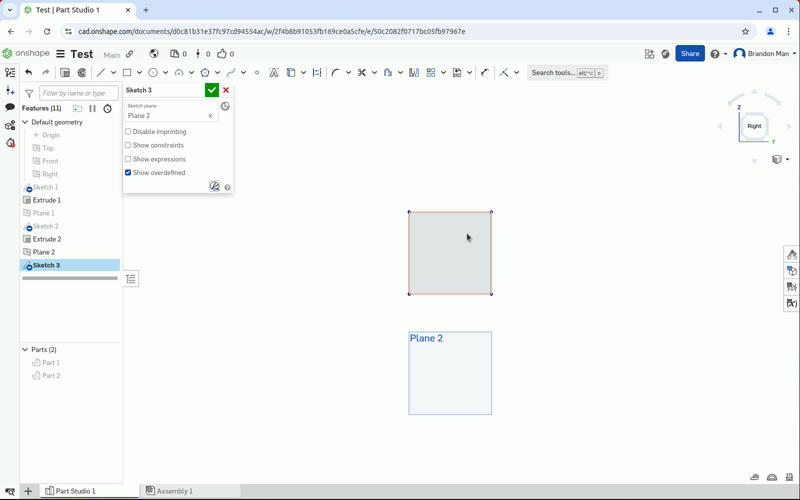
scroll(6)
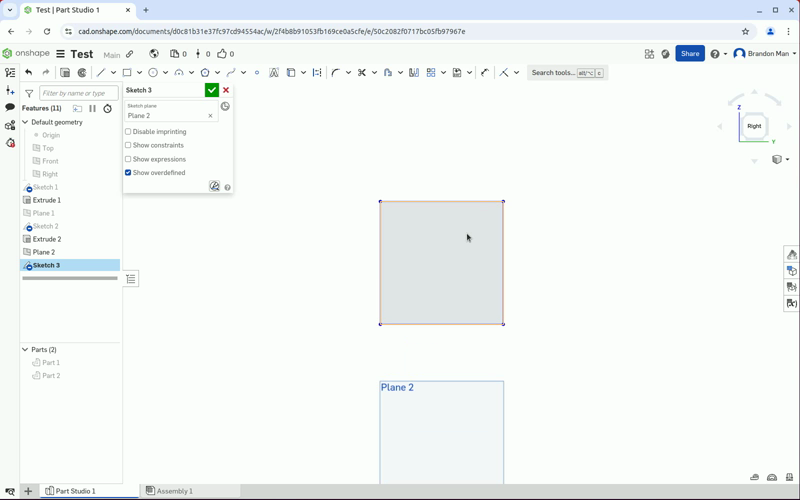
scroll(6)
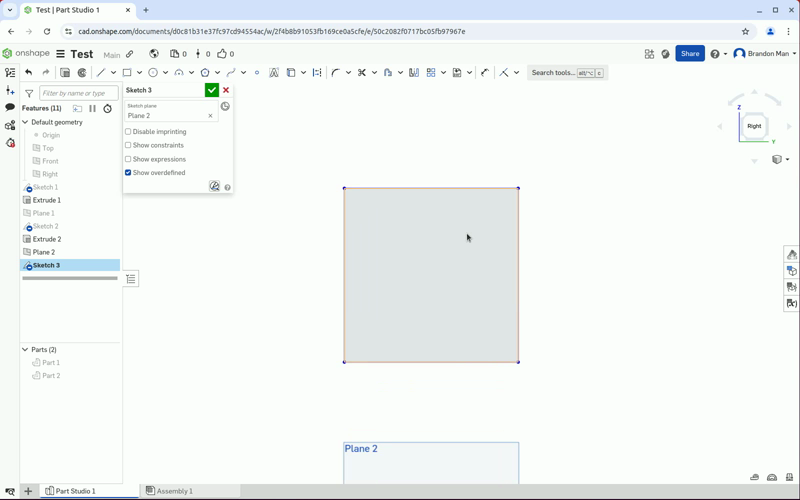
scroll(6)
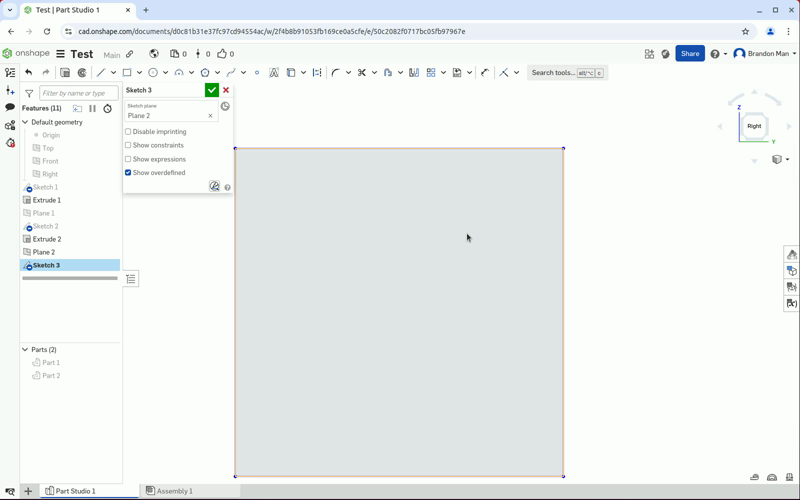
click(467, 233)
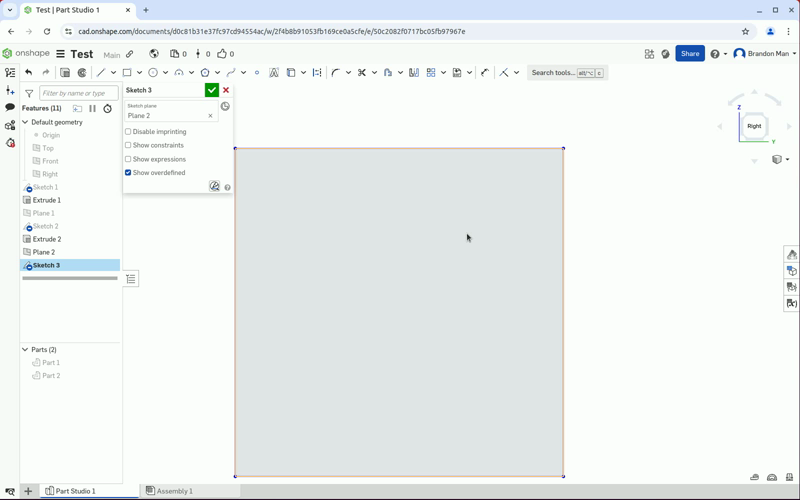
scroll(-6)
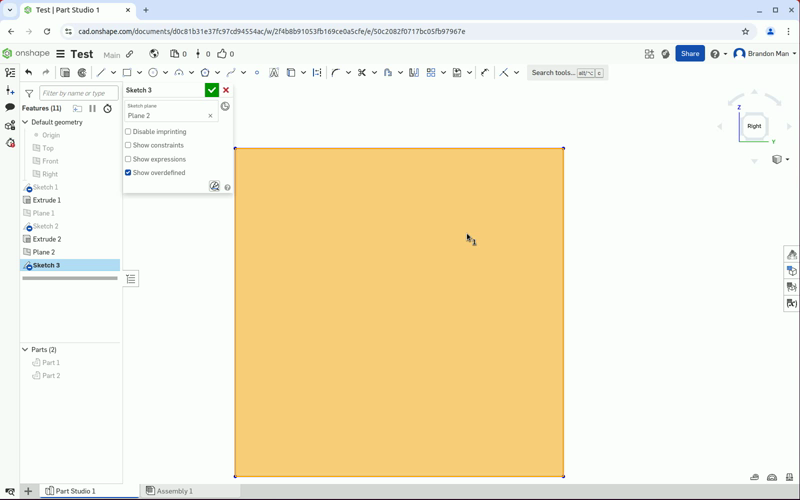
scroll(-6)
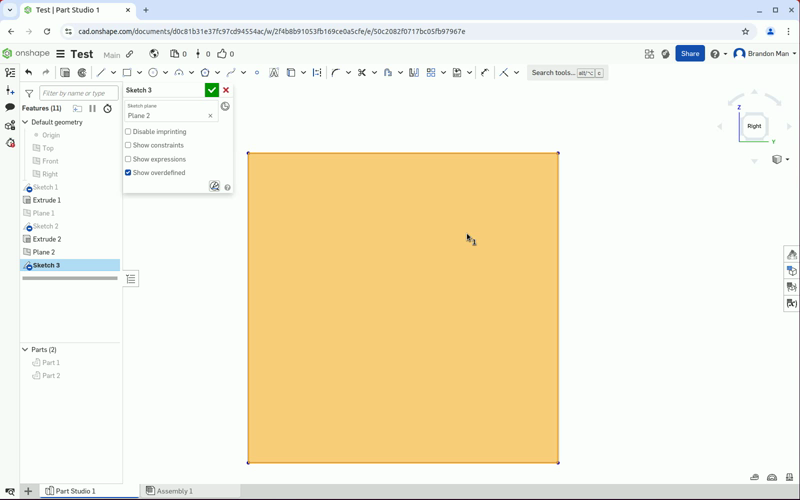
scroll(-6)
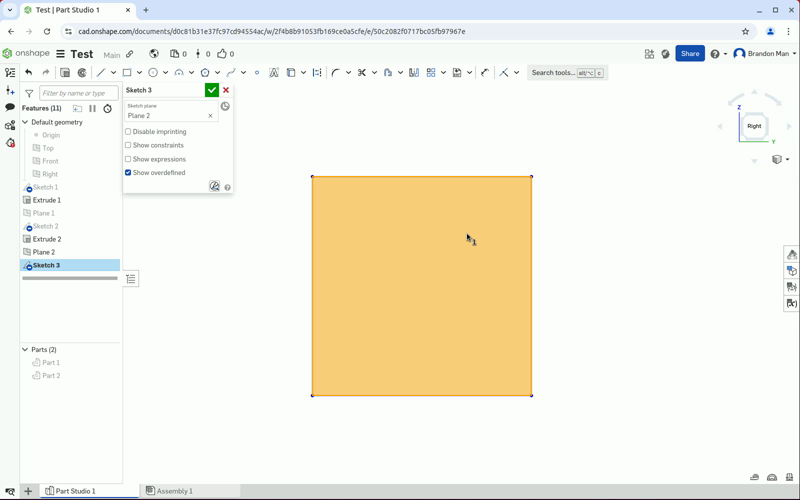
scroll(-6)
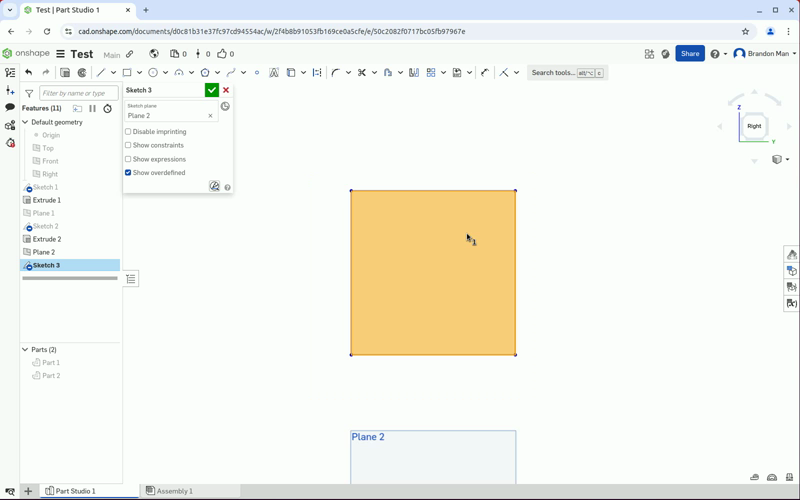
scroll(-6)
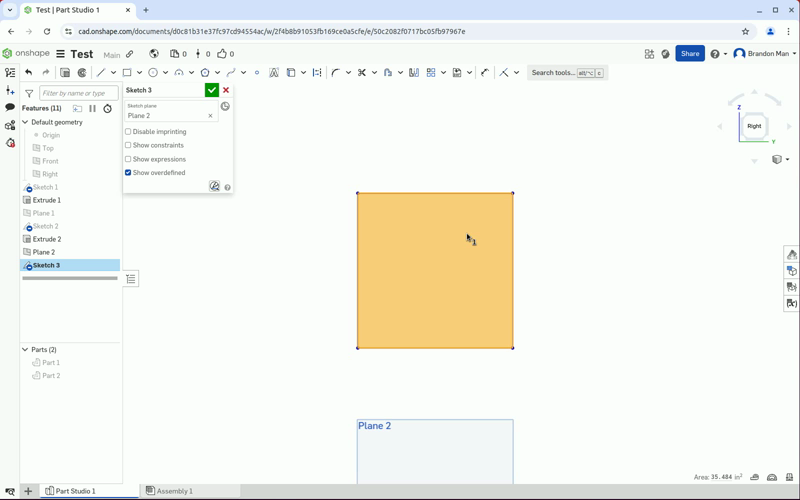
scroll(-6)
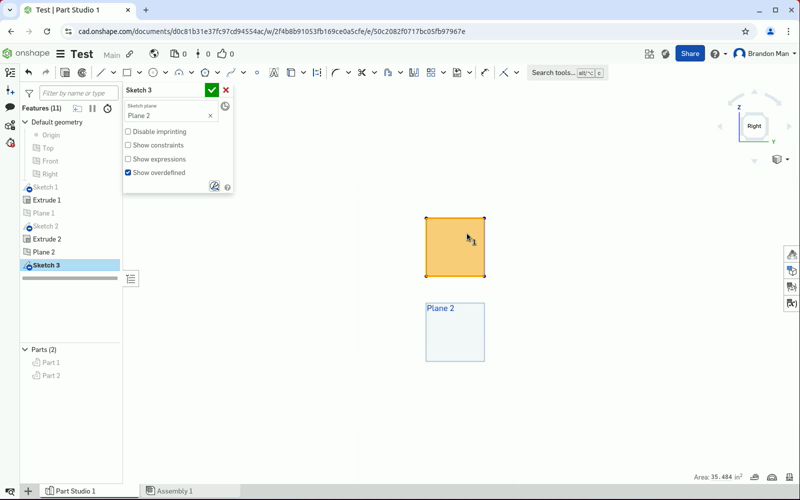
scroll(-6)
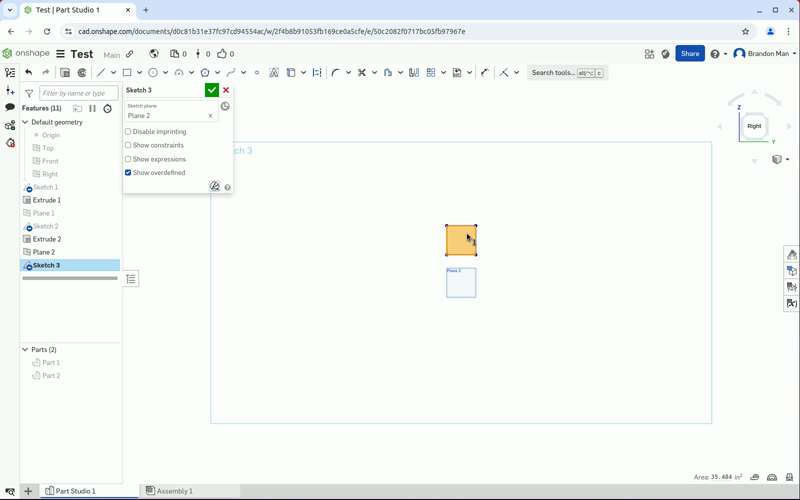
mouse_move(73, 352)
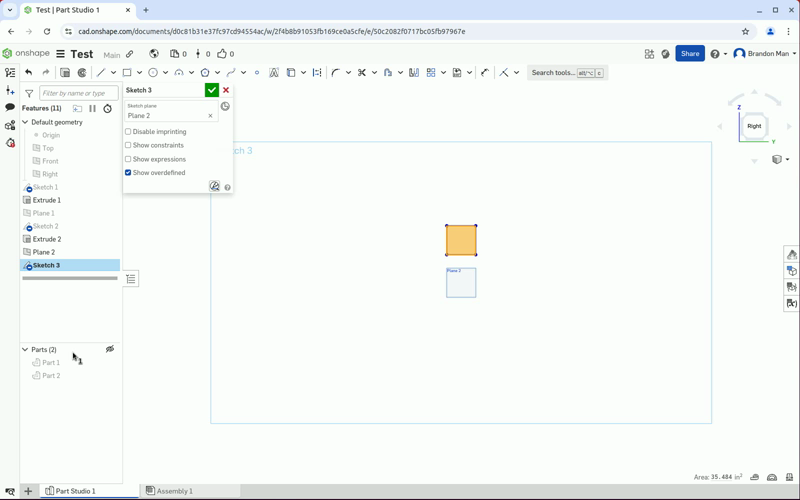
key(shift+y)
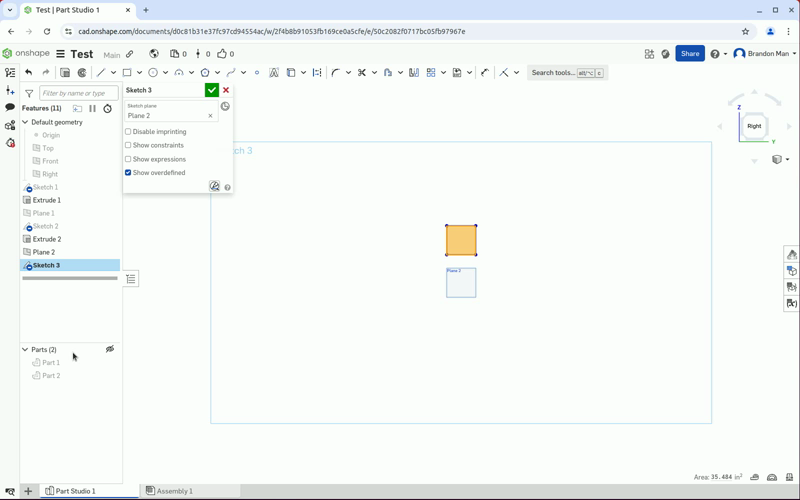
key(shift+e)
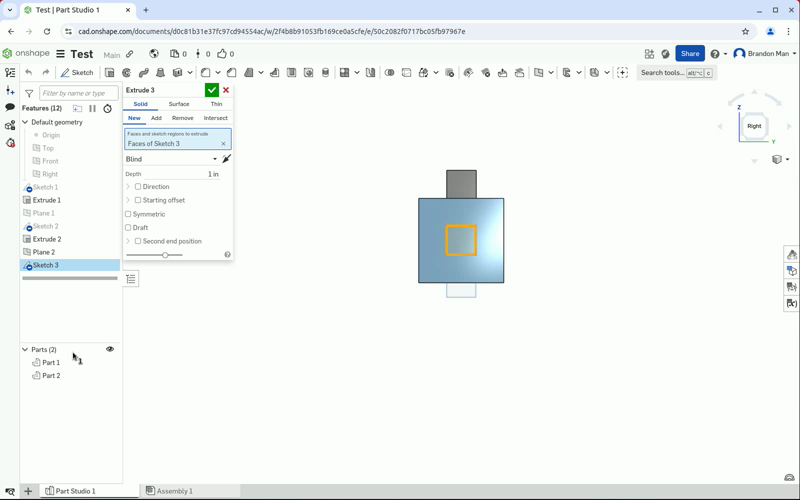
mouse_move(143, 106)
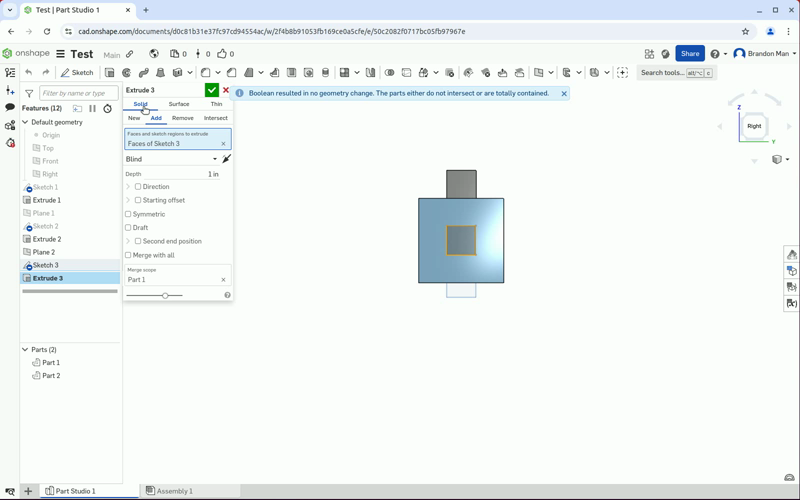
click(143, 106)
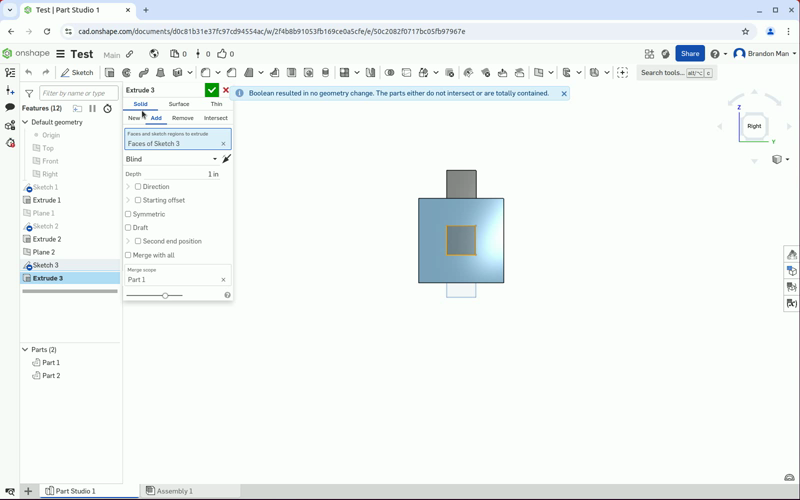
mouse_move(137, 120)
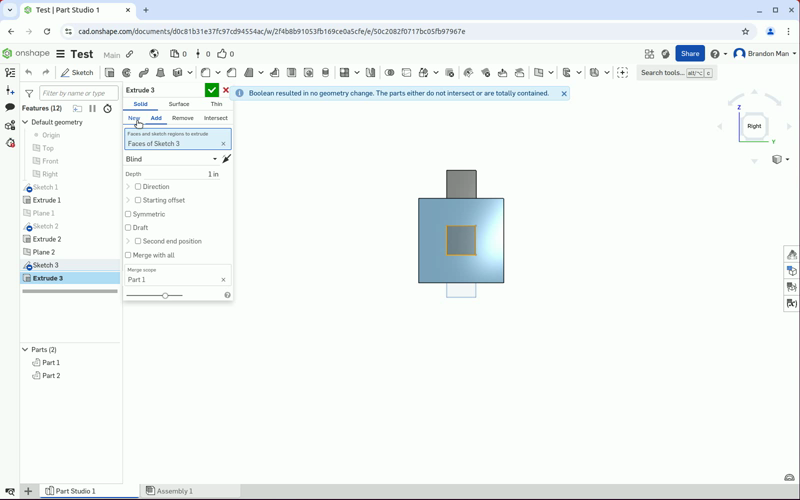
click(137, 120)
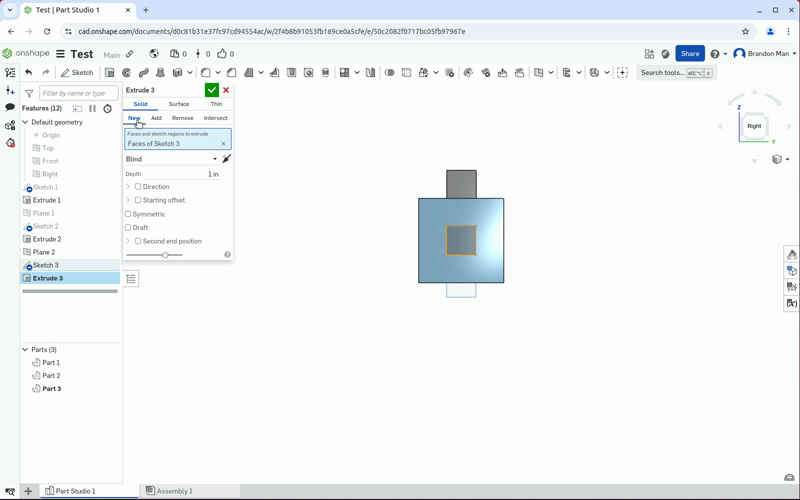
key(tab, 4)
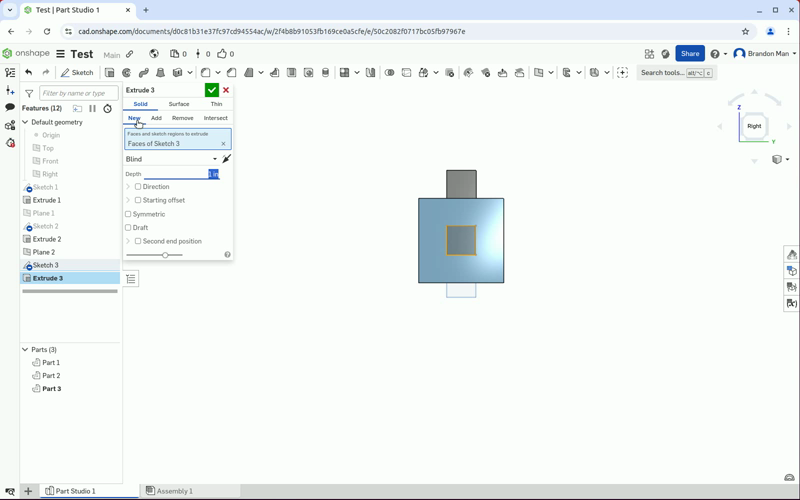
text(5.777)
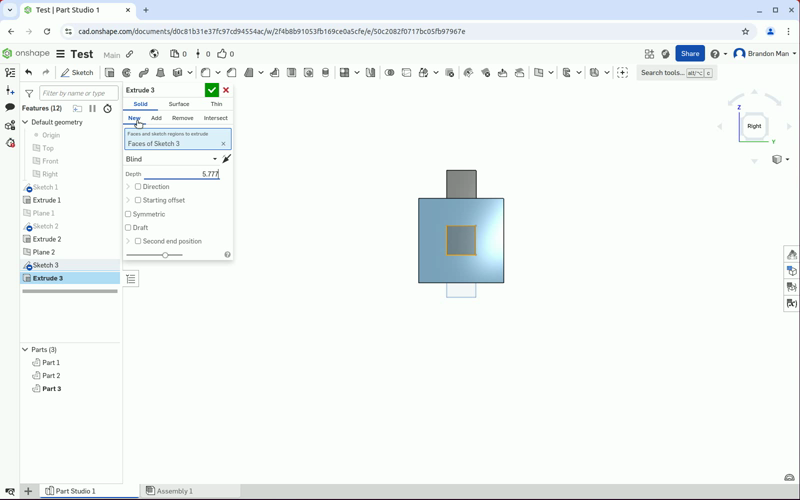
key(enter)
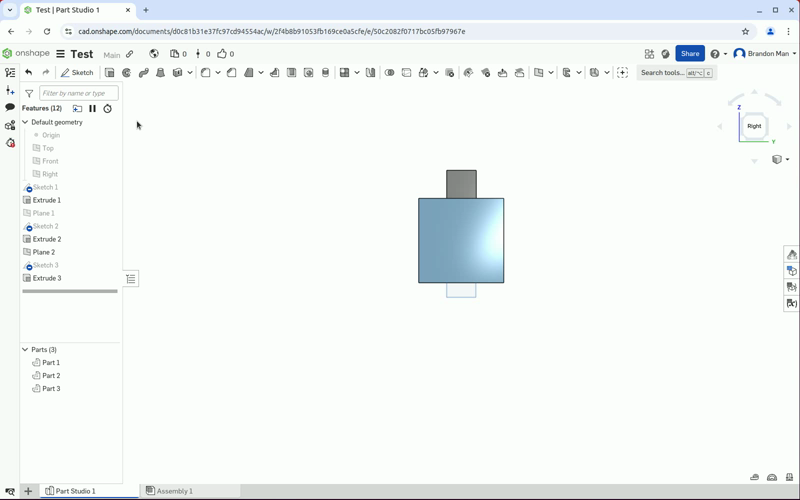
key(shift+h)
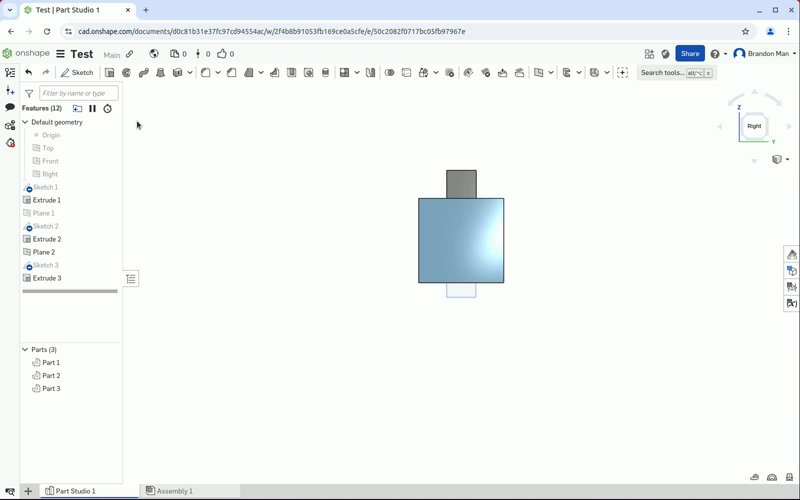
key(shift+h)
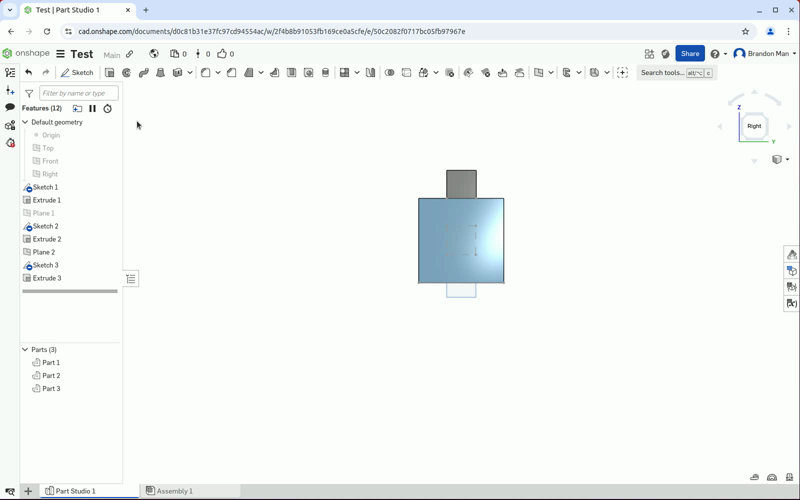
key(shift+7)
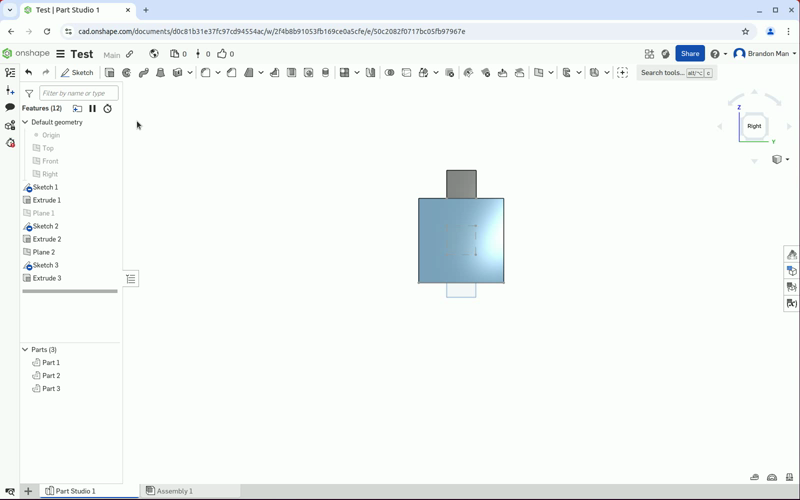
key(right, 2)
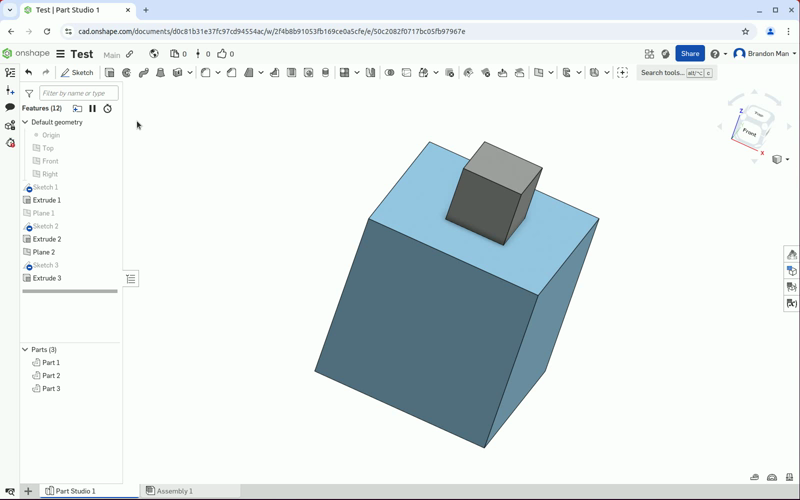
key(down, 2)
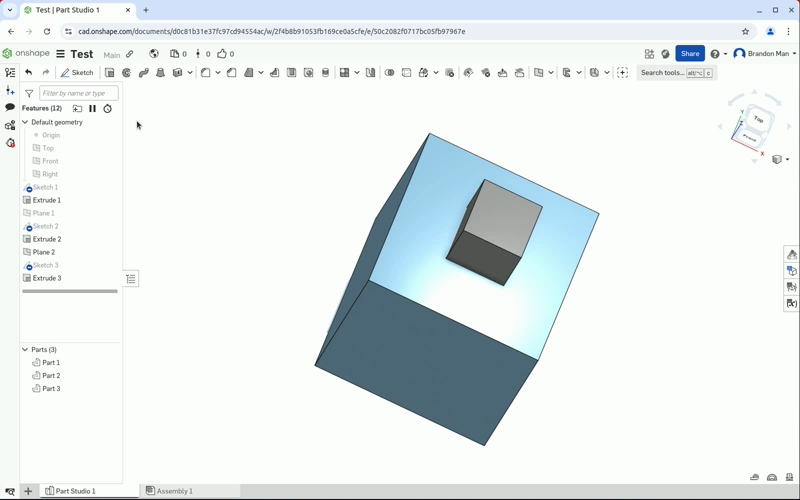
key(up, 2)
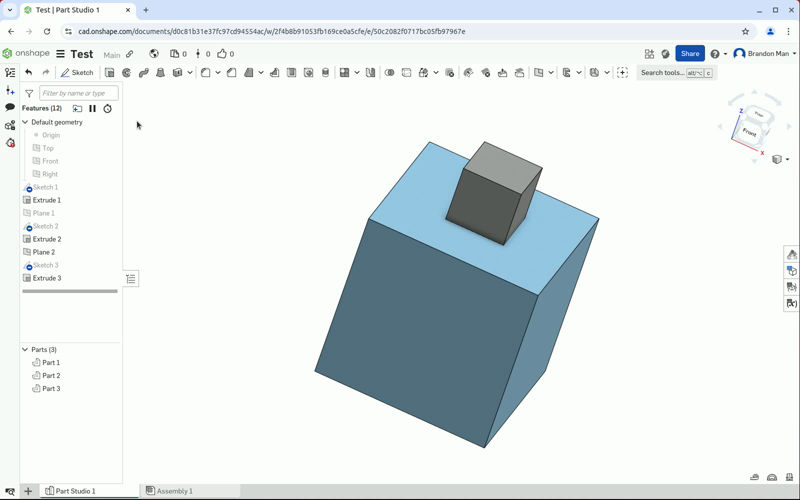
key(left, 2)
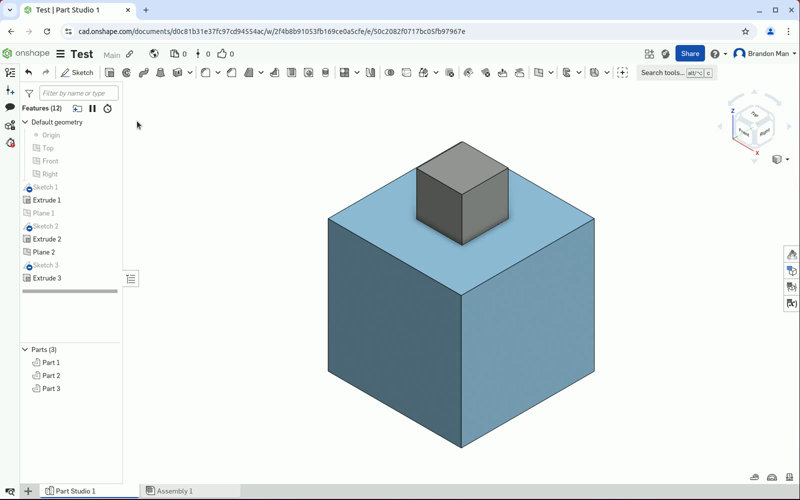
mouse_move(73, 189)
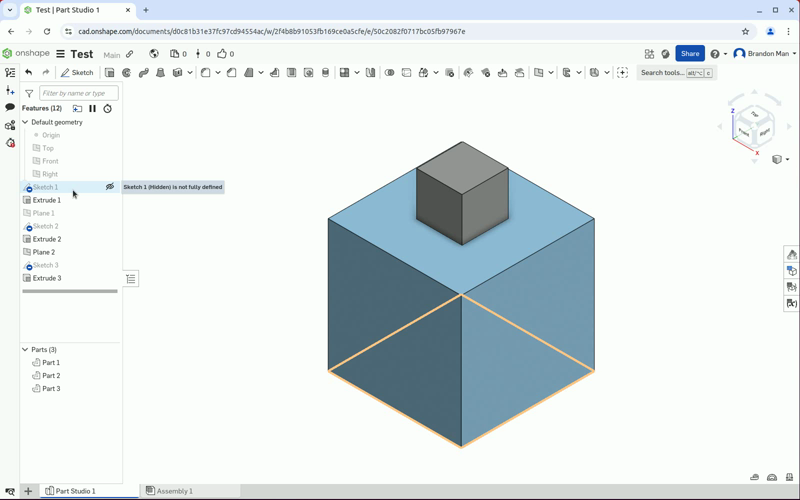
click(73, 189)